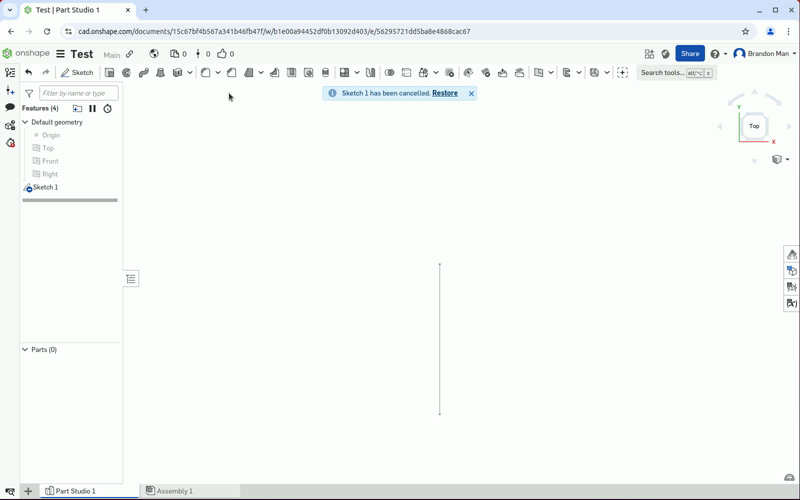
key(shift+h)
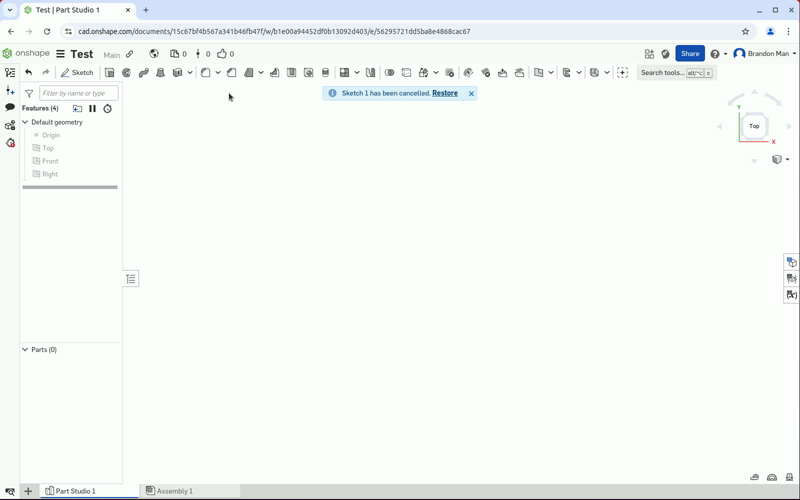
mouse_move(73, 352)
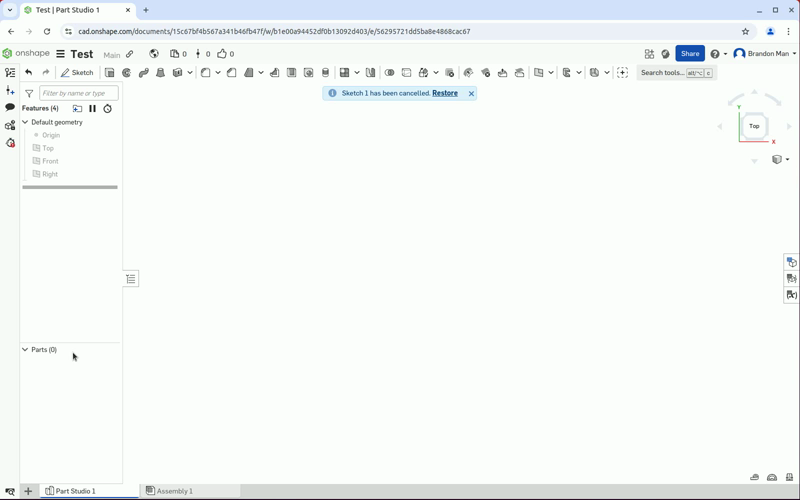
key(y)
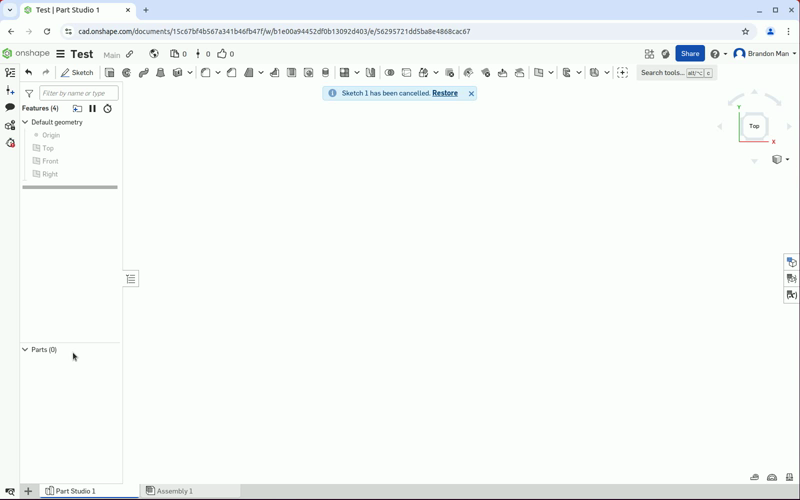
key(shift+p)
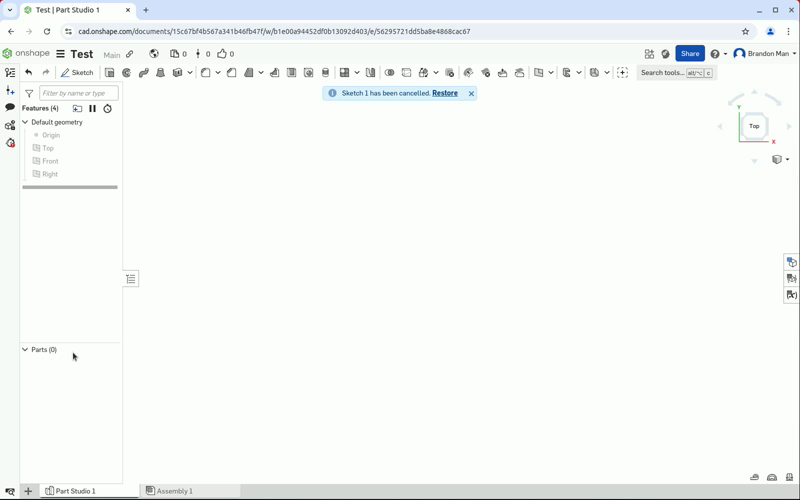
key(space)
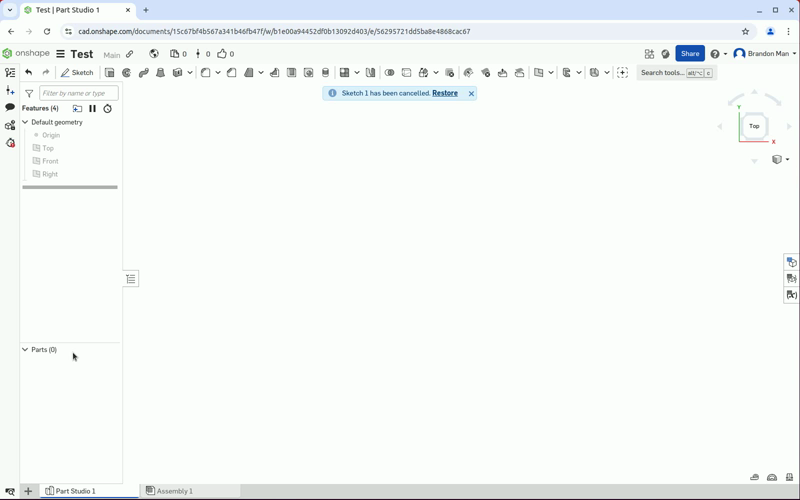
key_down(shift)
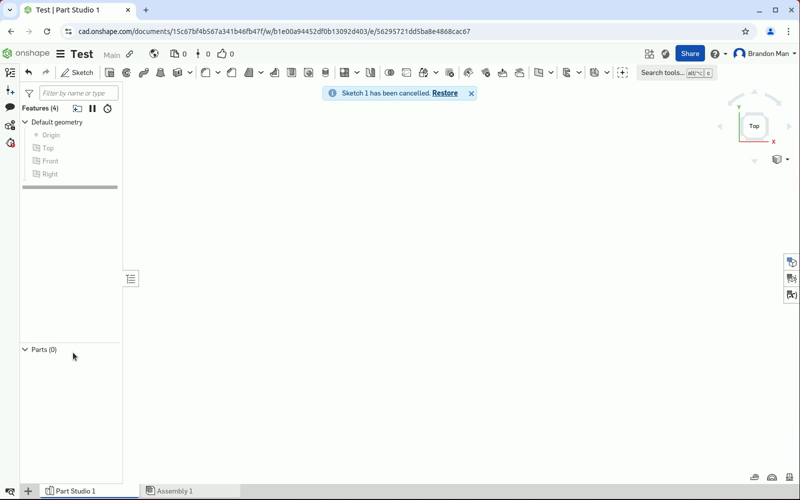
key(up)
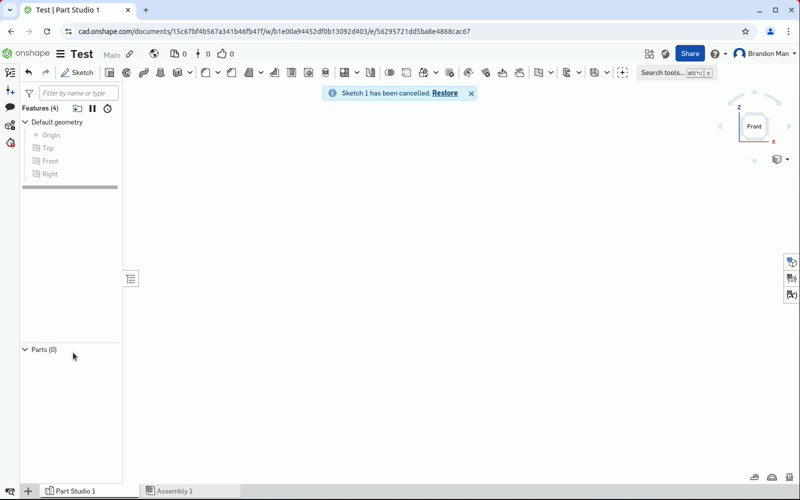
key_up(shift)
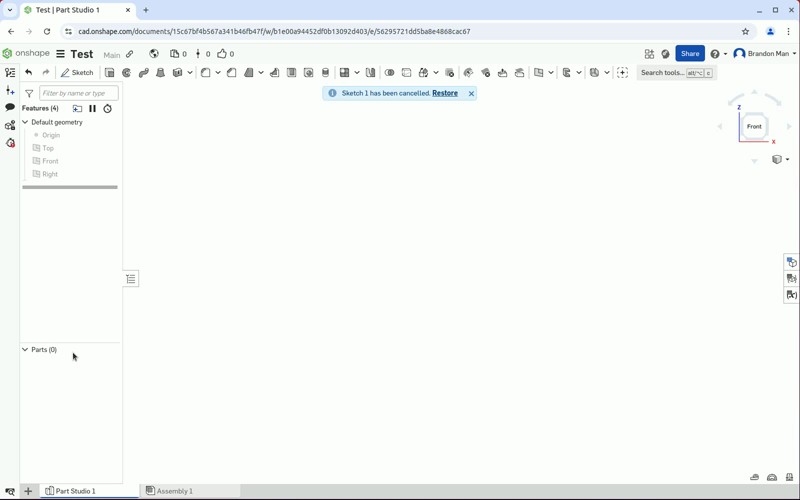
mouse_move(73, 352)
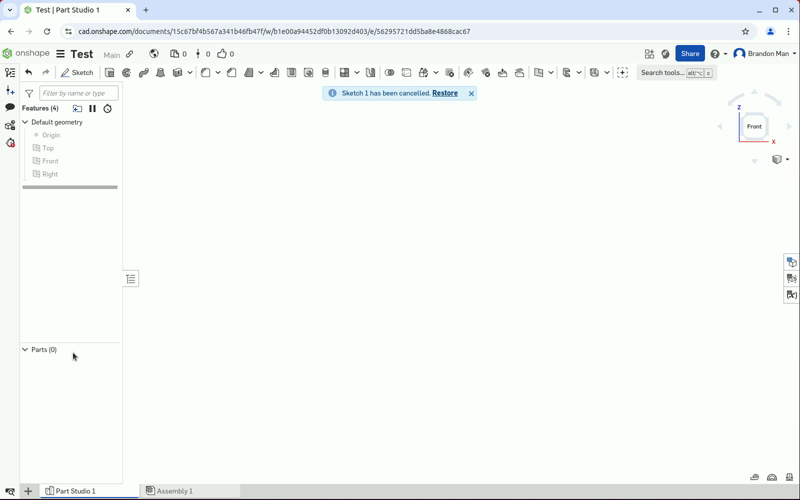
key(shift+y)
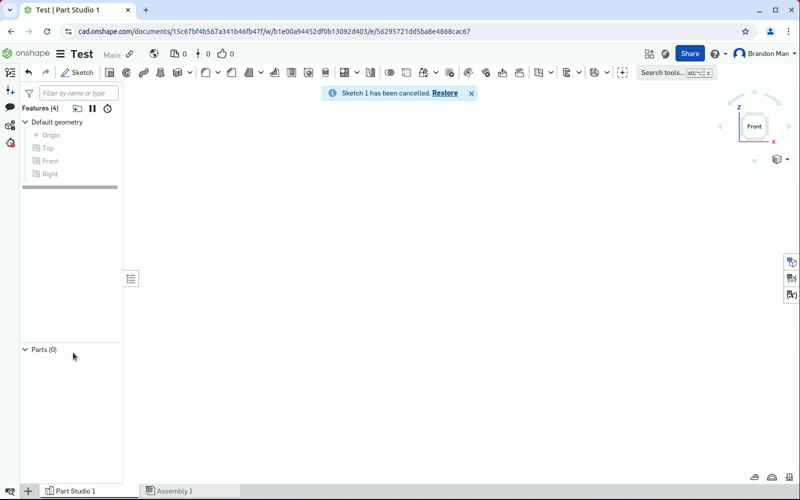
key(shift+s)
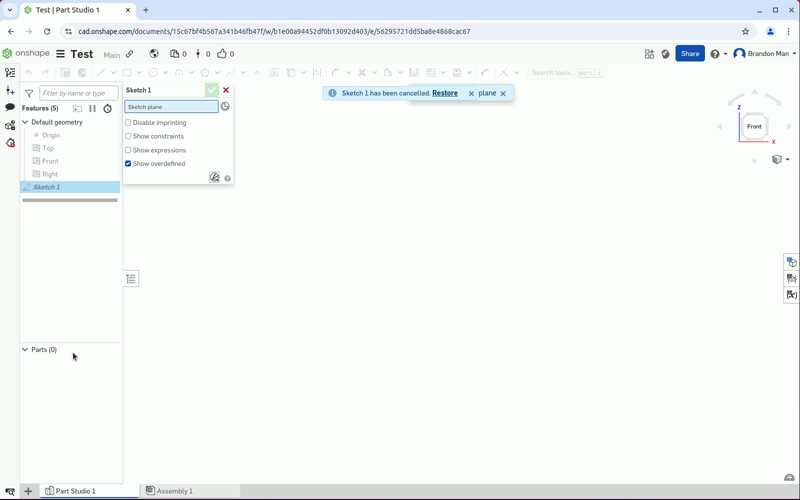
mouse_move(73, 163)
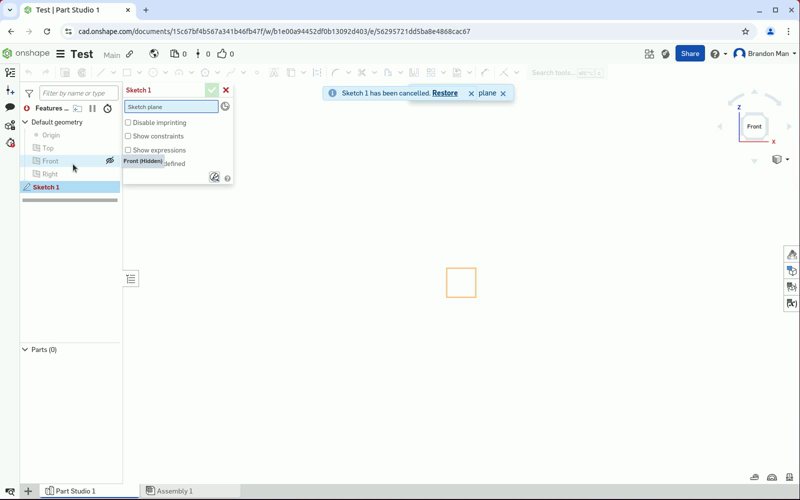
click(73, 163)
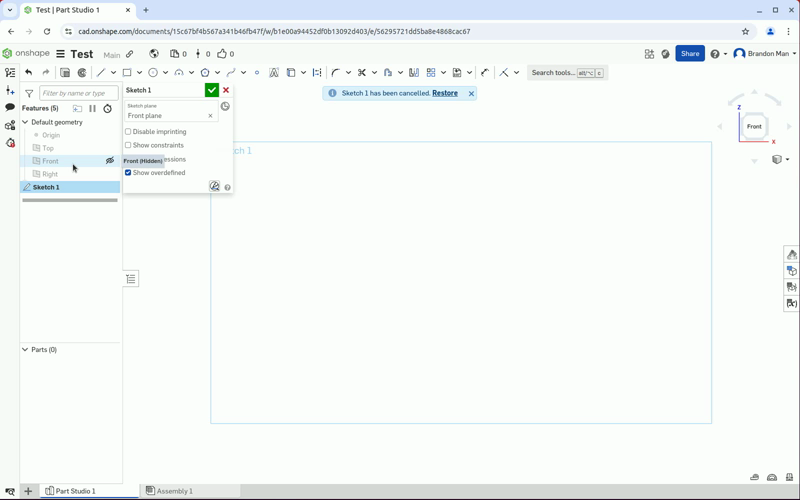
mouse_move(73, 352)
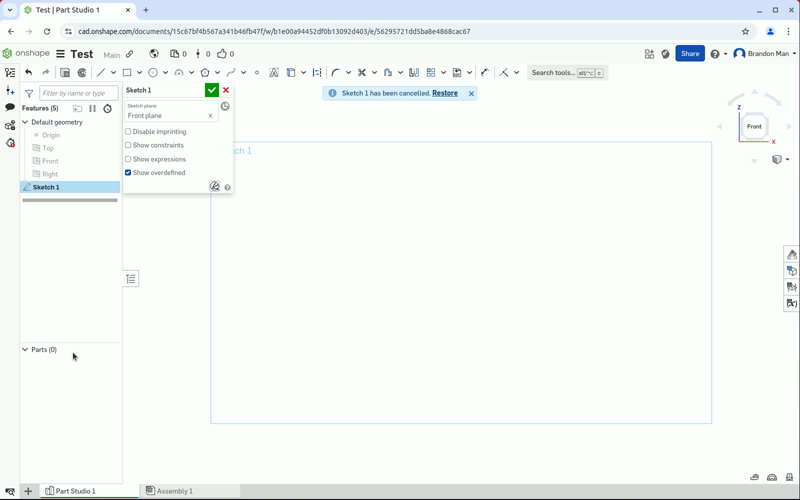
key(y)
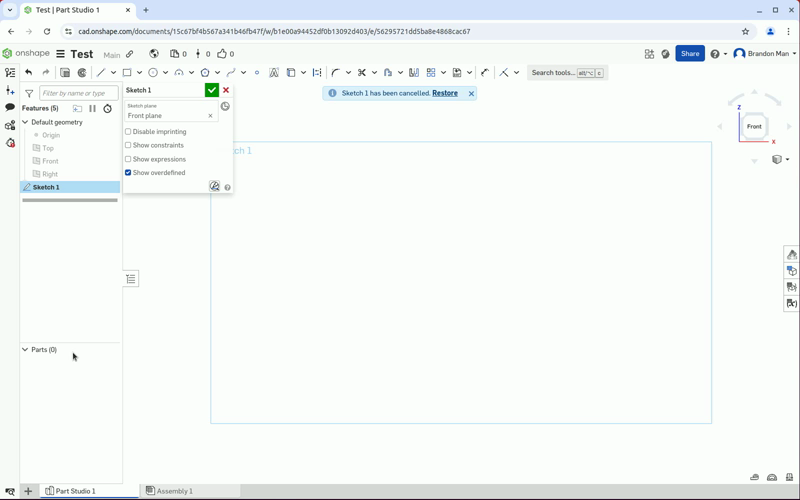
key(l)
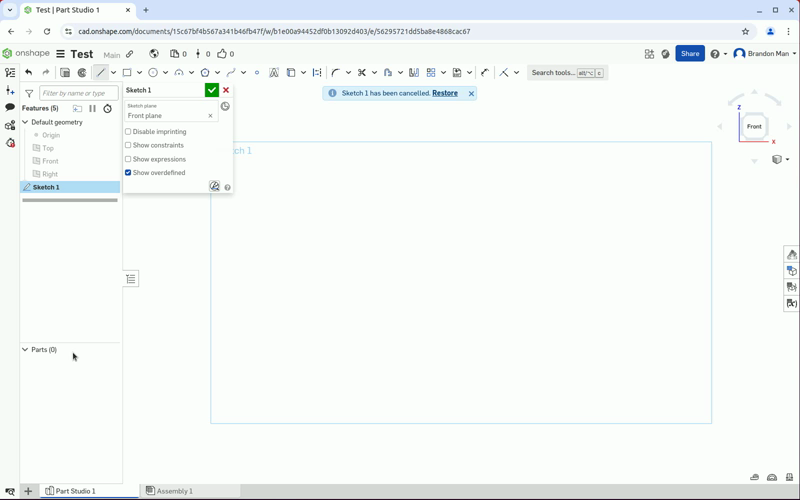
key_down(shift)
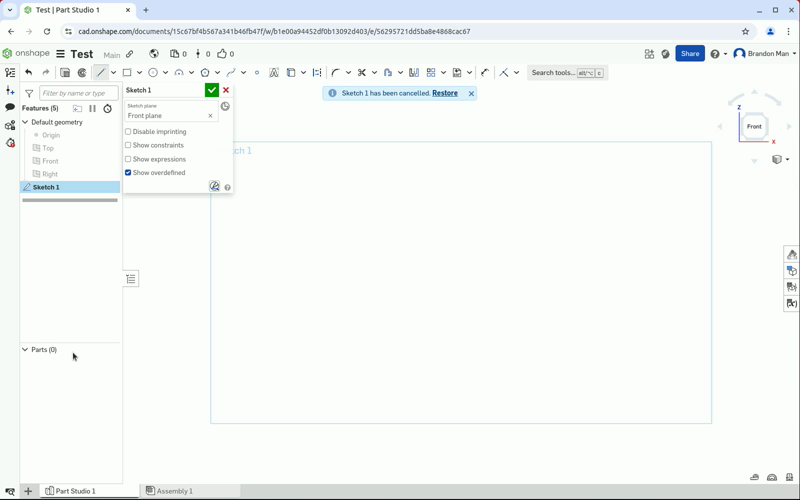
mouse_move(348, 339)
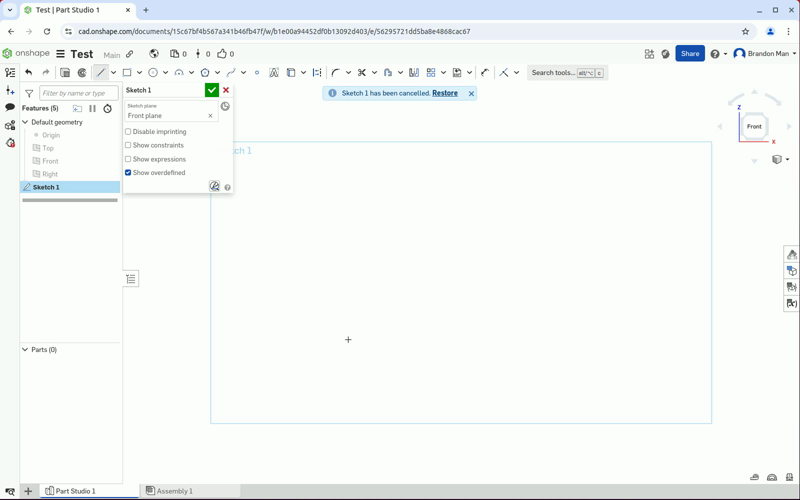
click(348, 339)
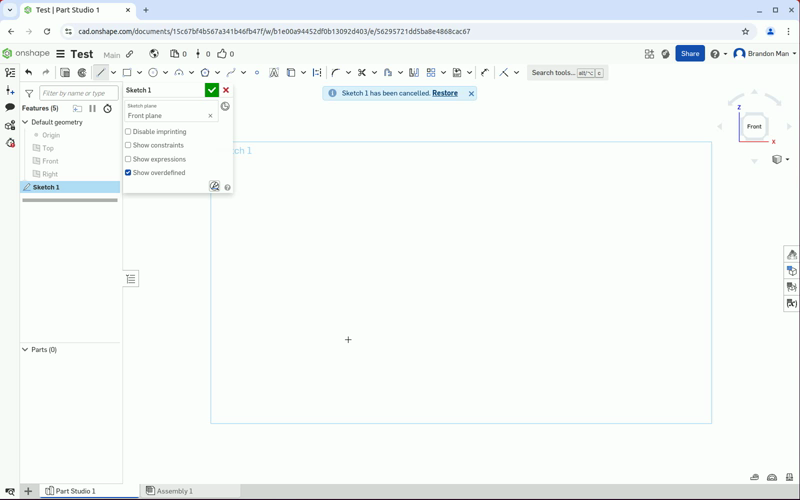
key_up(shift)
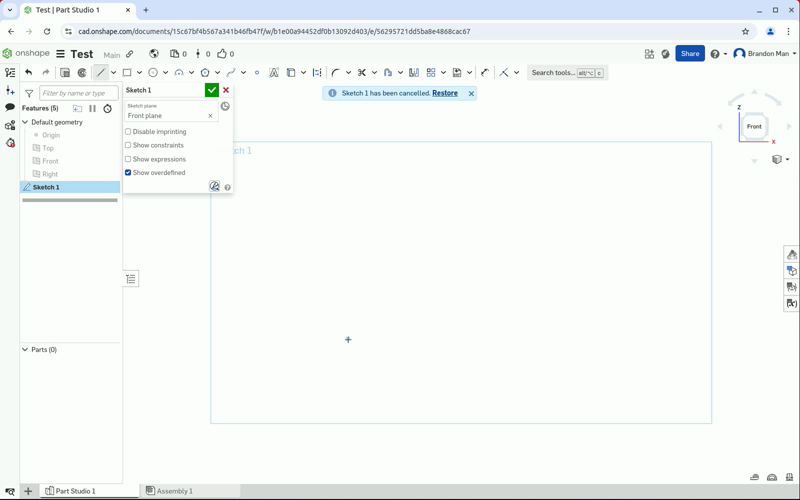
key_down(shift)
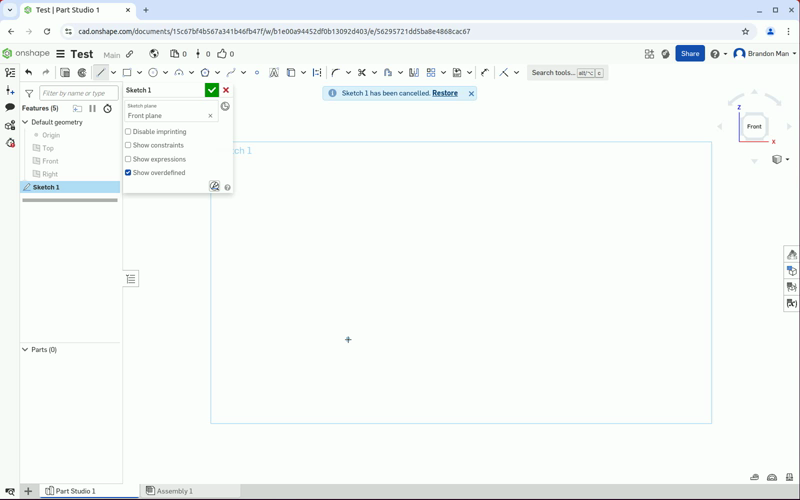
mouse_move(572, 339)
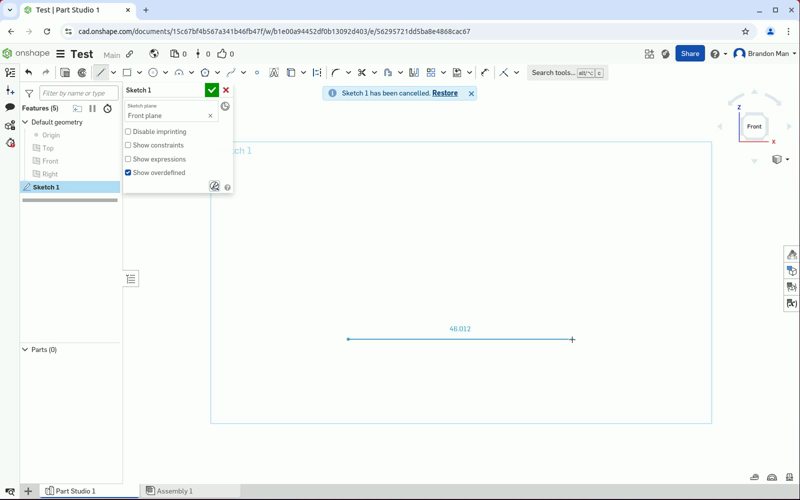
click(572, 339)
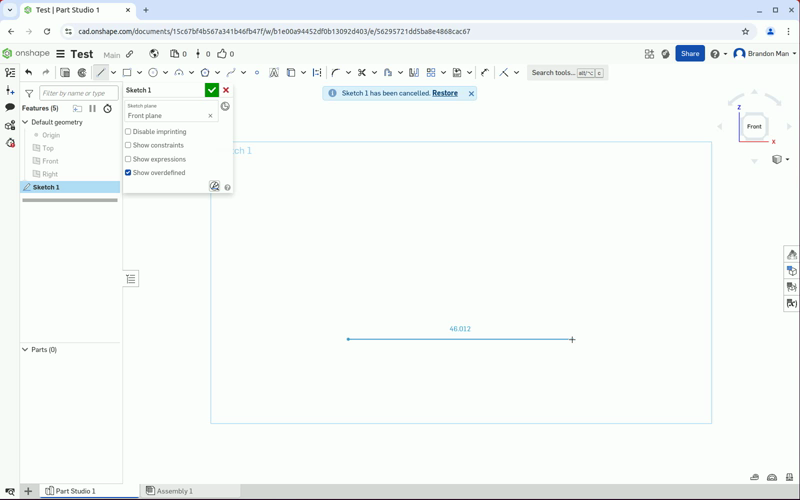
key_up(shift)
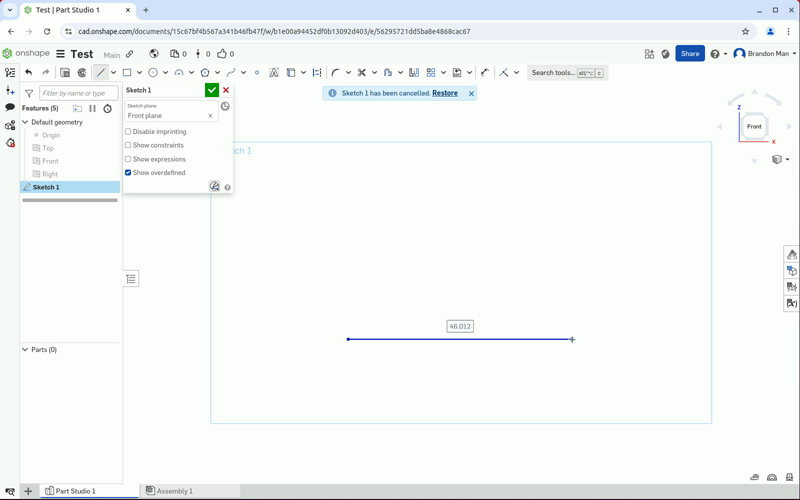
key_down(shift)
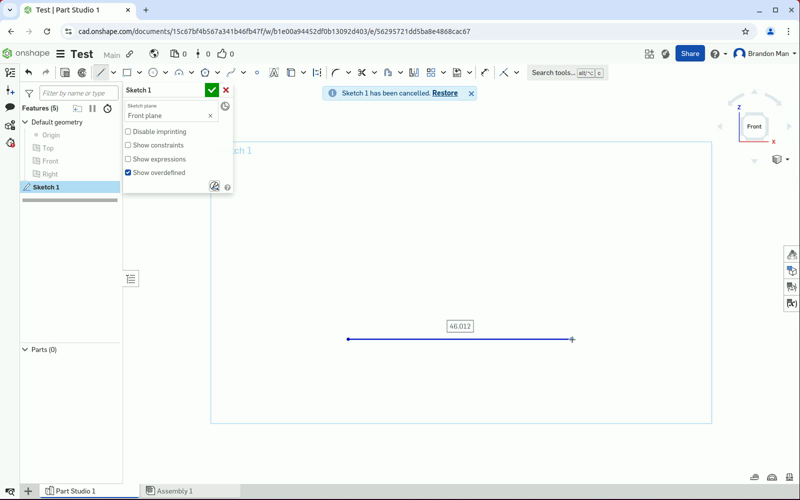
mouse_move(572, 226)
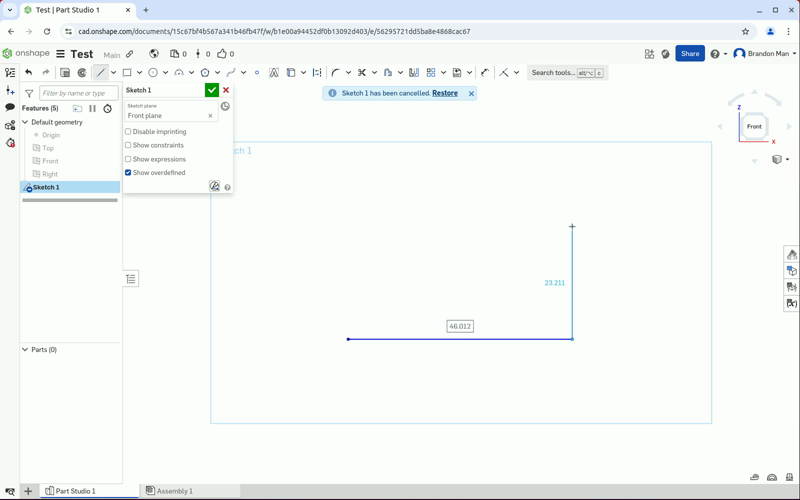
click(572, 226)
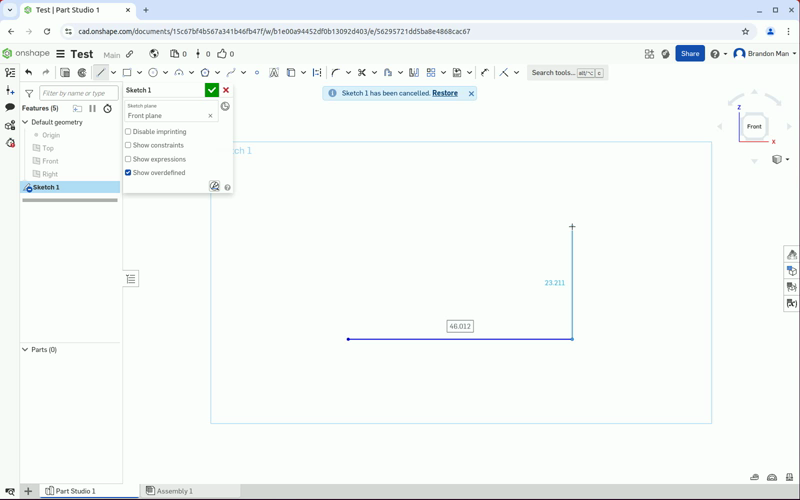
key_up(shift)
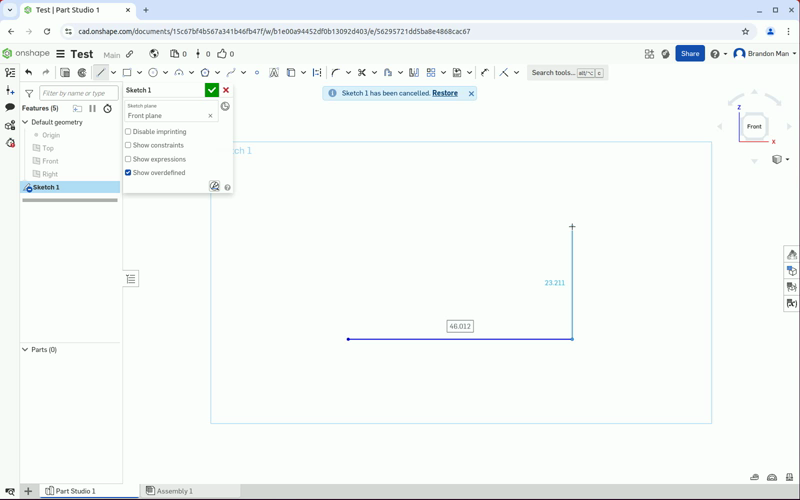
key_down(shift)
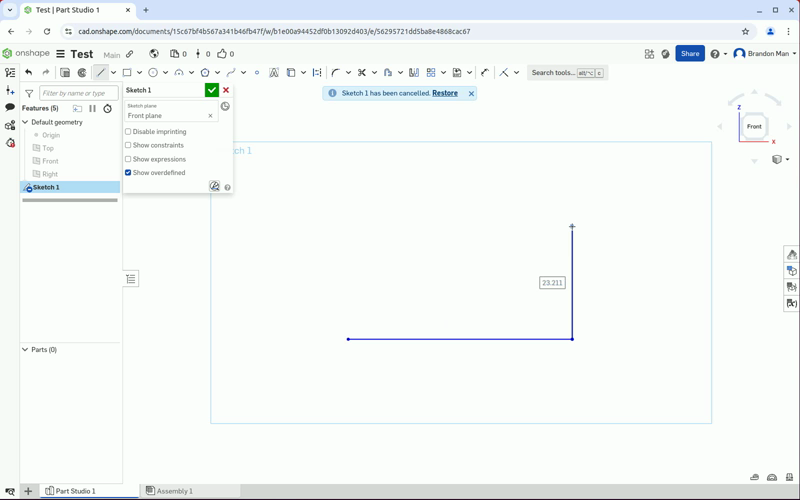
mouse_move(348, 226)
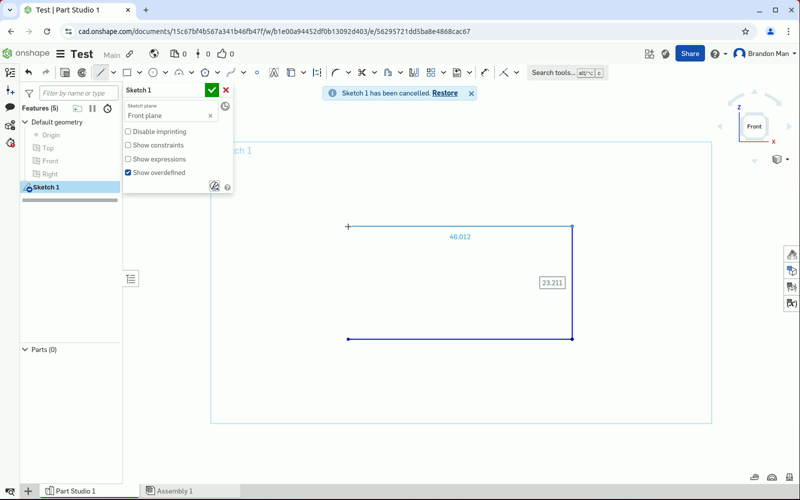
click(348, 226)
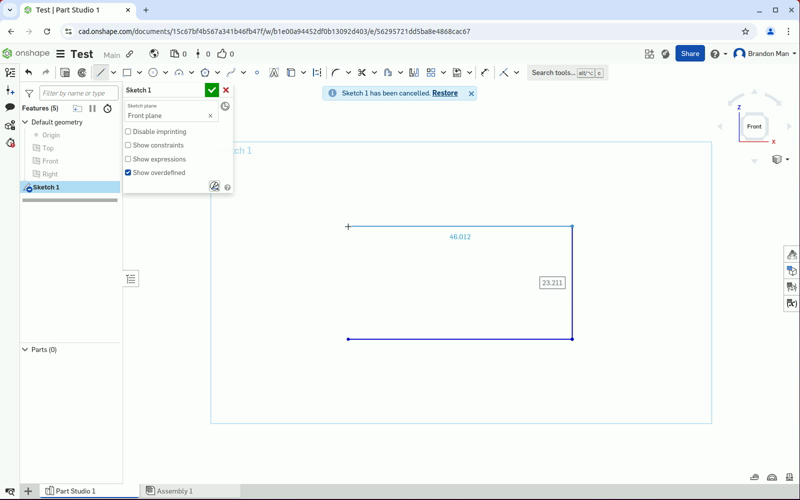
key_up(shift)
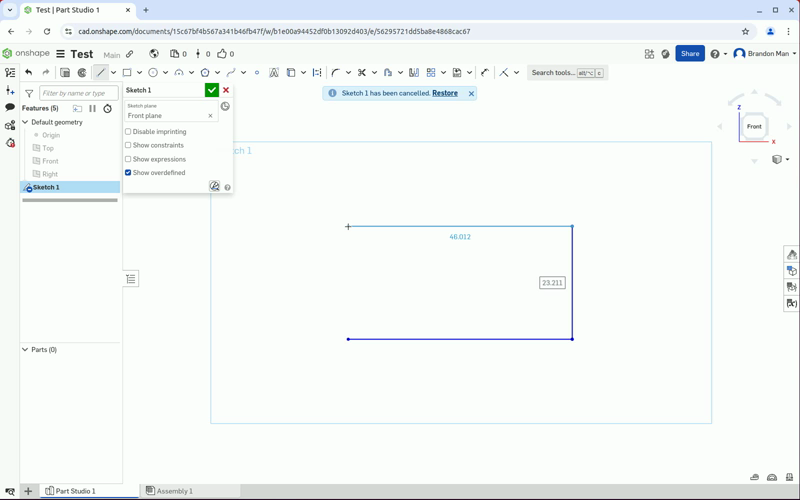
key_down(shift)
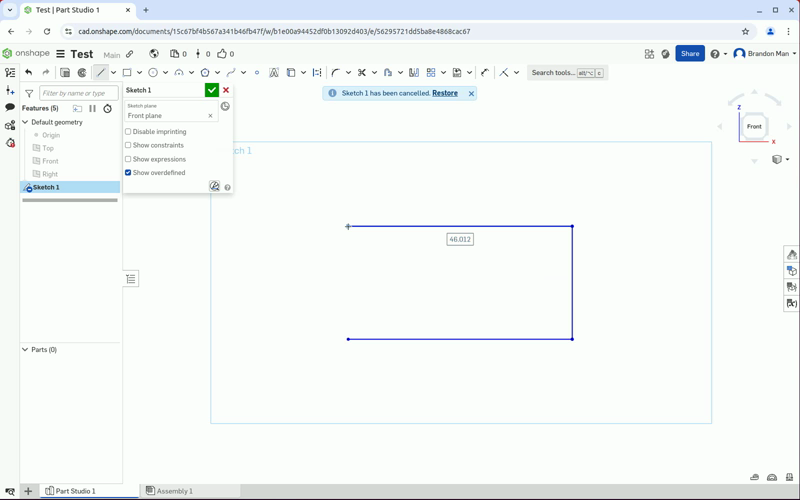
mouse_move(348, 339)
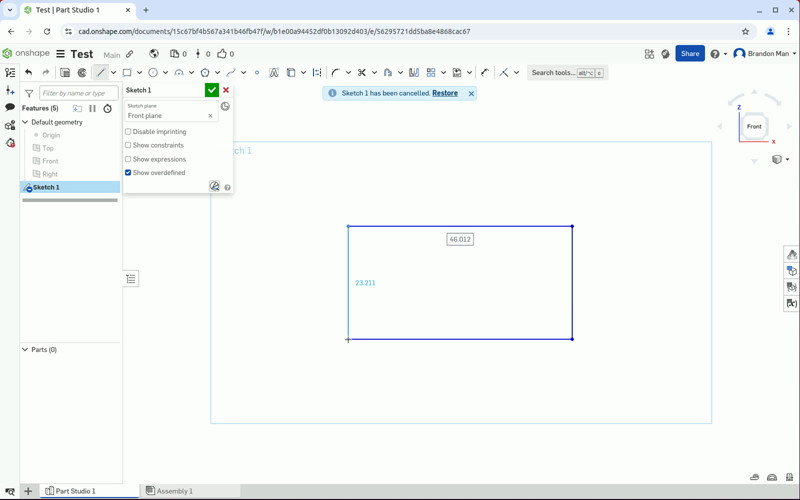
key_up(shift)
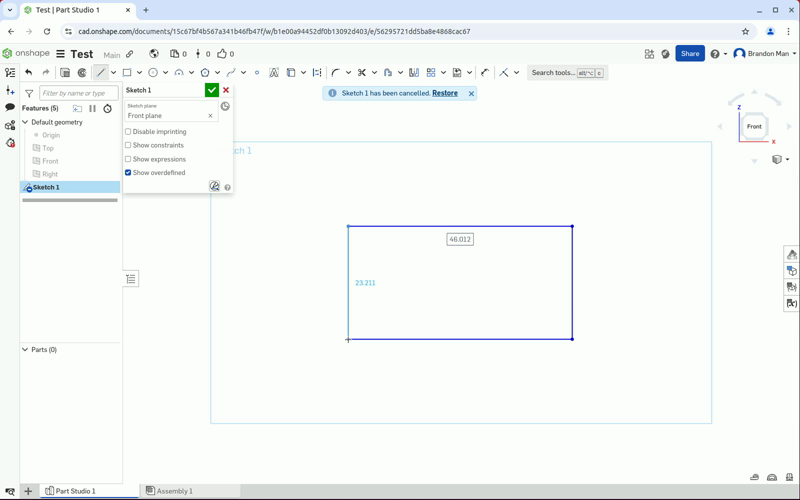
click(348, 339)
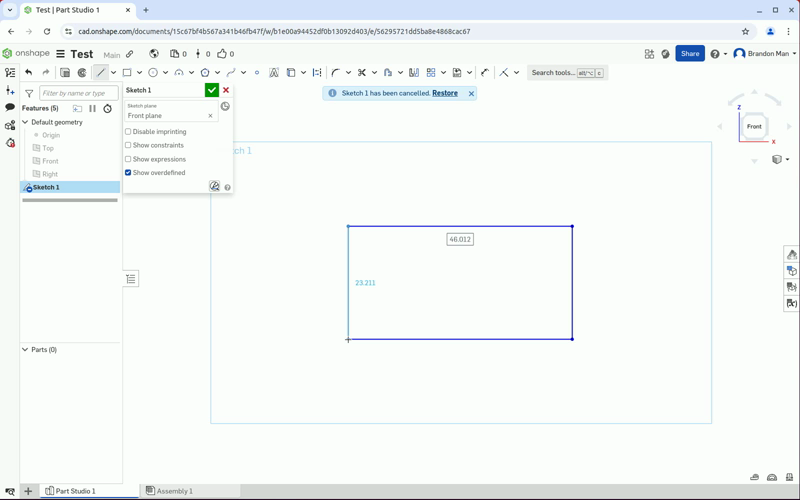
key(esc)
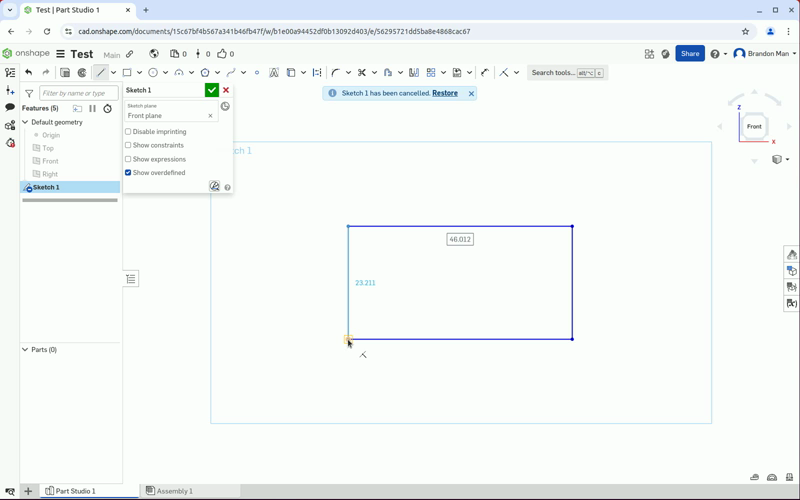
key(c)
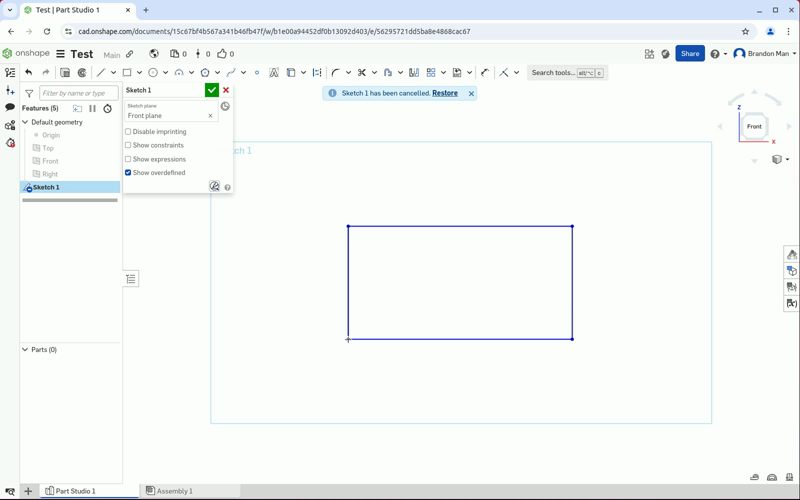
key_down(shift)
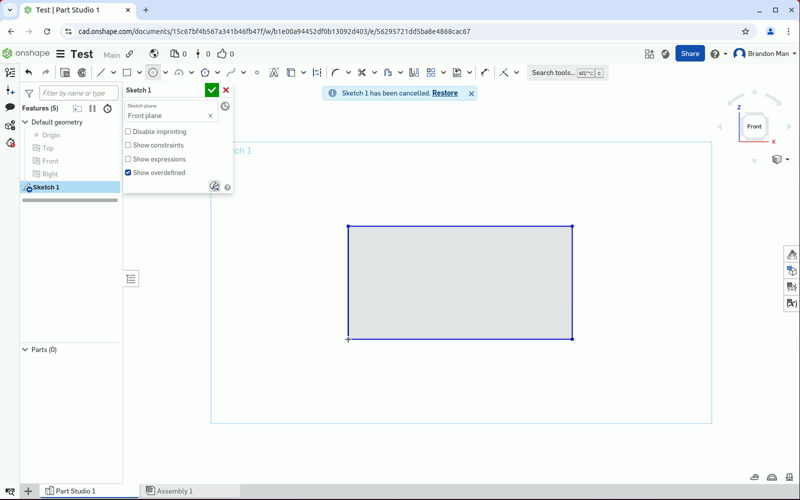
mouse_move(480, 242)
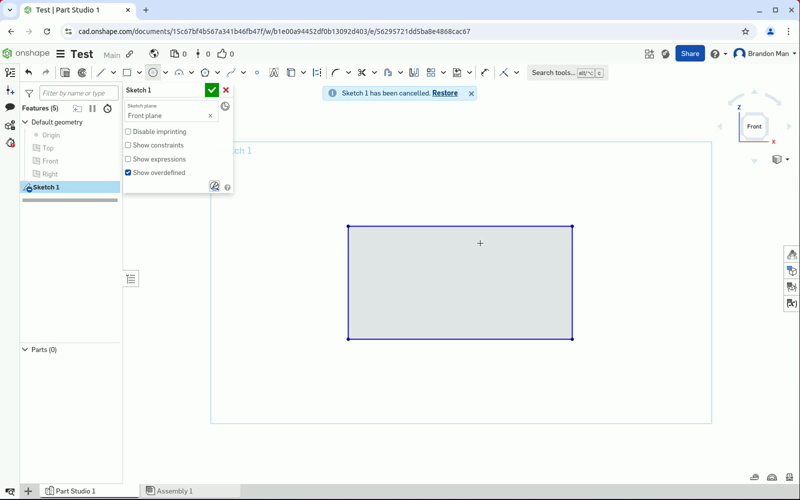
click(480, 242)
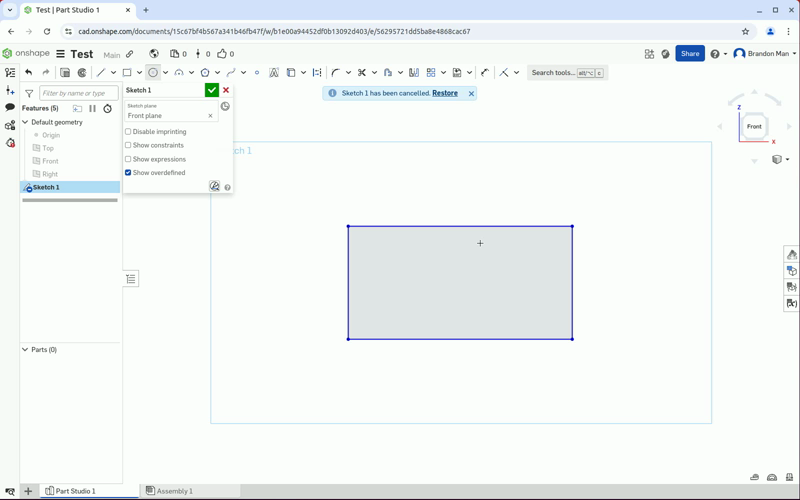
key_up(shift)
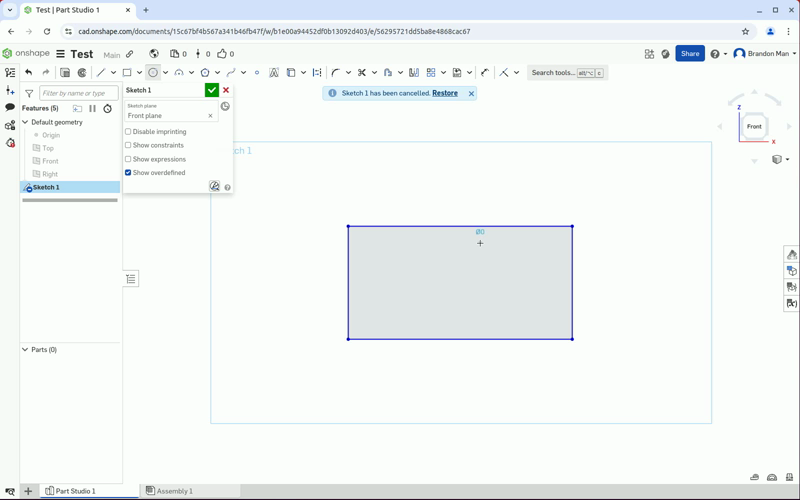
mouse_move(489, 242)
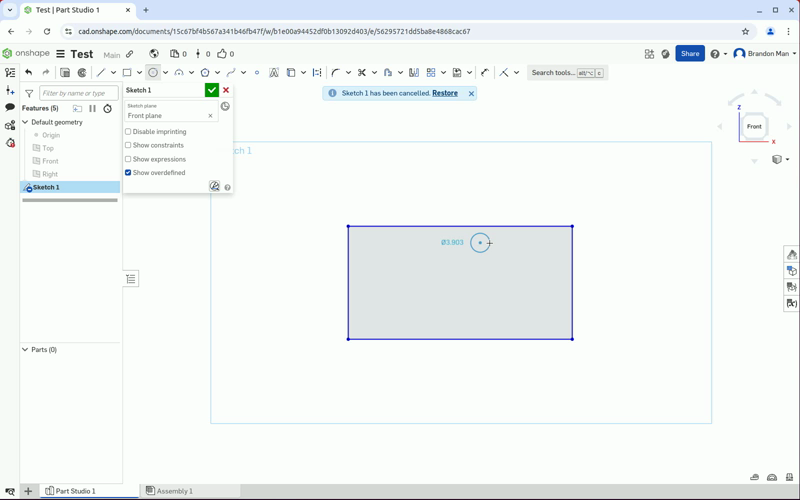
click(489, 242)
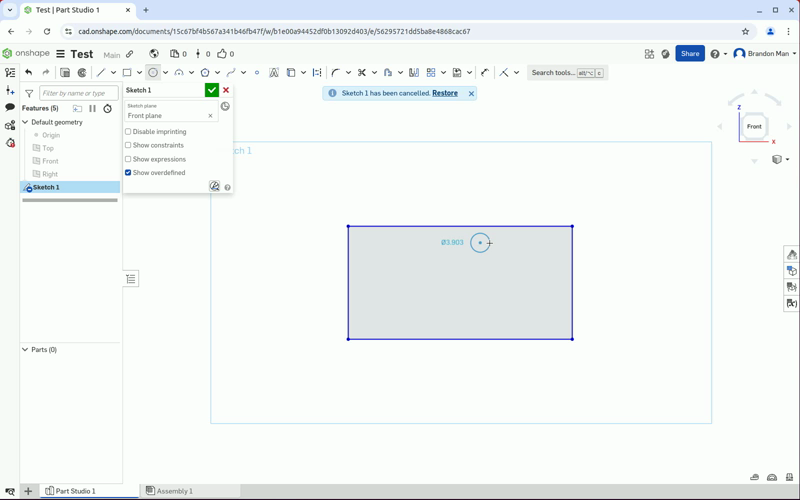
key(esc)
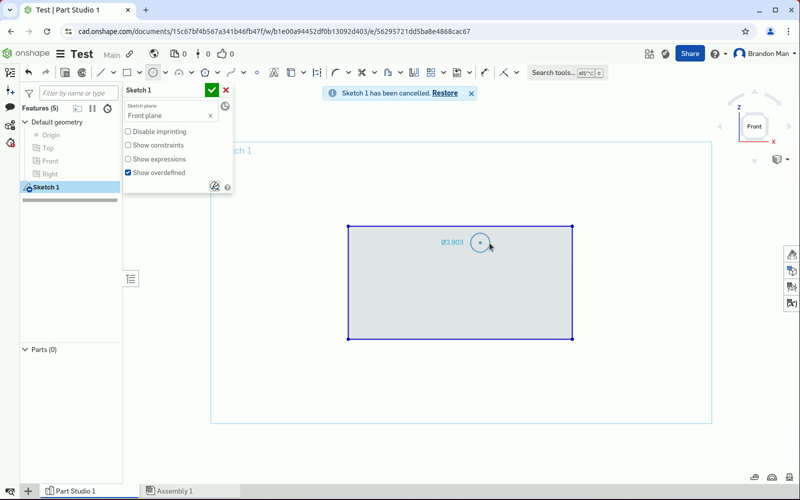
key(c)
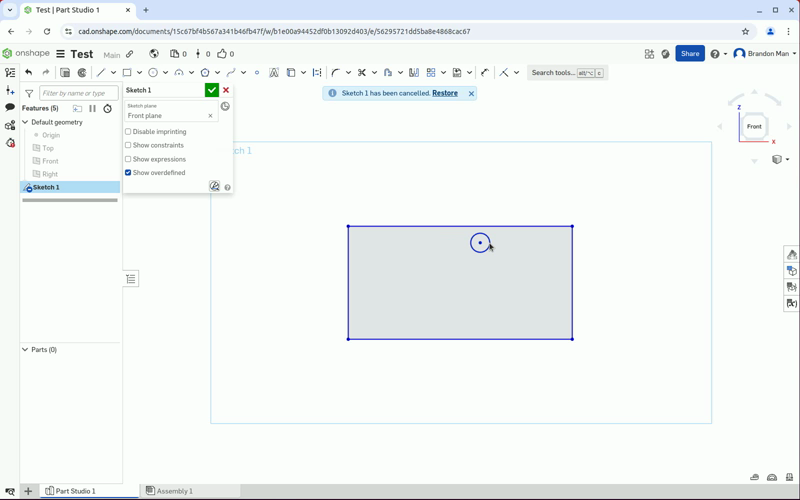
key_down(shift)
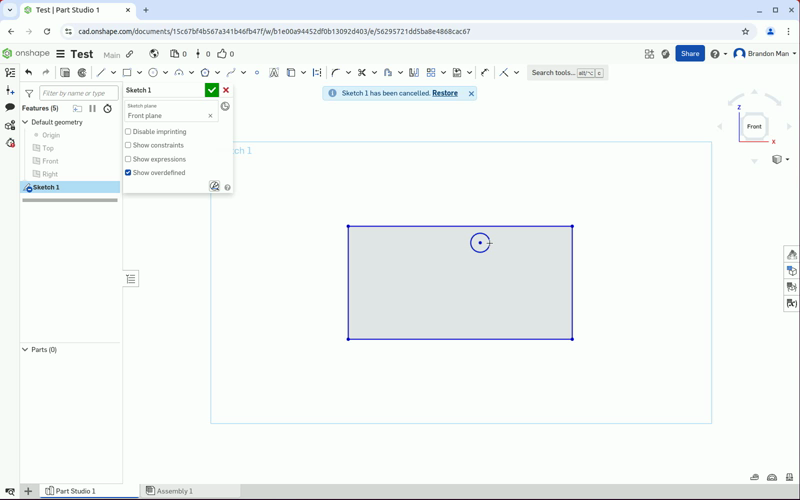
mouse_move(487, 303)
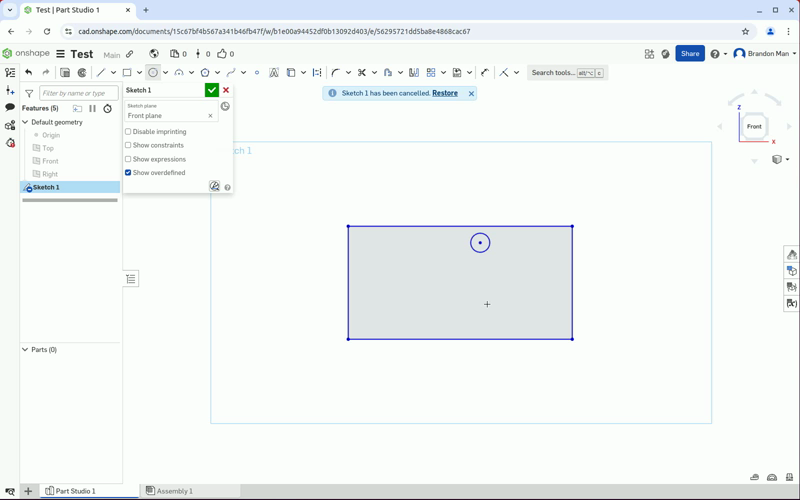
click(487, 303)
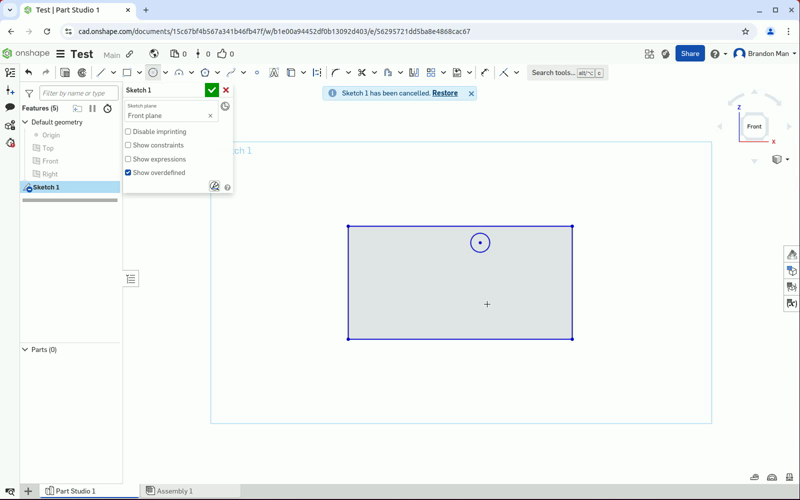
key_up(shift)
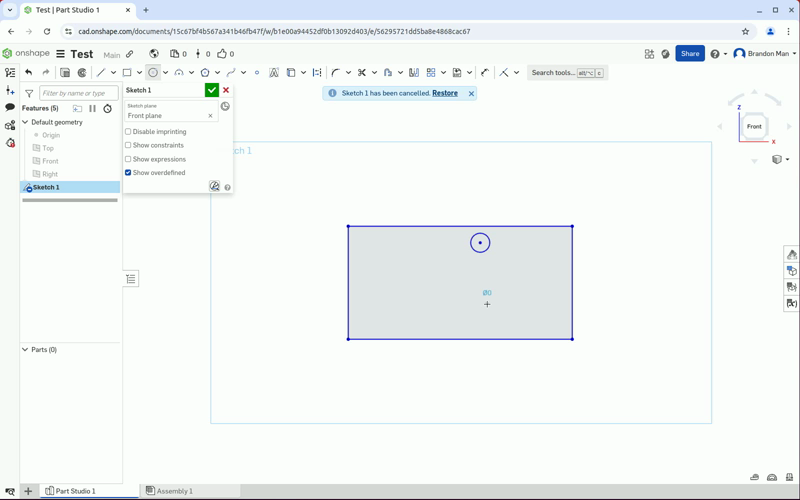
mouse_move(492, 303)
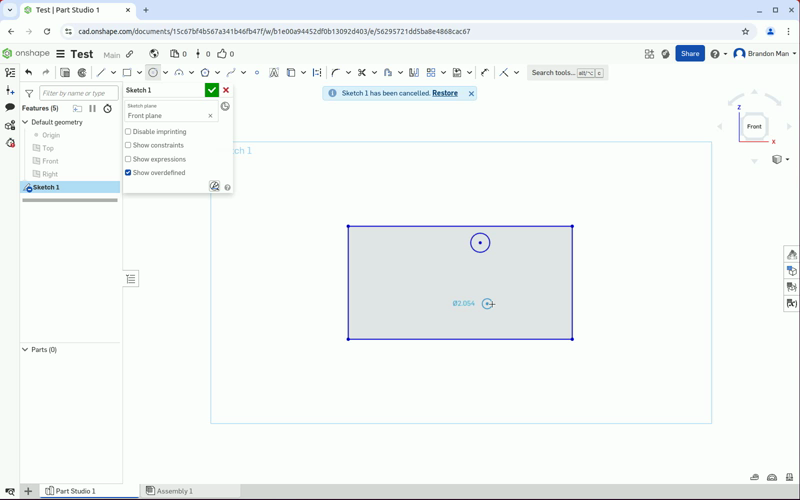
click(492, 303)
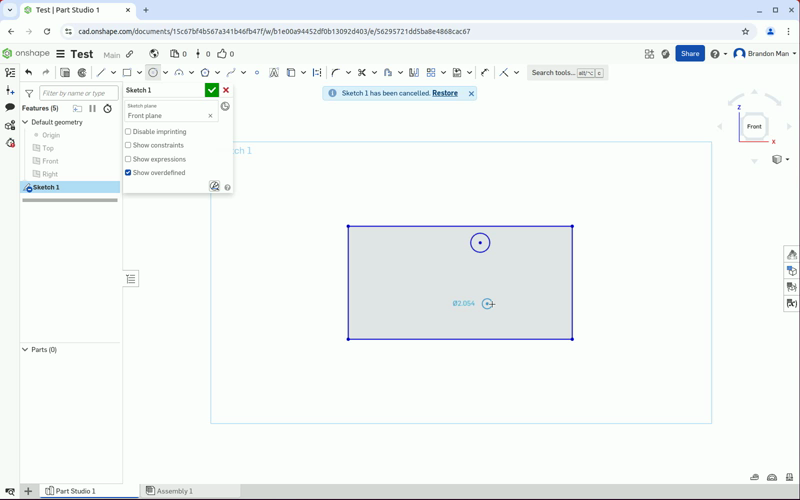
key(esc)
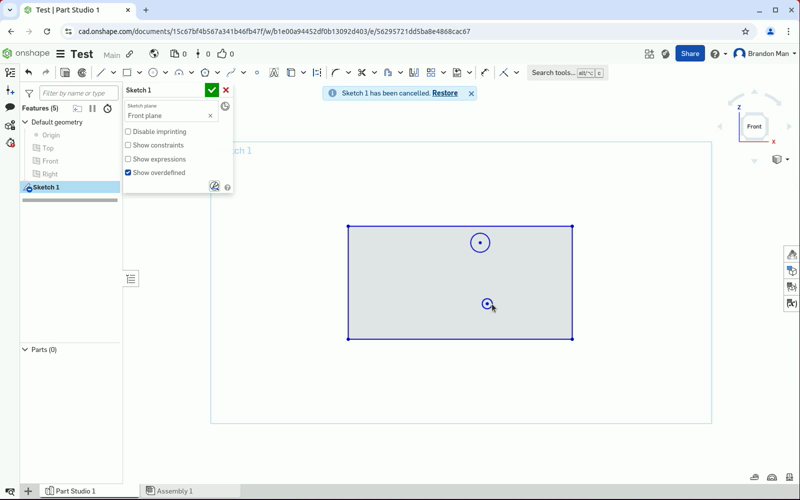
key(c)
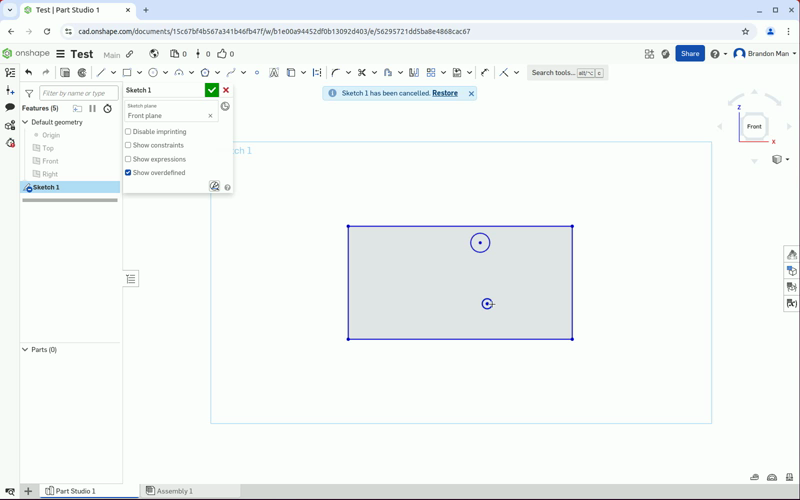
key_down(shift)
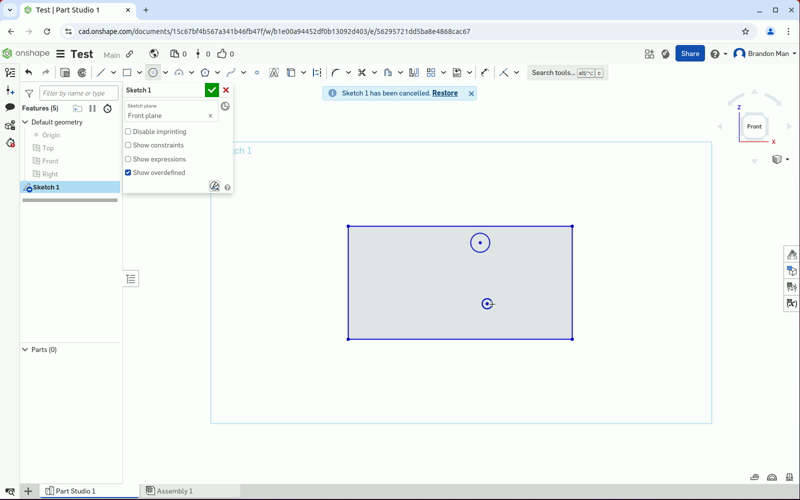
mouse_move(494, 242)
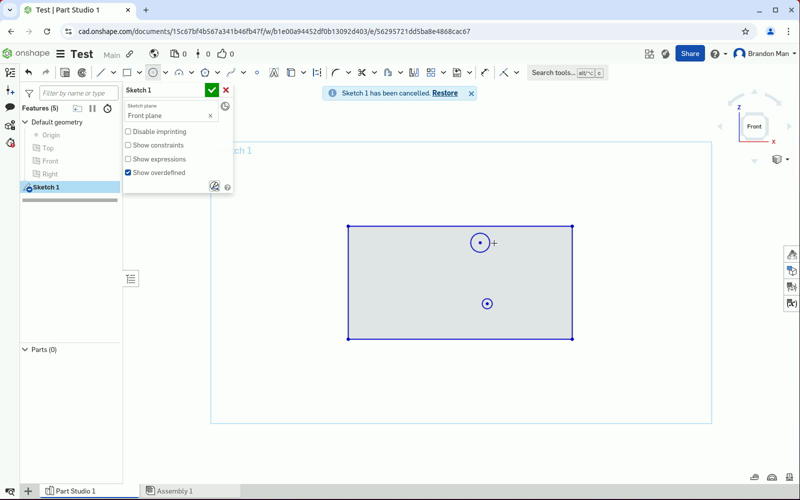
click(494, 242)
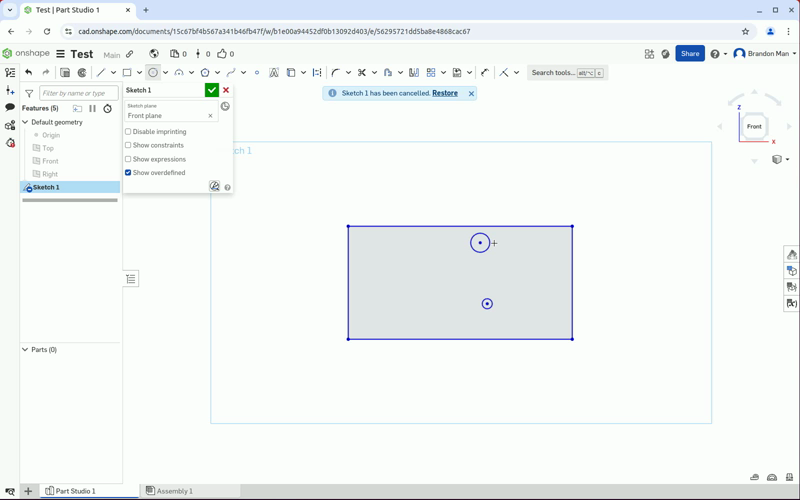
key_up(shift)
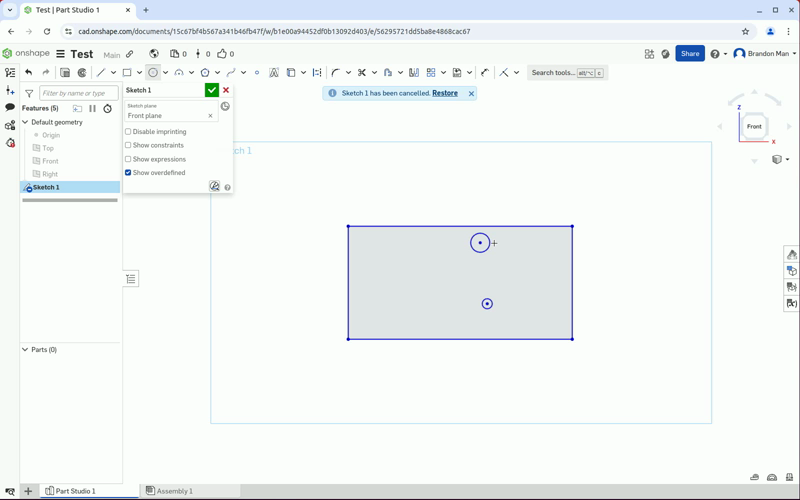
mouse_move(499, 242)
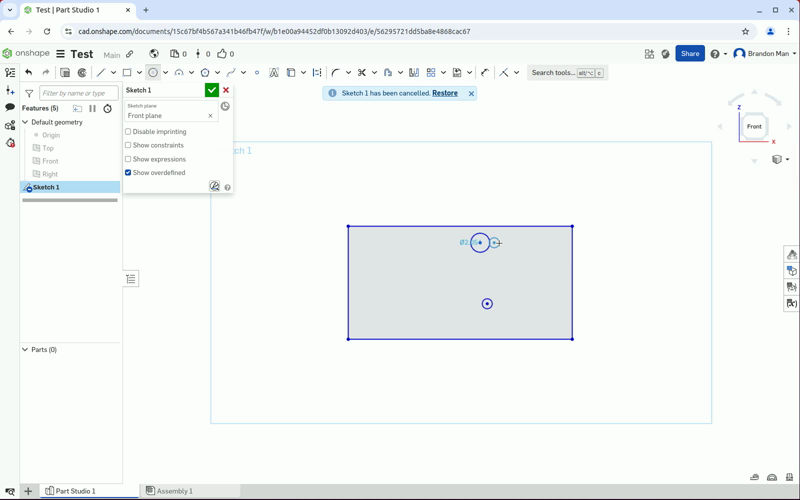
click(499, 242)
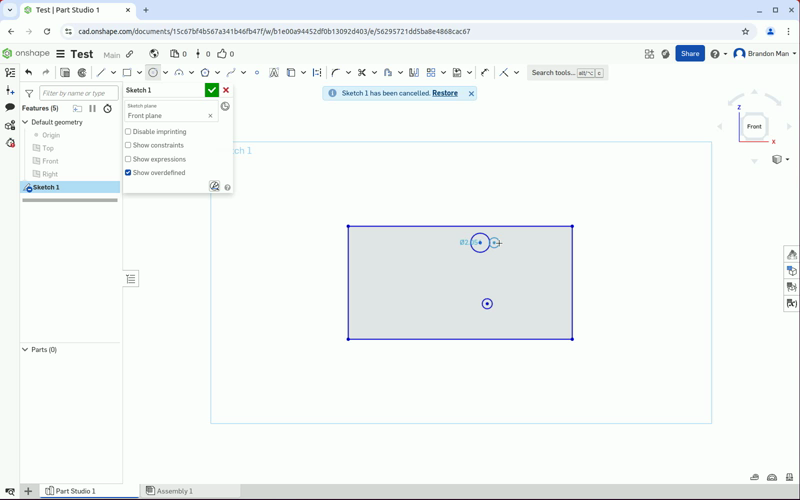
key(esc)
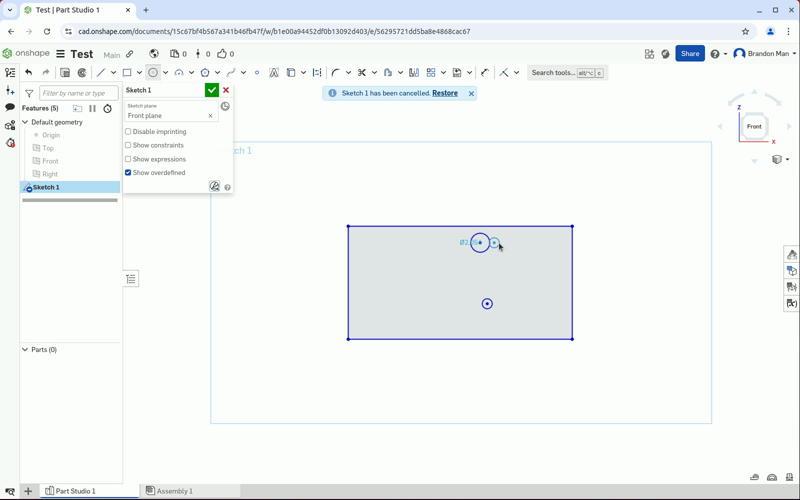
key(c)
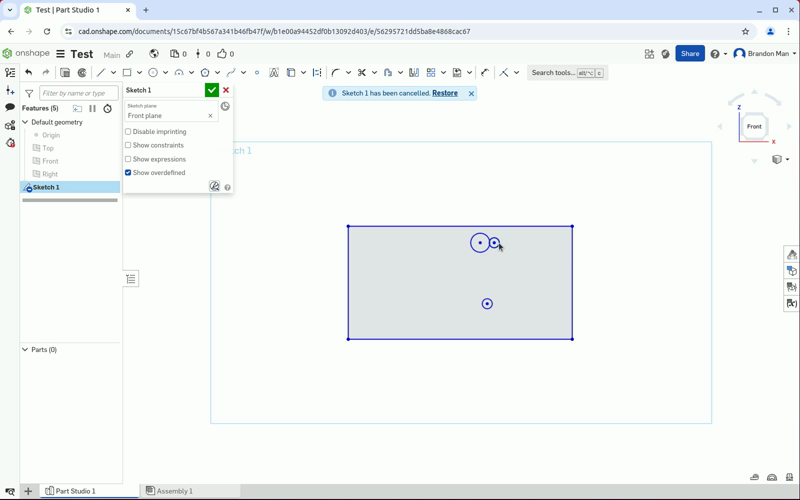
key_down(shift)
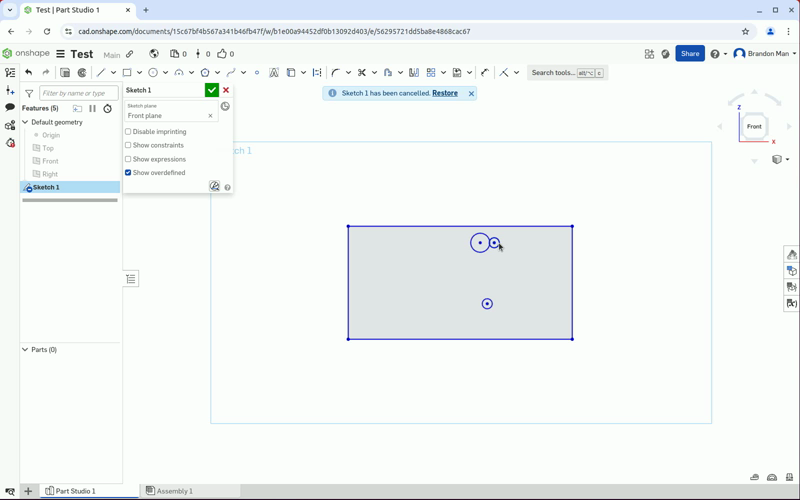
mouse_move(560, 242)
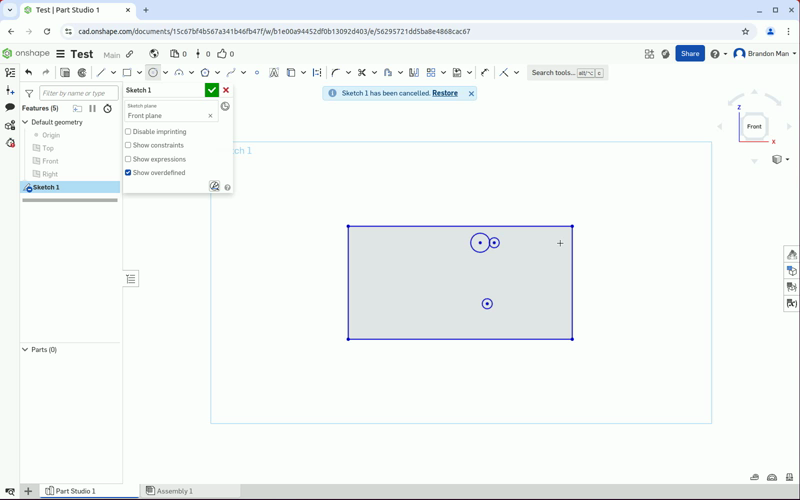
click(560, 242)
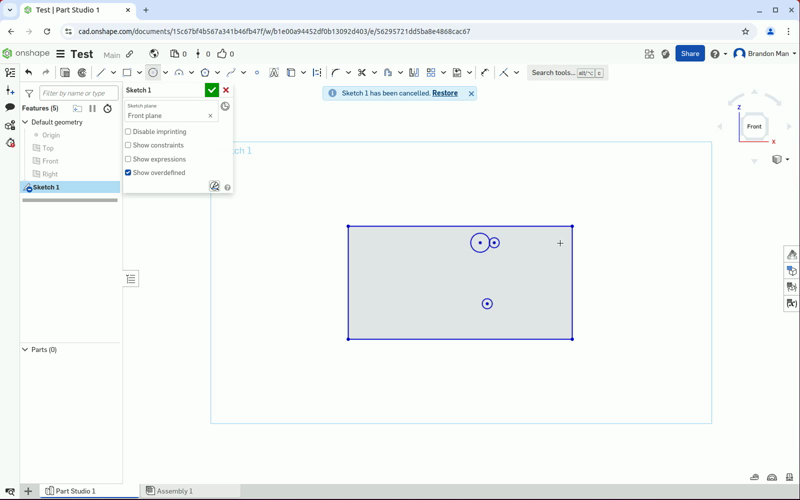
key_up(shift)
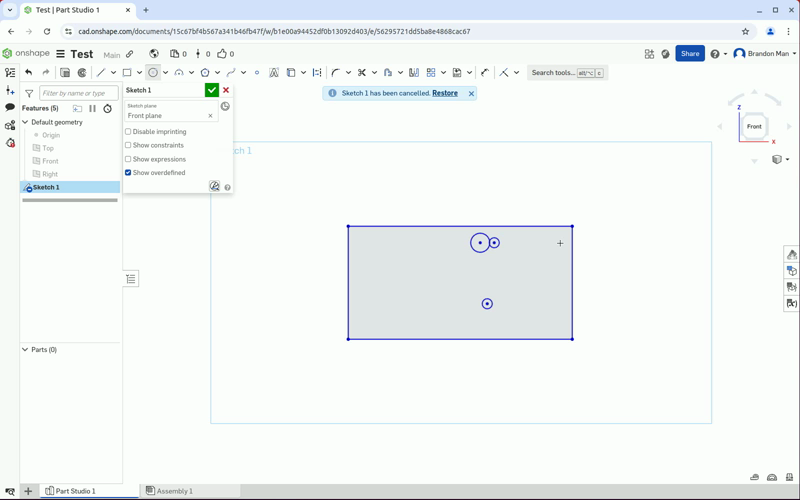
mouse_move(565, 242)
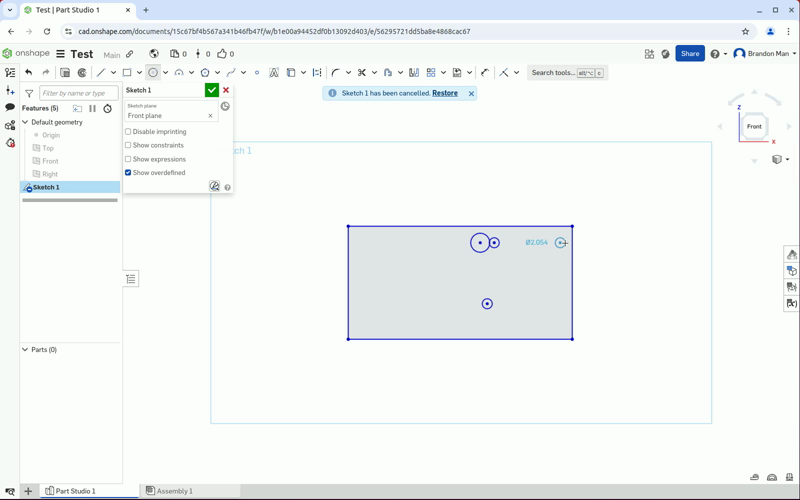
click(565, 242)
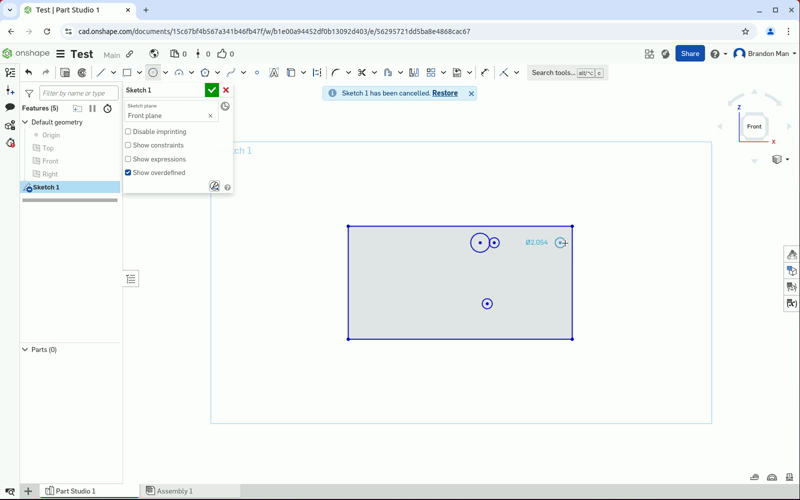
key(esc)
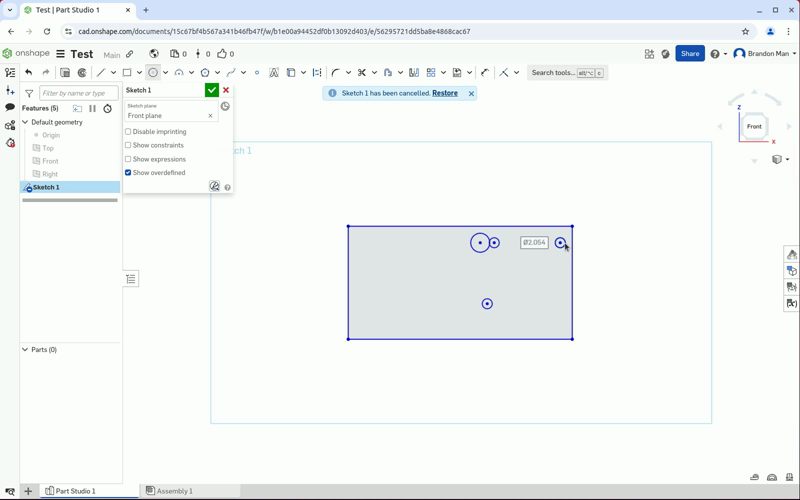
mouse_move(433, 321)
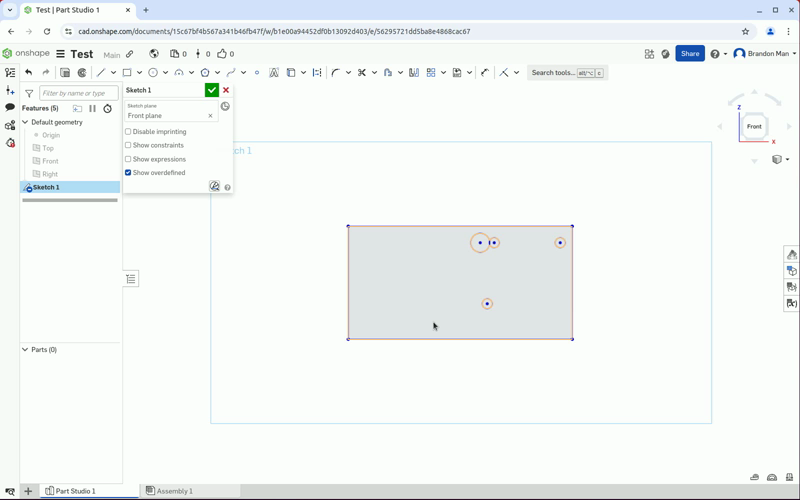
click(433, 321)
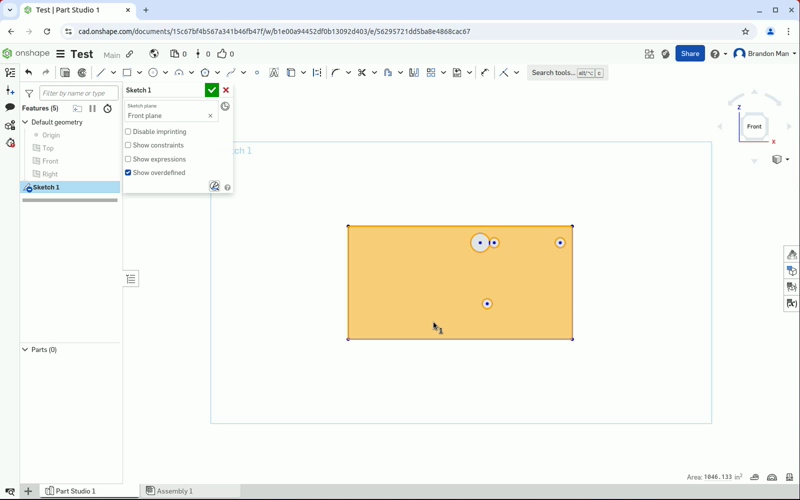
mouse_move(73, 352)
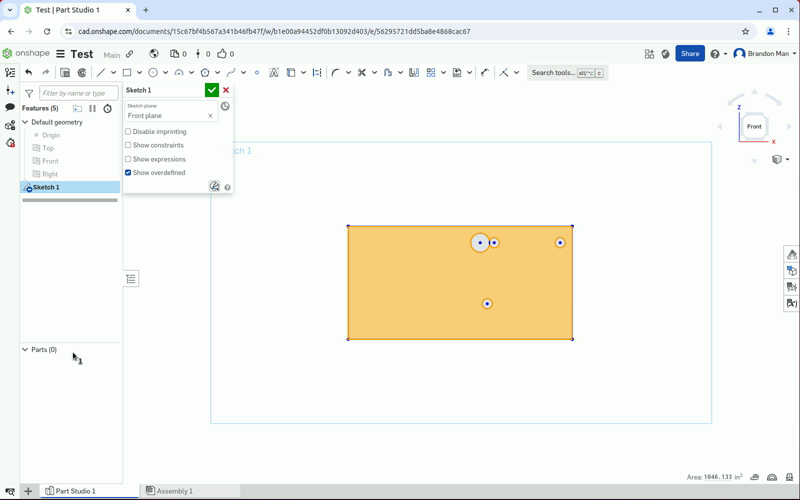
key(shift+y)
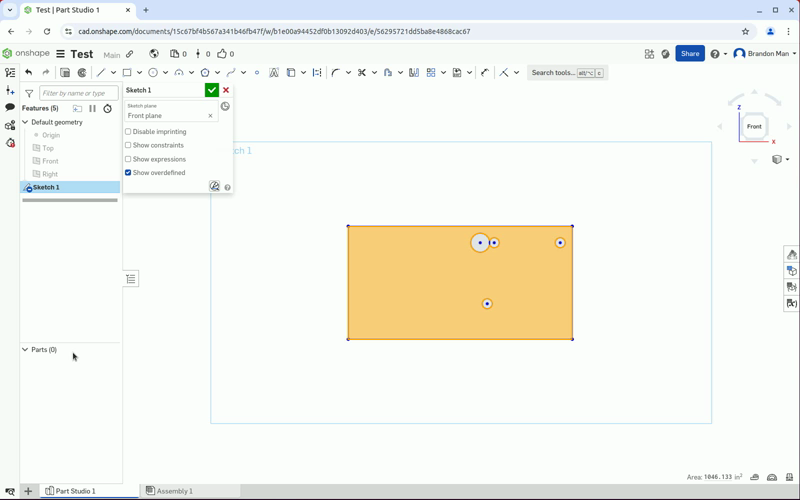
key(shift+e)
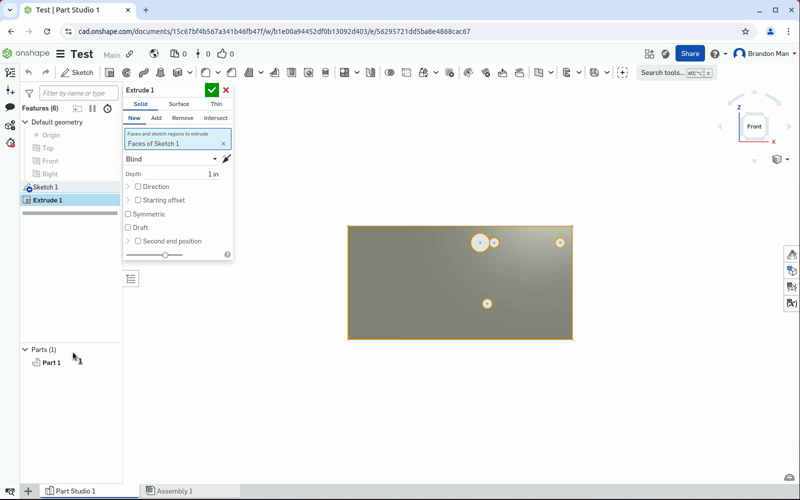
mouse_move(143, 106)
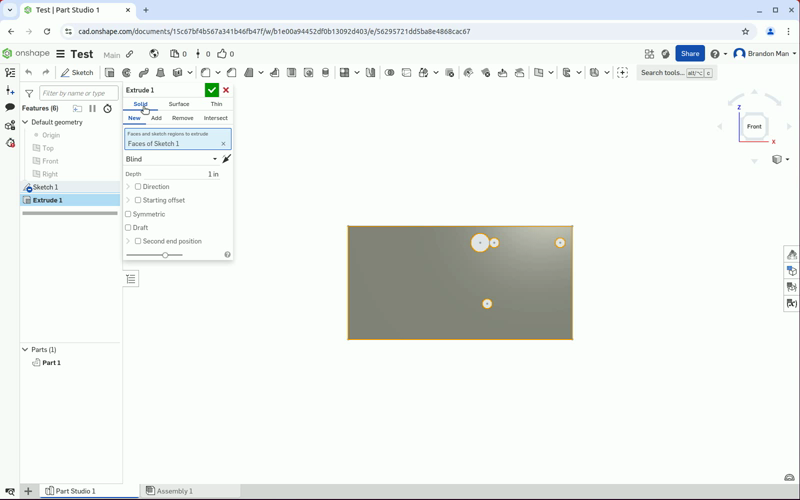
click(143, 106)
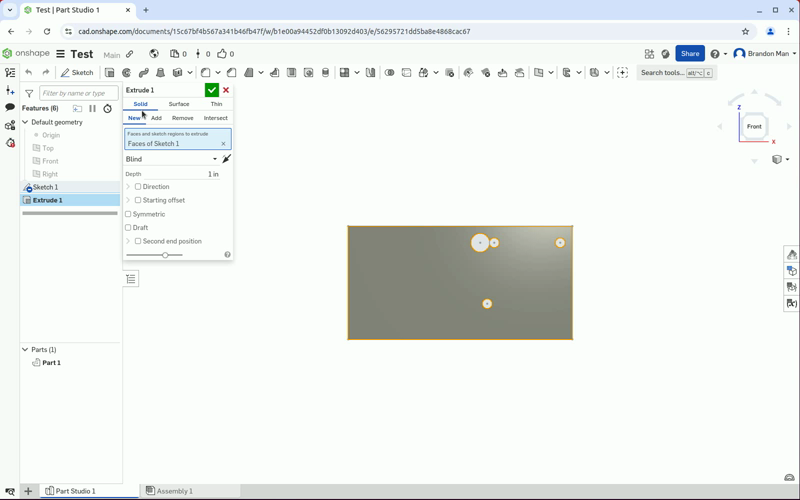
mouse_move(137, 120)
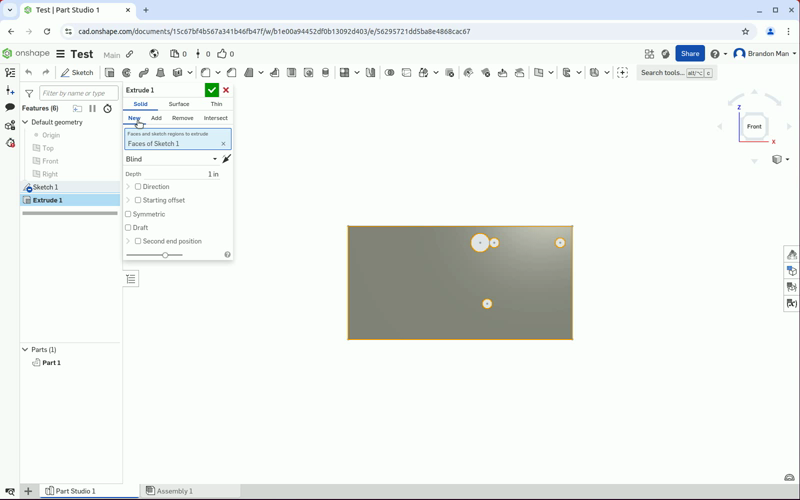
click(137, 120)
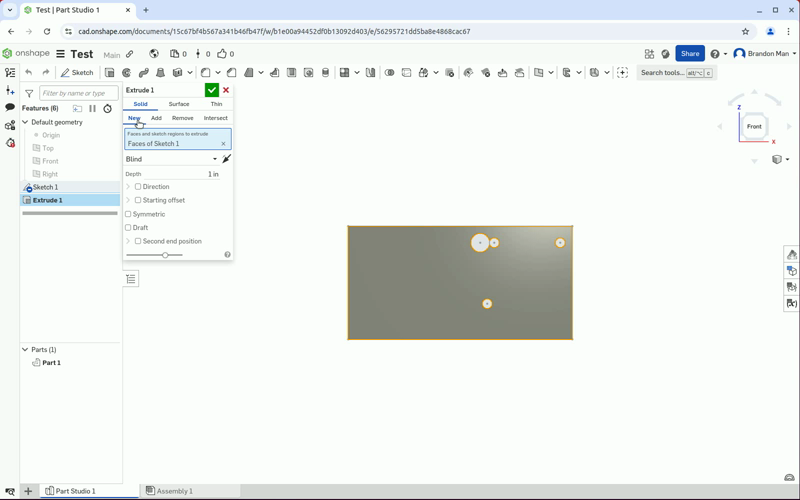
key(tab, 4)
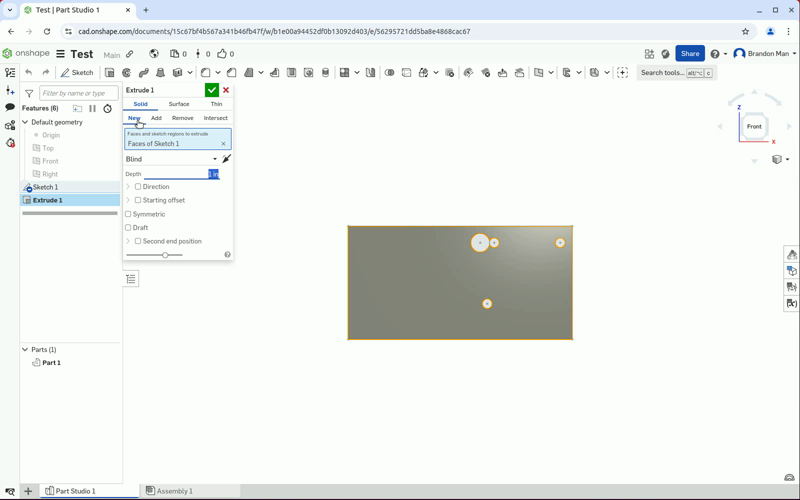
text(1.204)
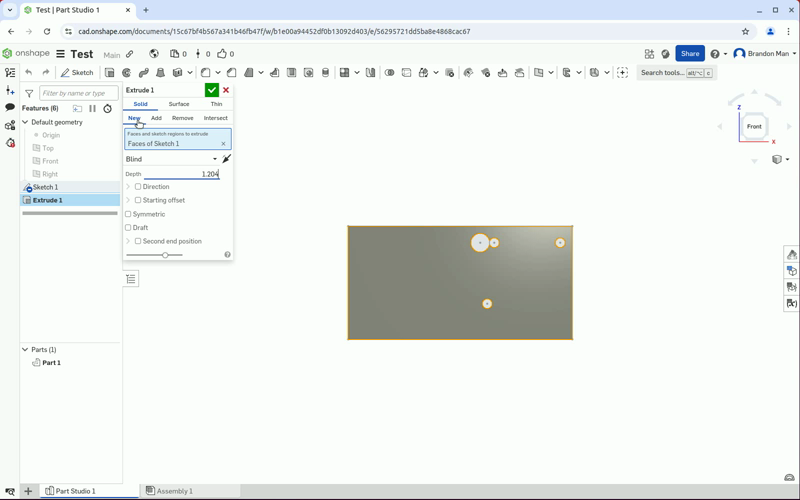
key(enter)
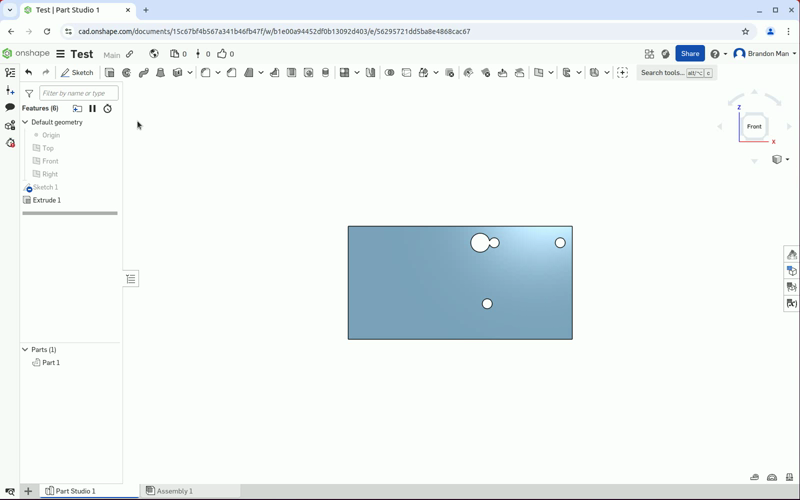
key(shift+h)
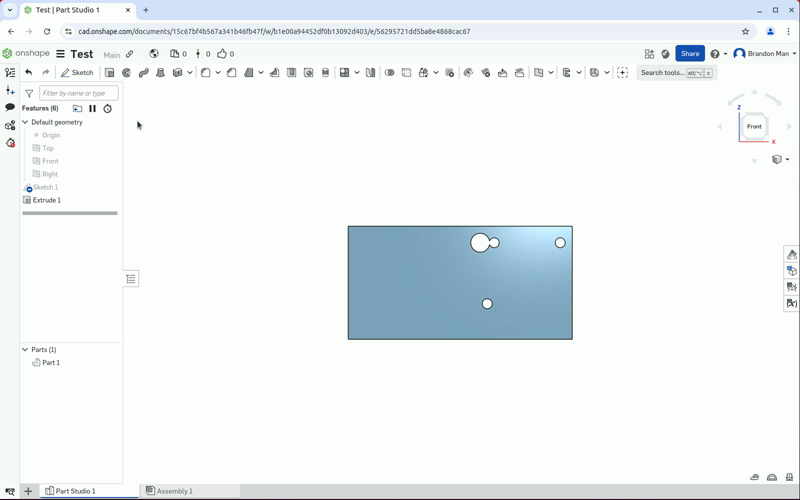
key(shift+h)
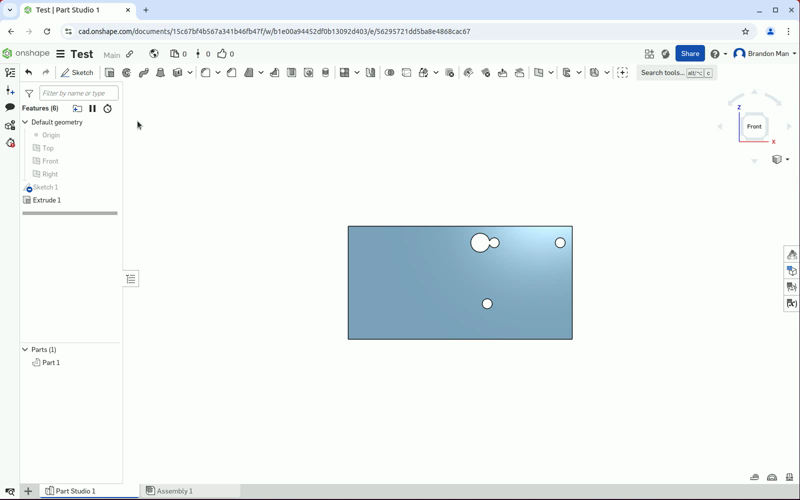
mouse_move(73, 189)
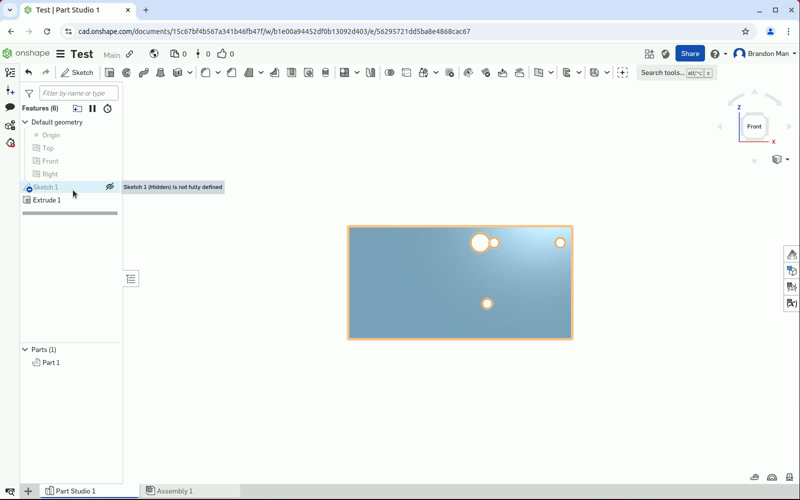
click(73, 189)
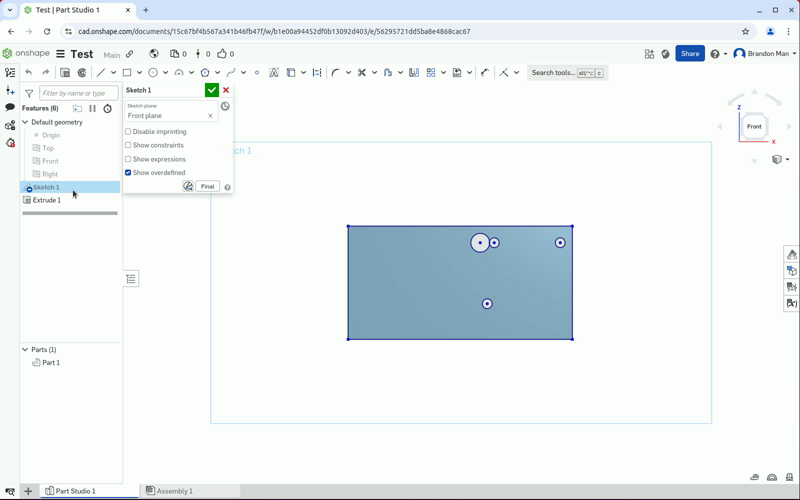
mouse_move(229, 92)
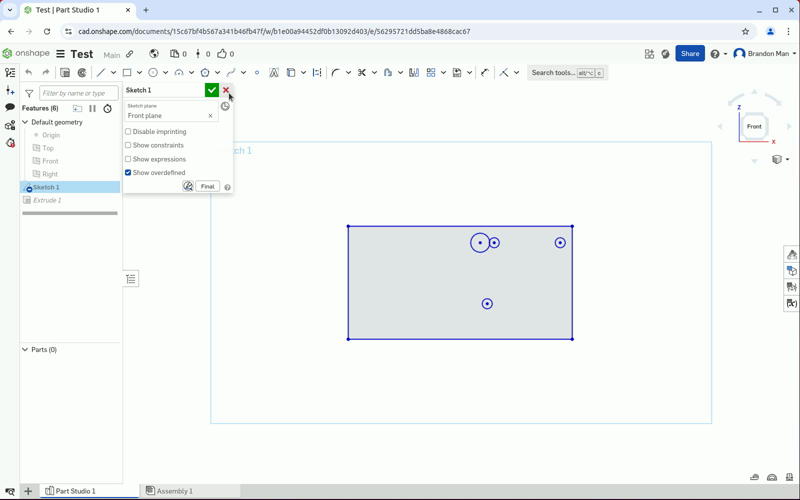
click(229, 92)
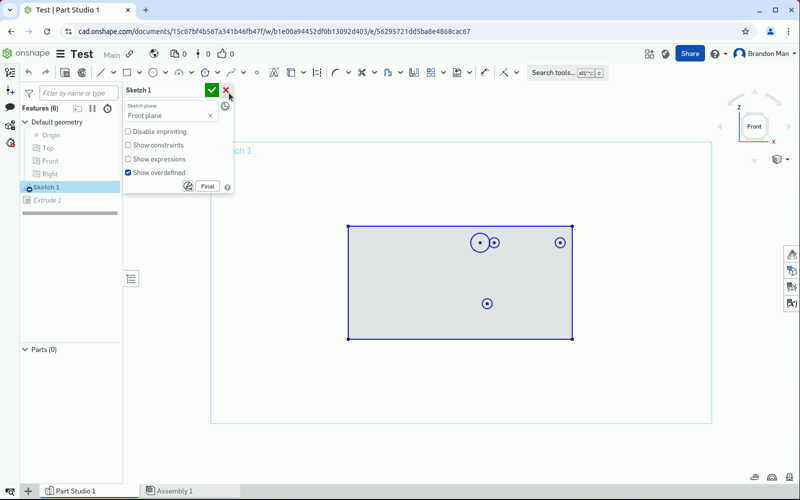
key(shift+s)
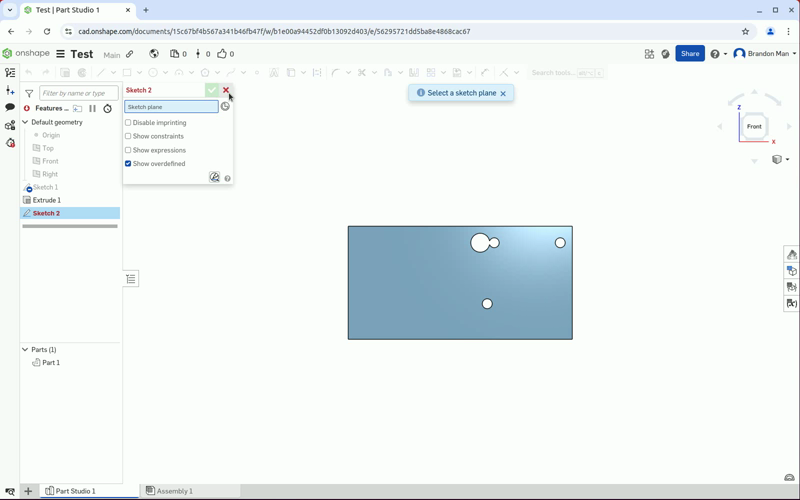
mouse_move(73, 163)
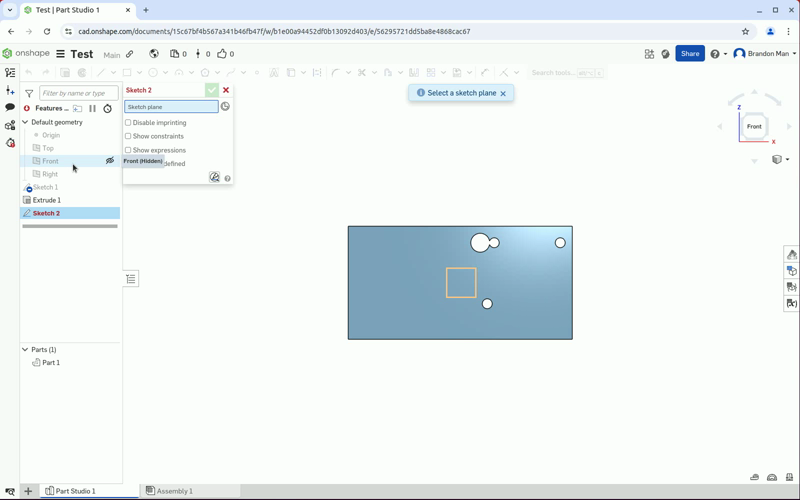
click(73, 163)
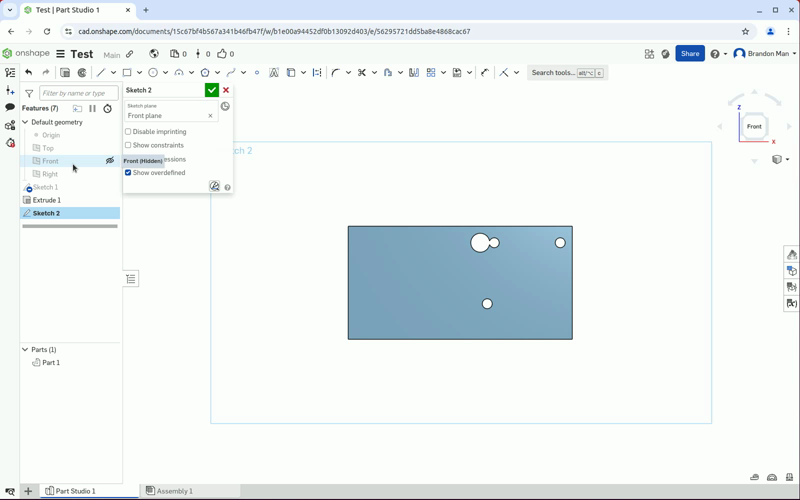
mouse_move(73, 352)
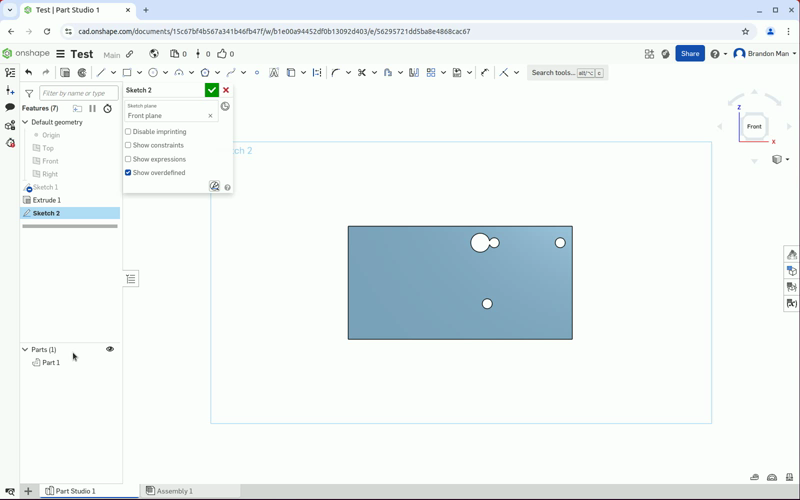
key(y)
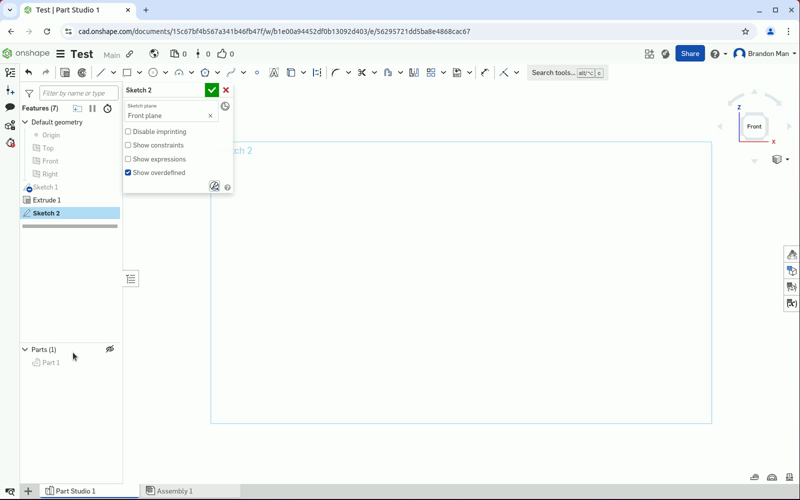
key(c)
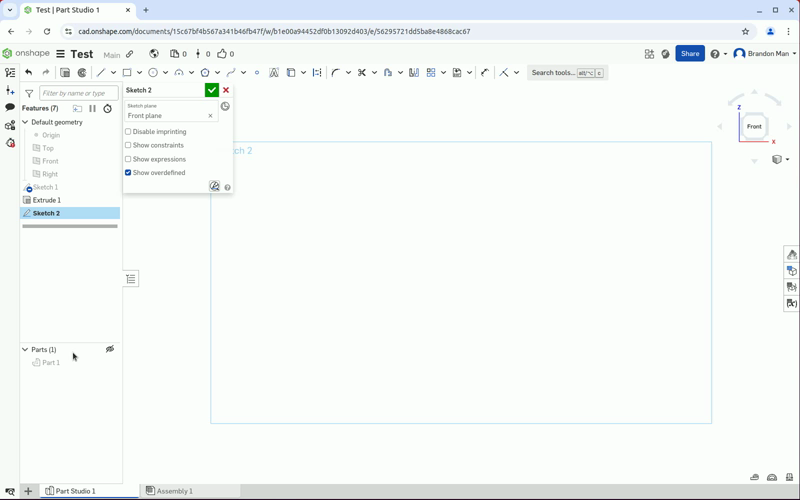
key_down(shift)
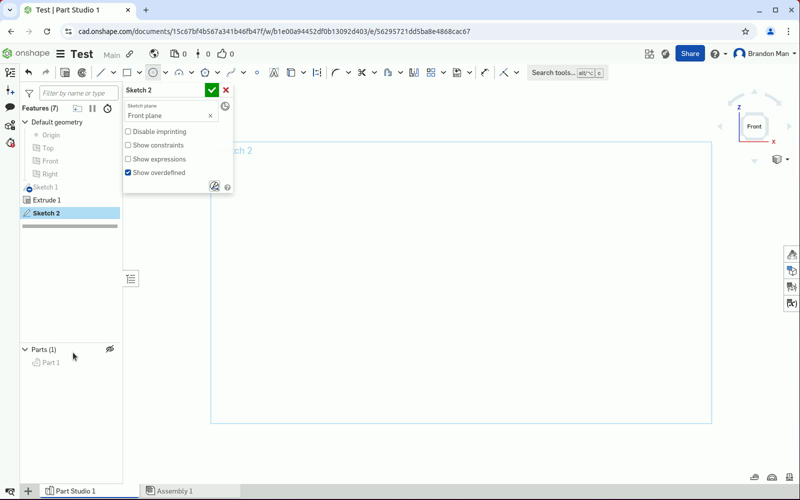
mouse_move(410, 282)
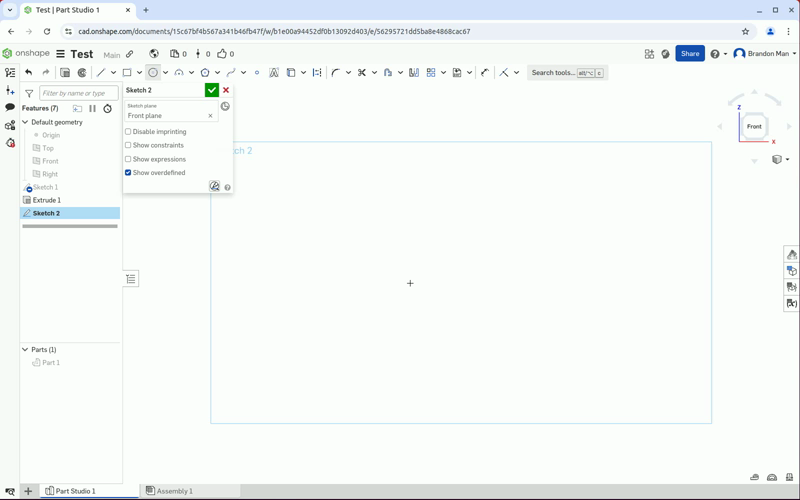
click(410, 282)
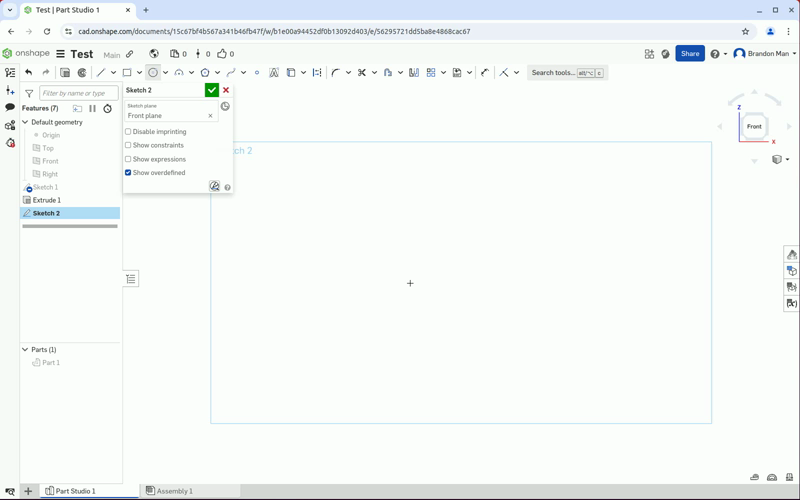
key_up(shift)
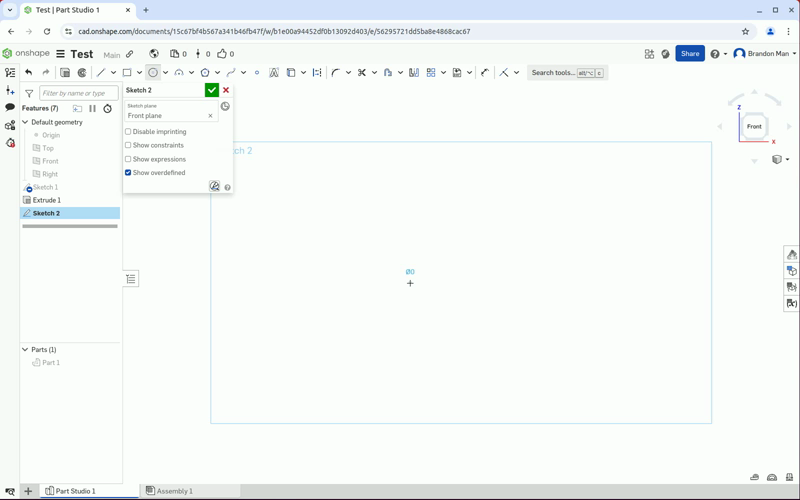
mouse_move(421, 282)
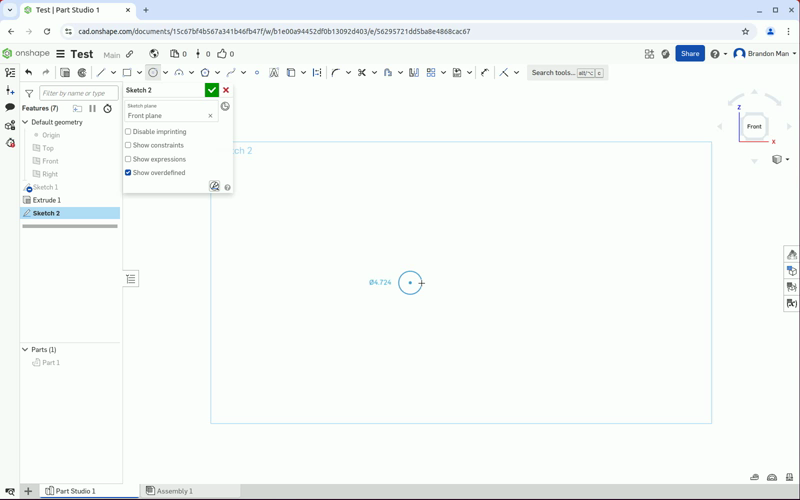
click(421, 282)
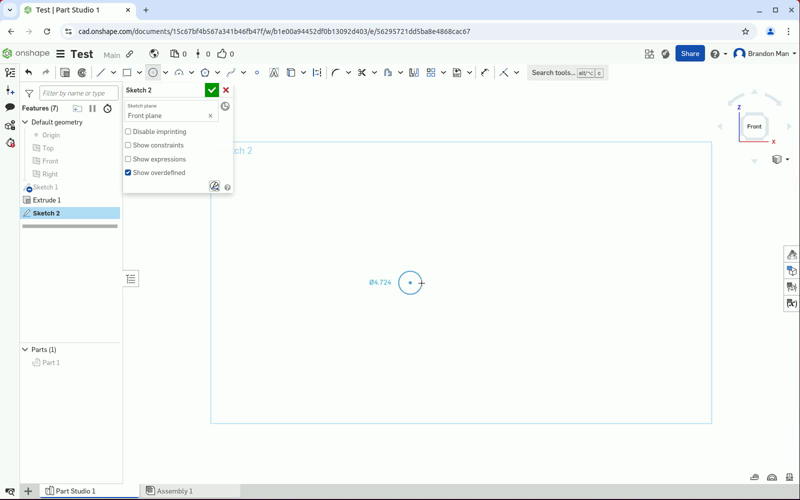
key(esc)
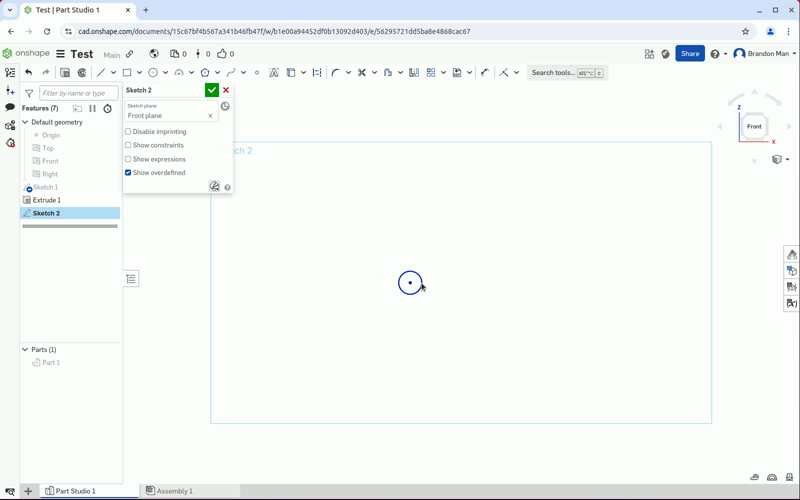
mouse_move(404, 279)
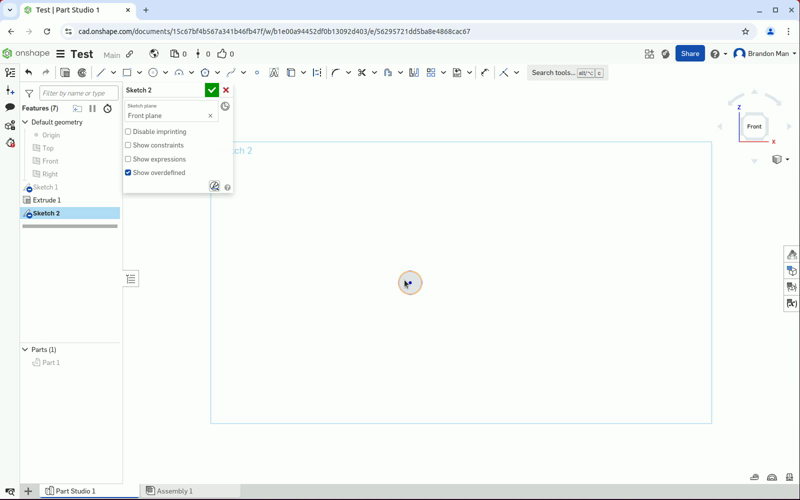
scroll(6)
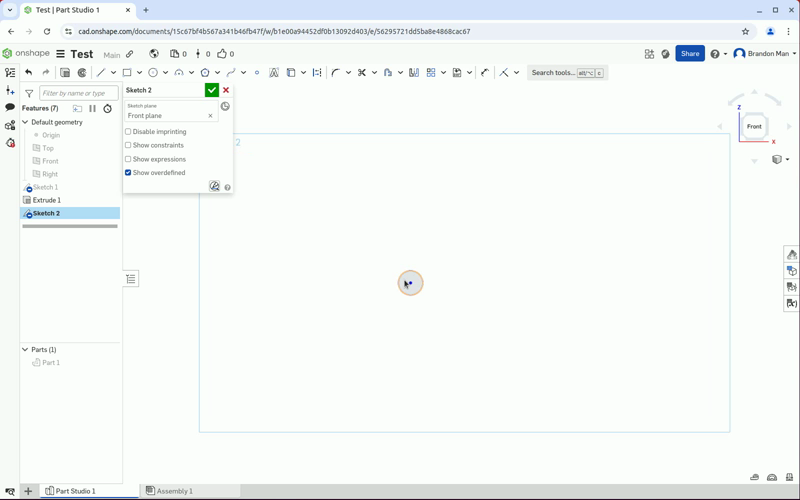
scroll(6)
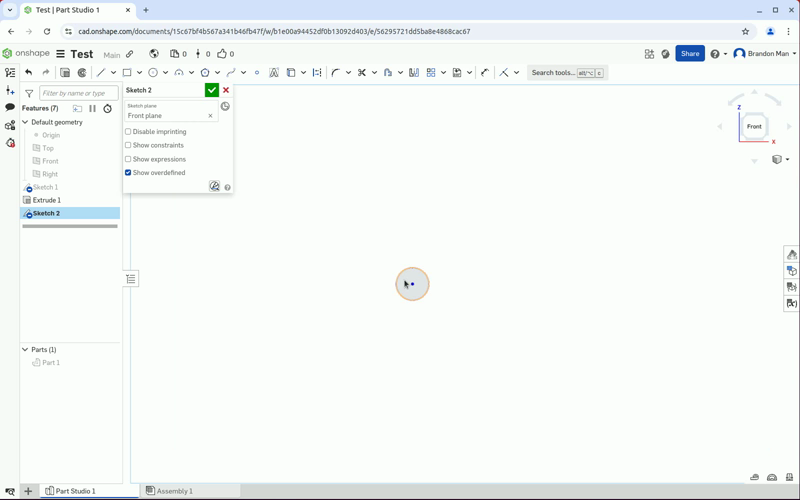
scroll(6)
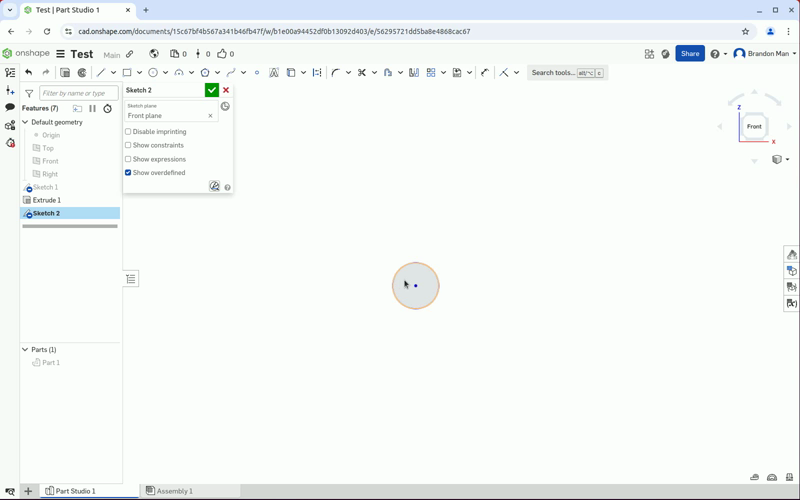
scroll(6)
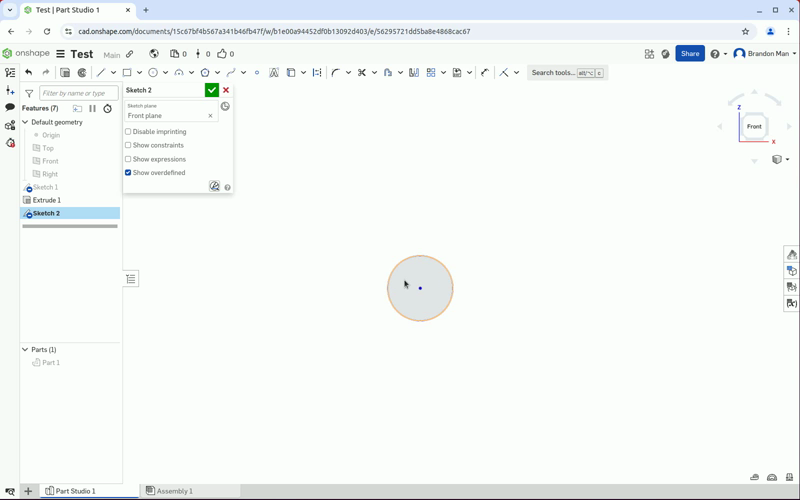
scroll(6)
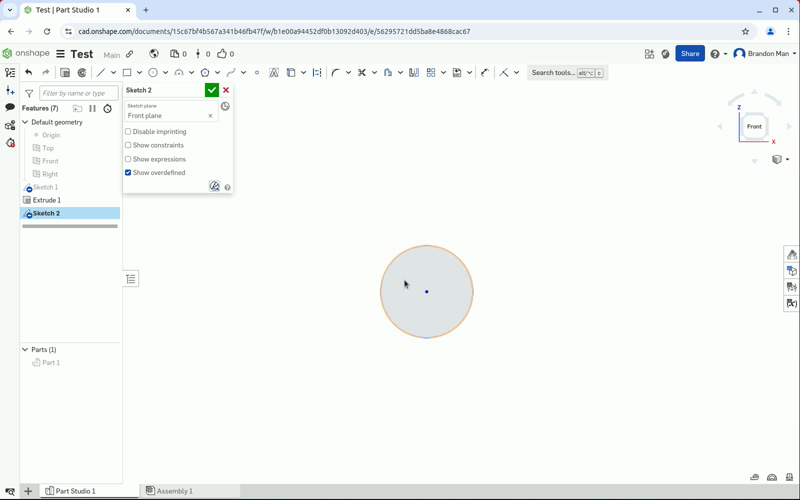
scroll(6)
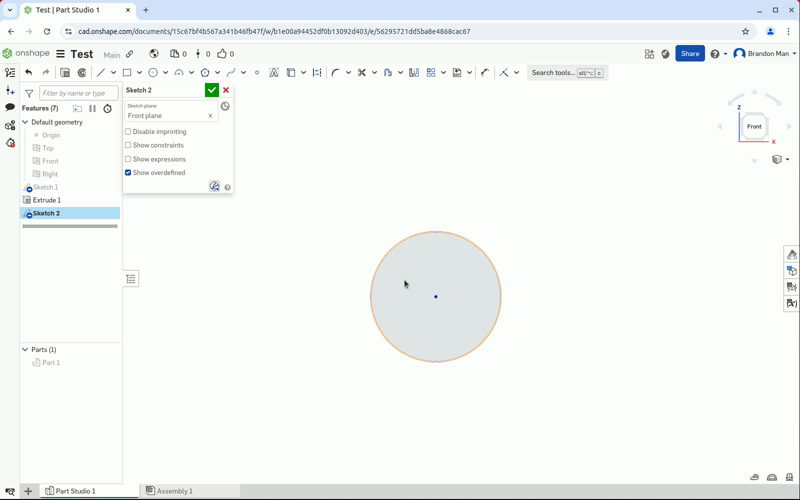
scroll(6)
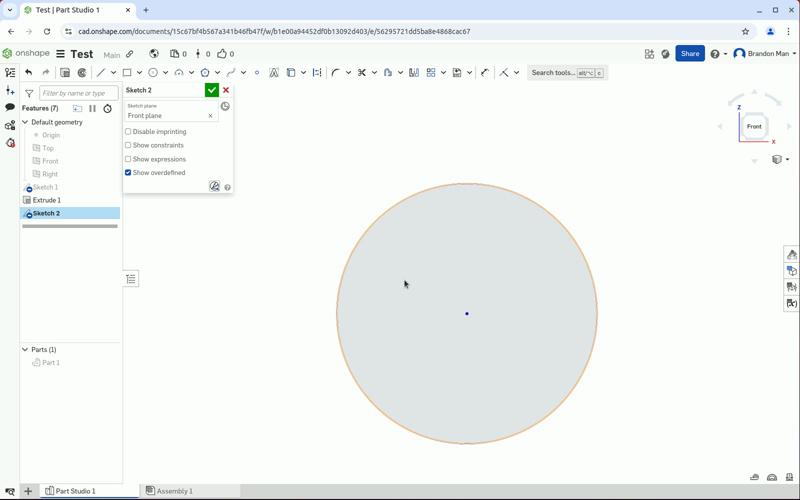
click(404, 279)
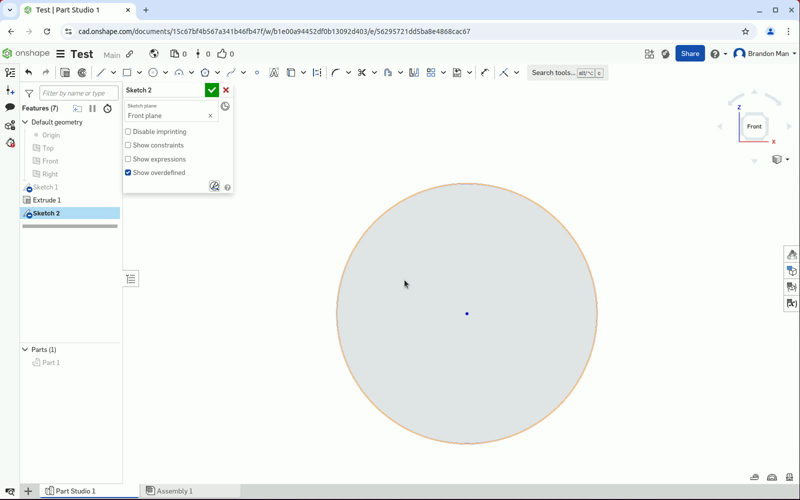
scroll(-6)
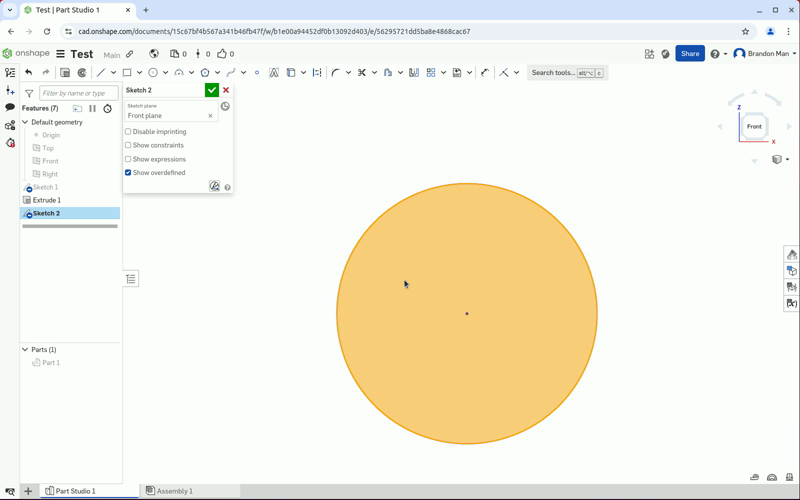
scroll(-6)
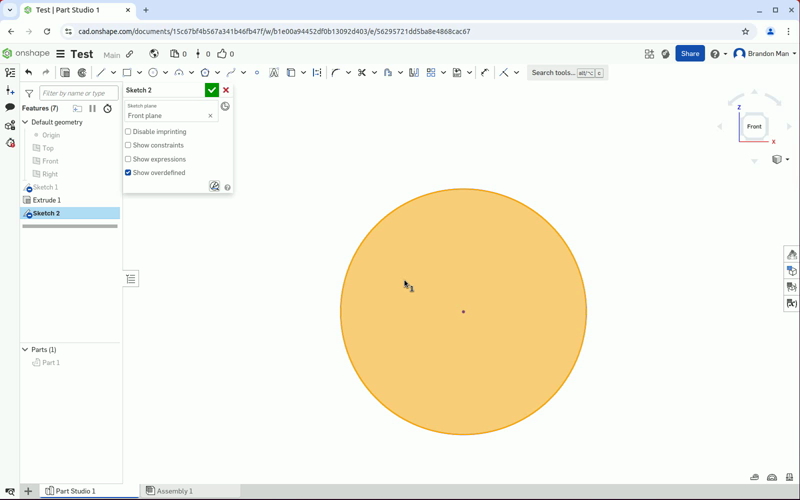
scroll(-6)
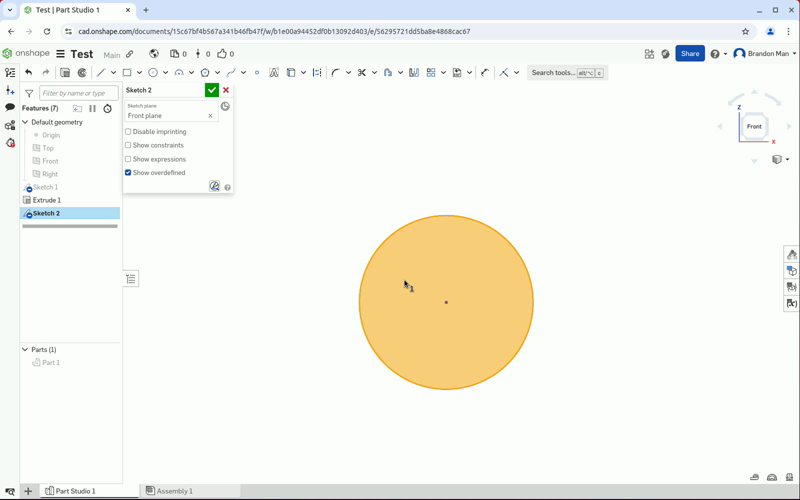
scroll(-6)
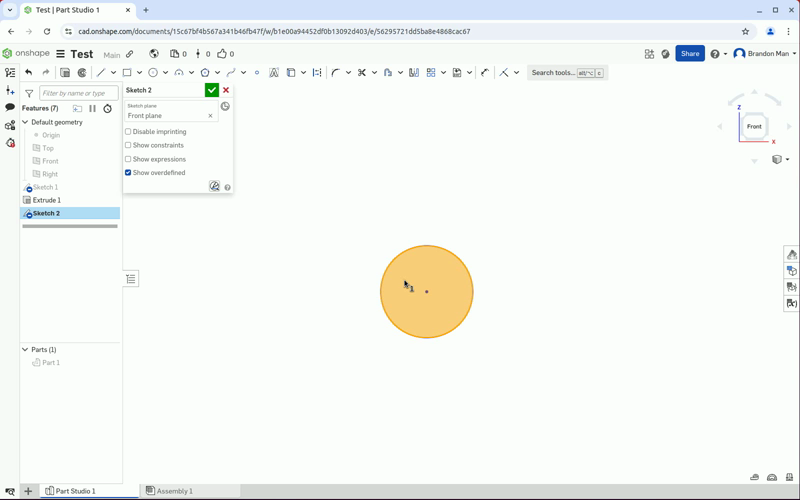
scroll(-6)
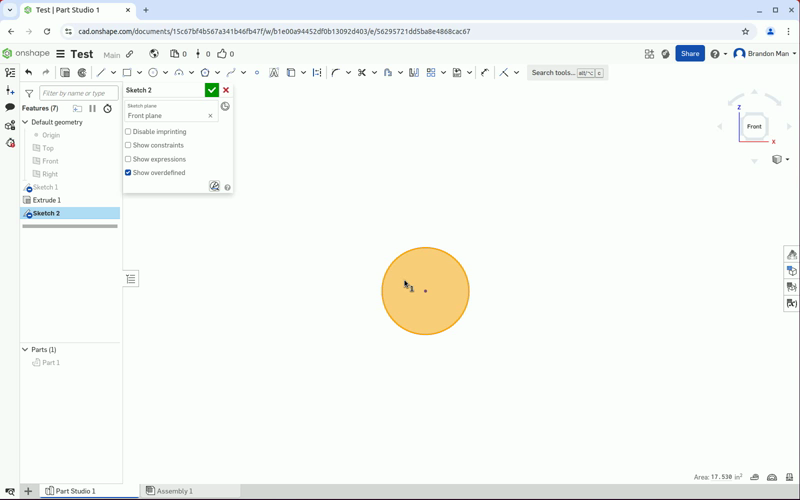
scroll(-6)
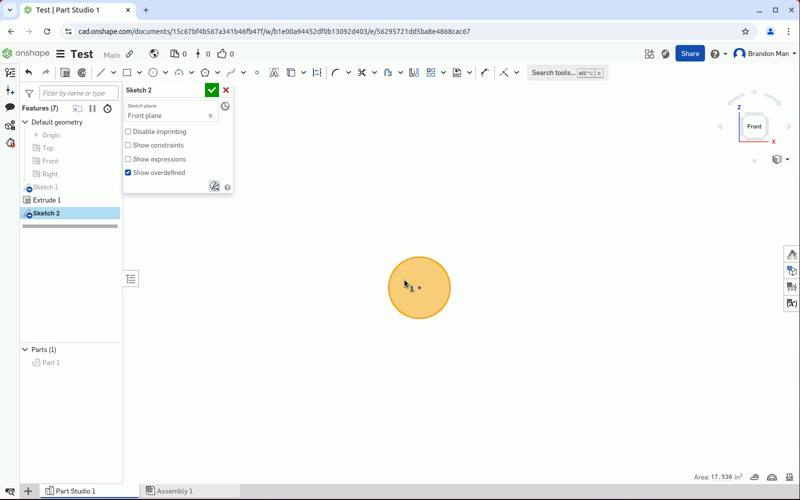
scroll(-6)
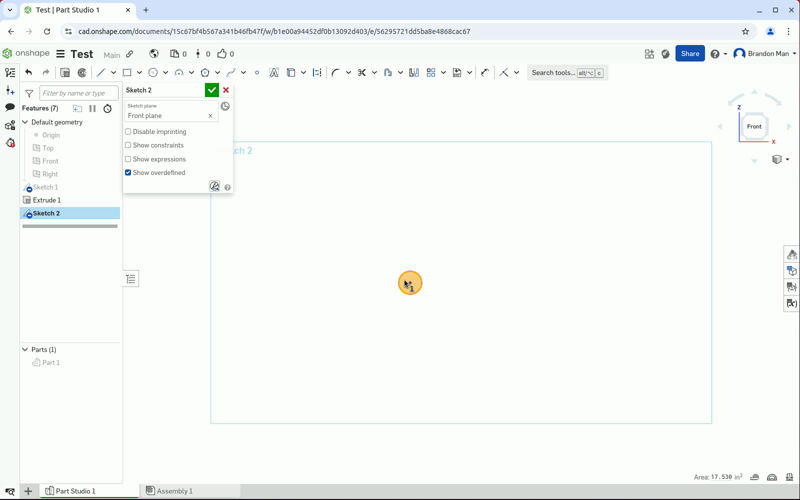
mouse_move(73, 352)
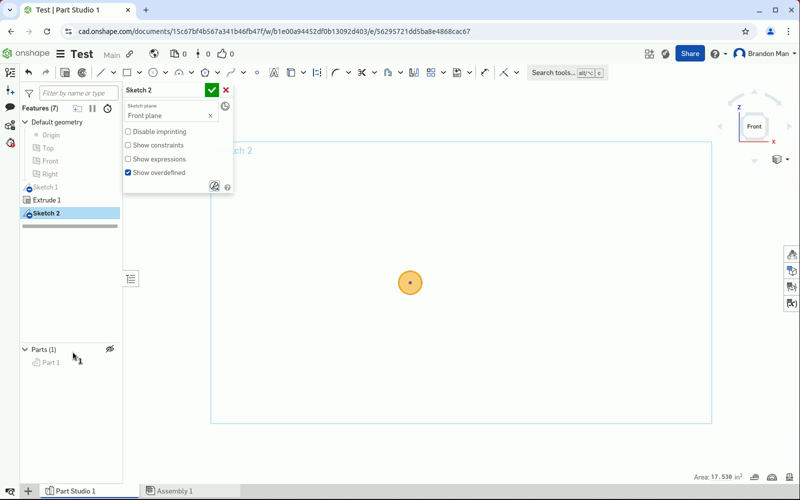
key(shift+y)
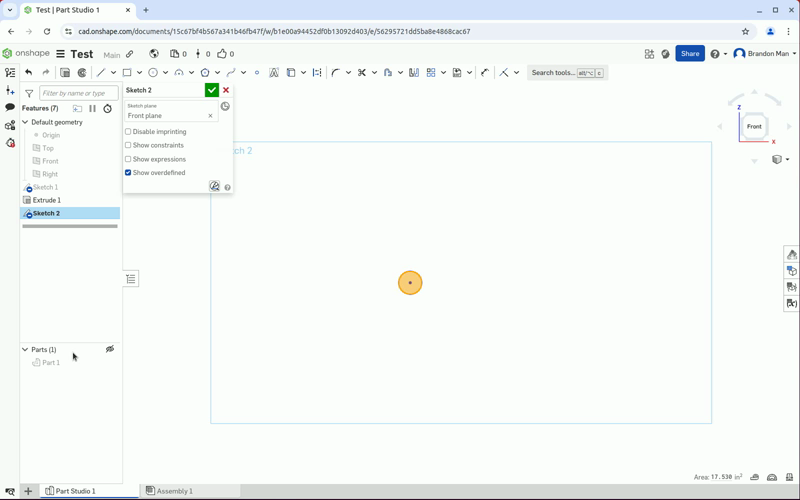
key(shift+e)
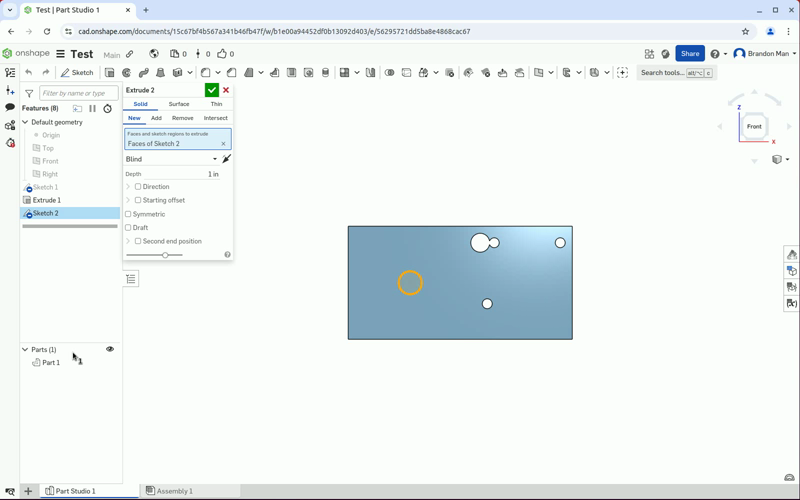
mouse_move(143, 106)
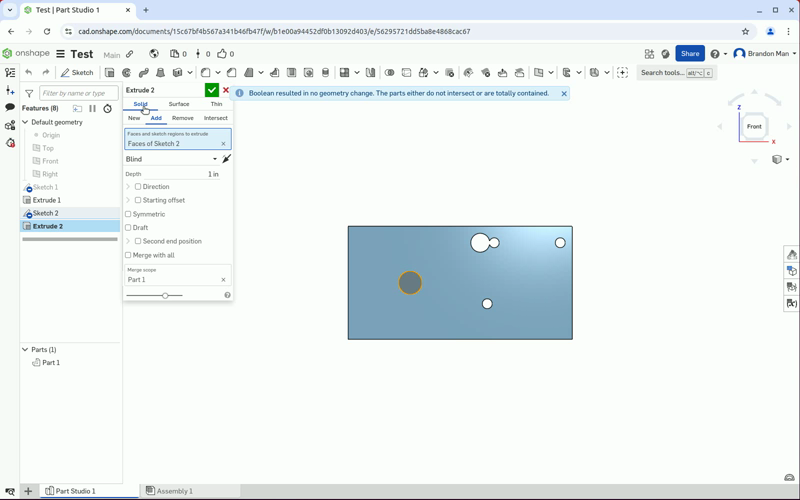
click(143, 106)
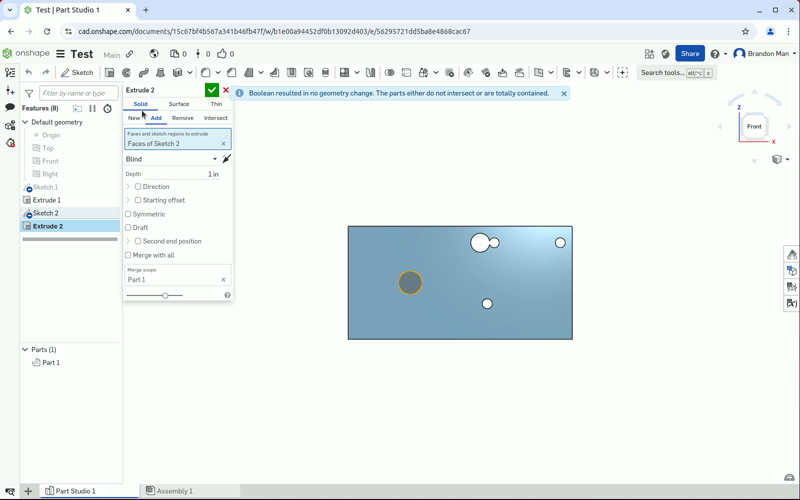
mouse_move(137, 120)
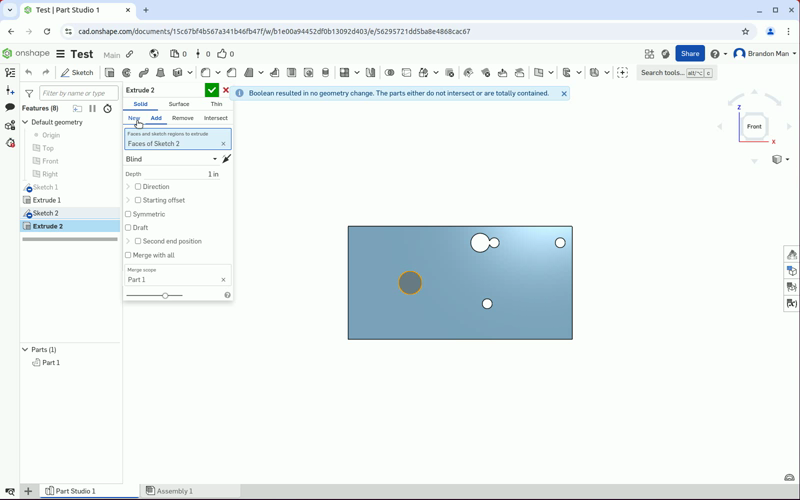
click(137, 120)
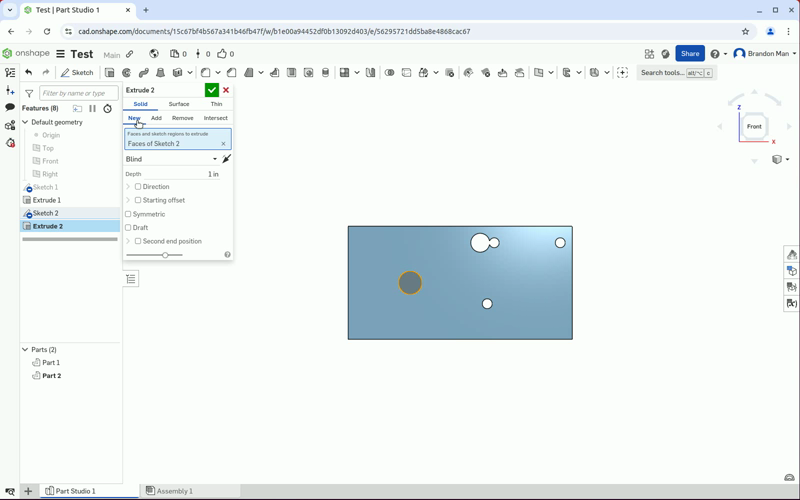
key(tab, 4)
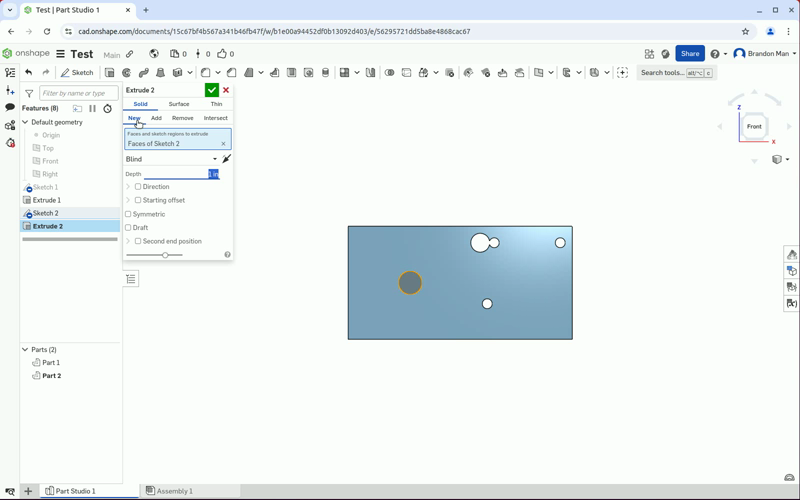
text(6.981)
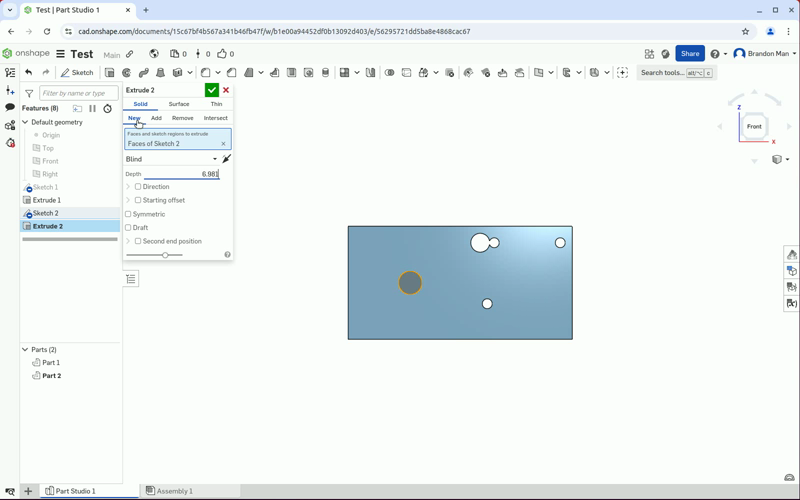
key(enter)
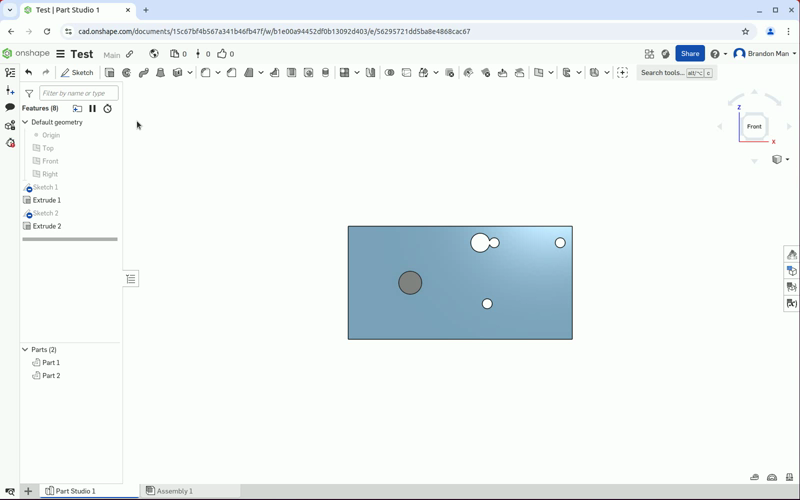
key(shift+h)
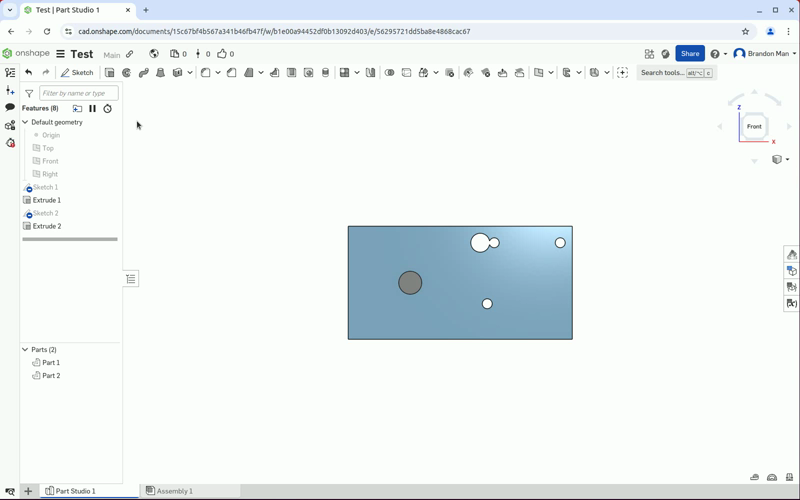
key(shift+h)
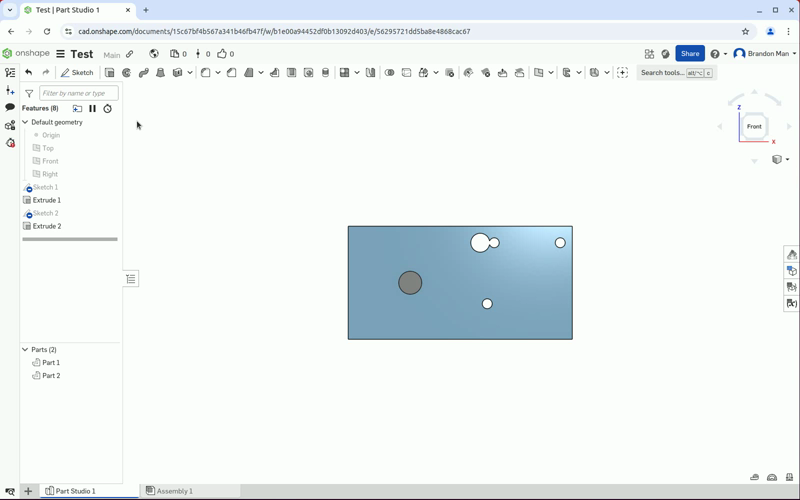
mouse_move(73, 189)
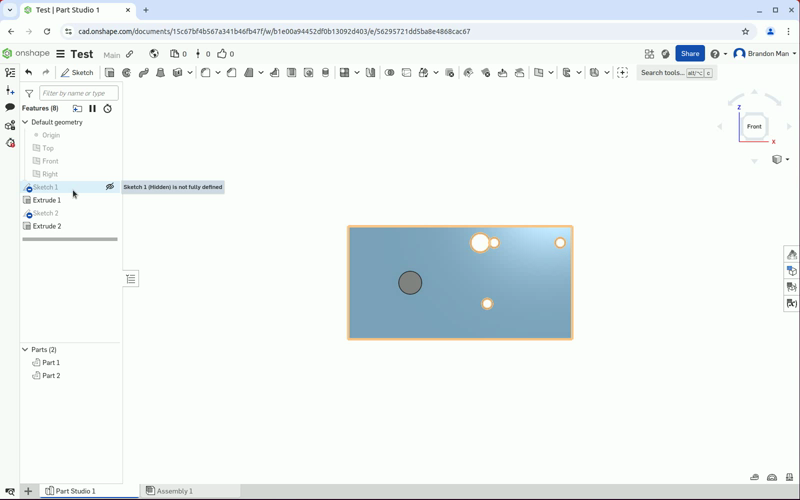
click(73, 189)
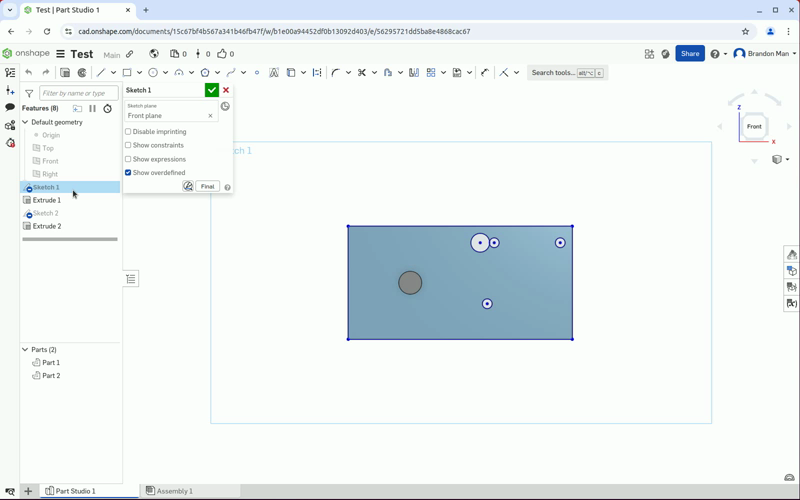
mouse_move(229, 92)
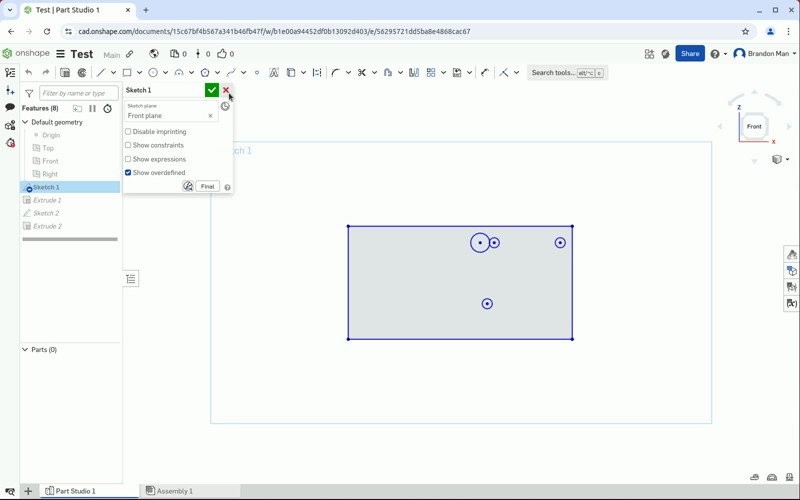
click(229, 92)
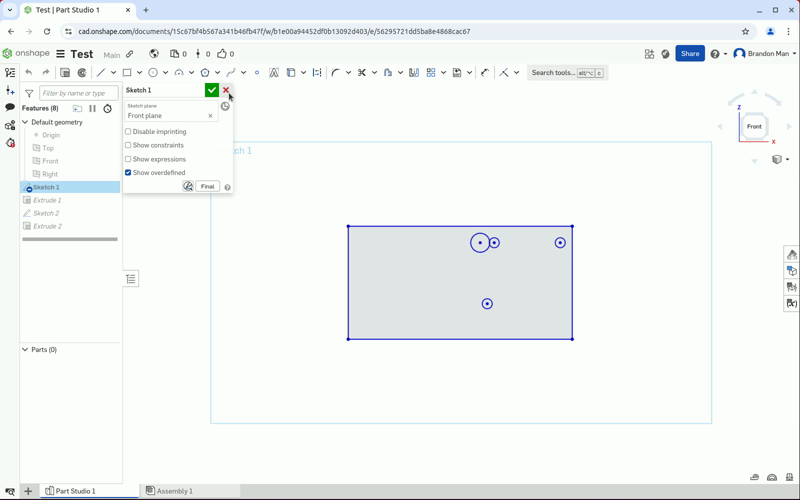
key(shift+s)
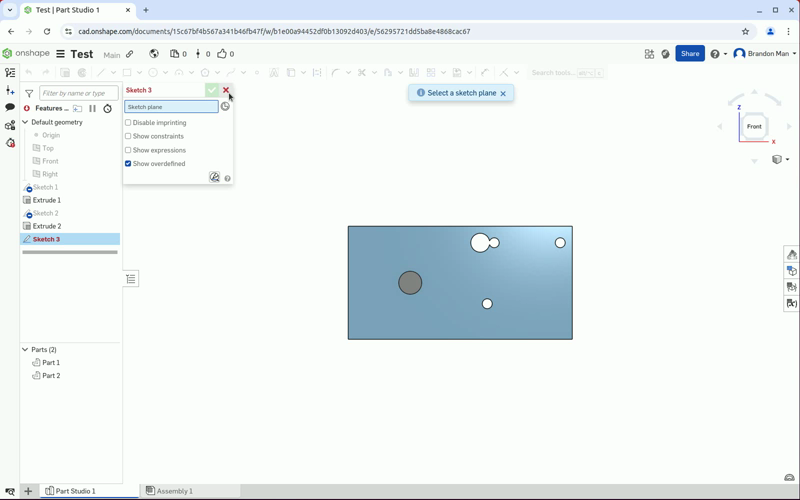
mouse_move(73, 163)
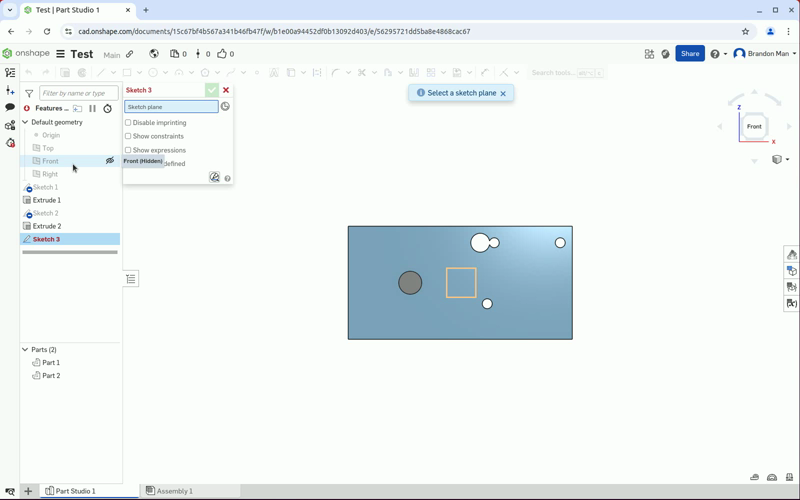
click(73, 163)
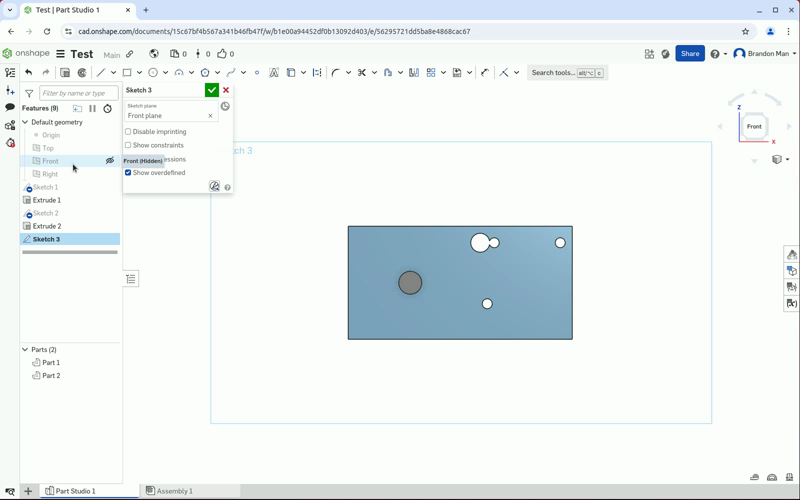
mouse_move(73, 352)
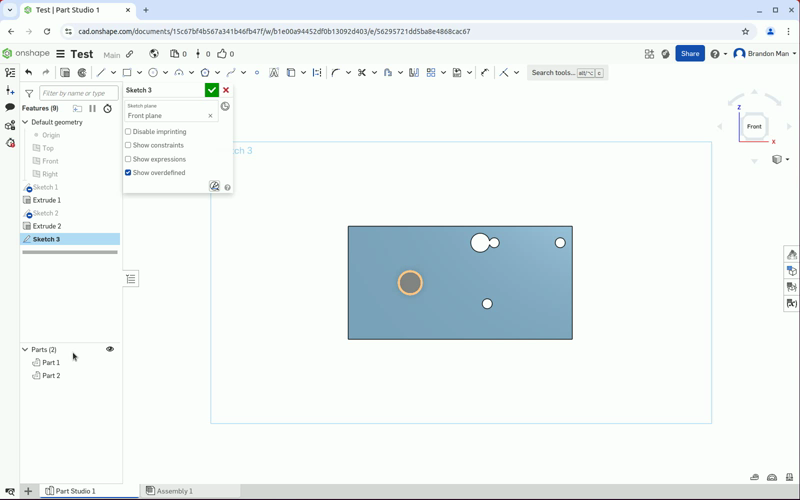
key(y)
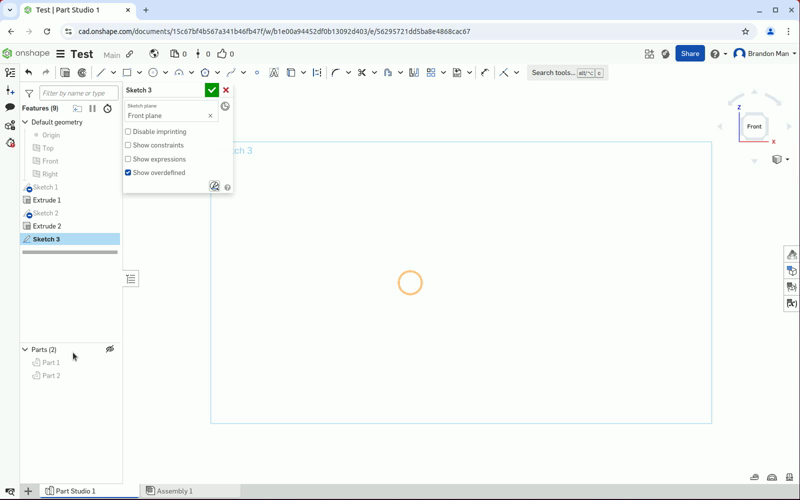
key(c)
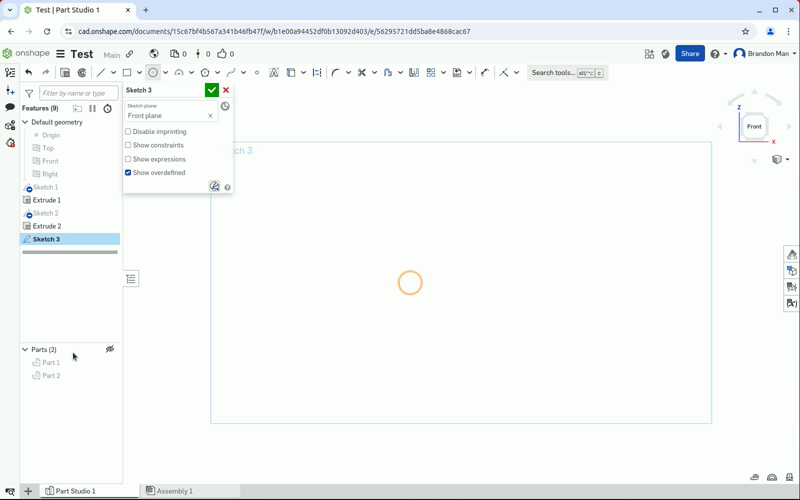
key_down(shift)
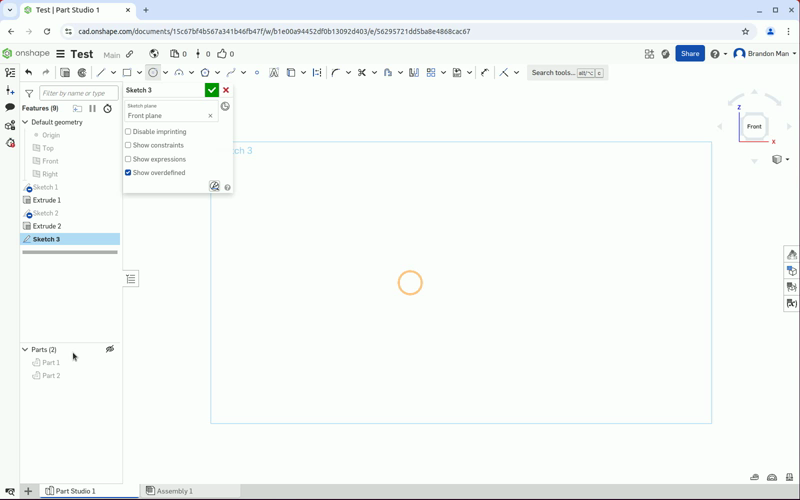
mouse_move(480, 241)
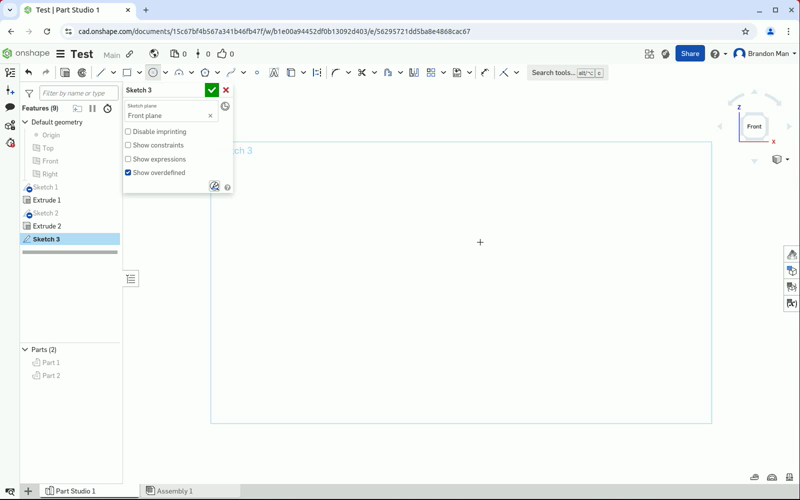
click(480, 241)
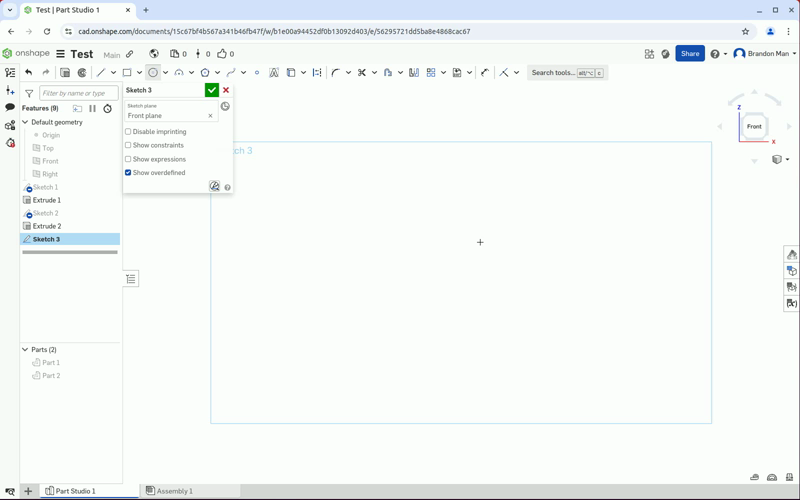
key_up(shift)
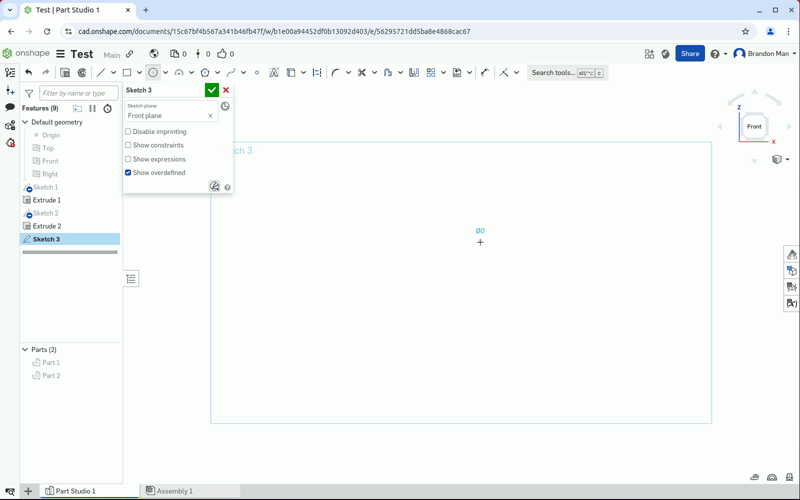
mouse_move(488, 241)
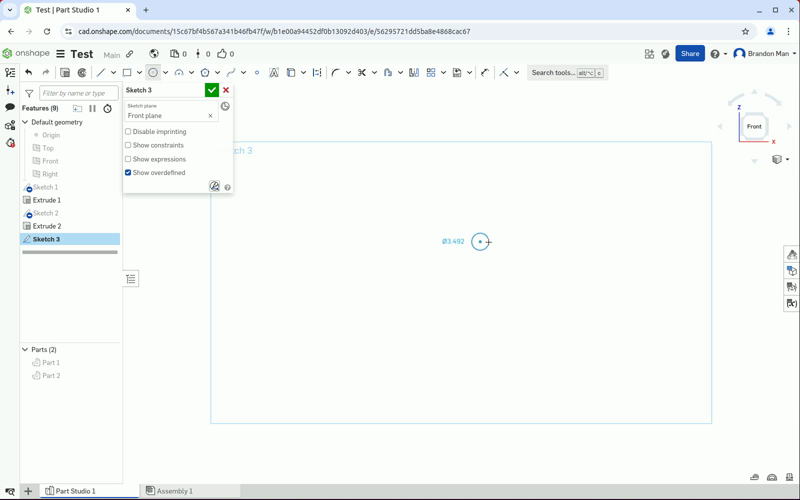
click(488, 241)
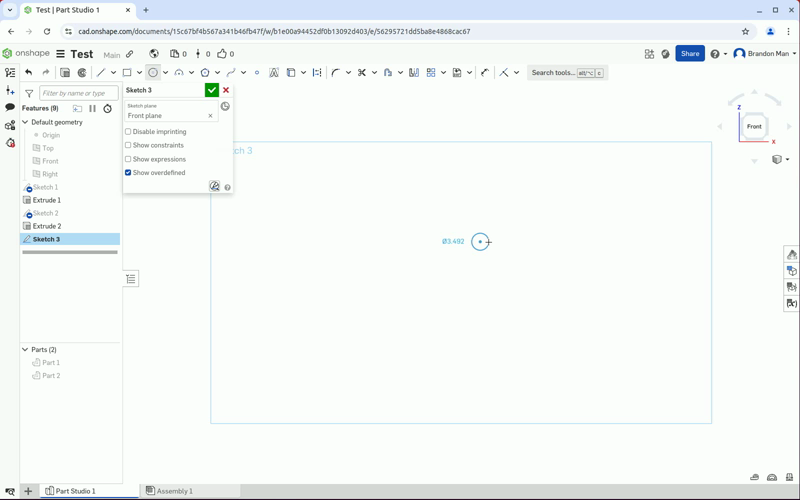
key(esc)
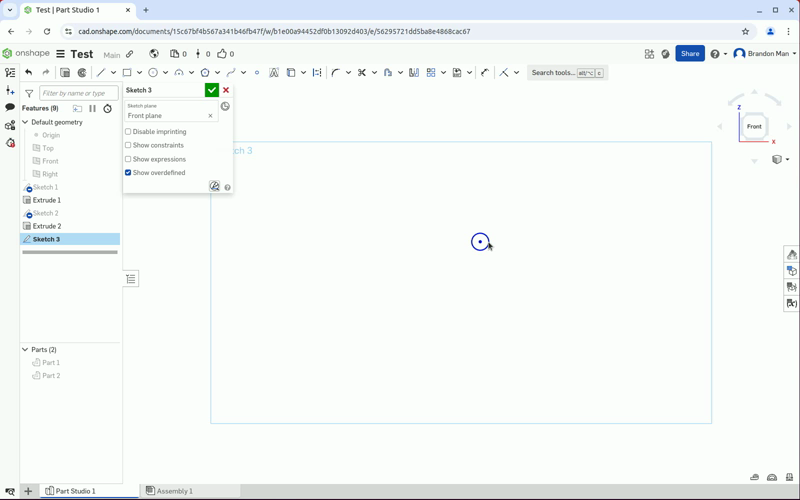
mouse_move(485, 241)
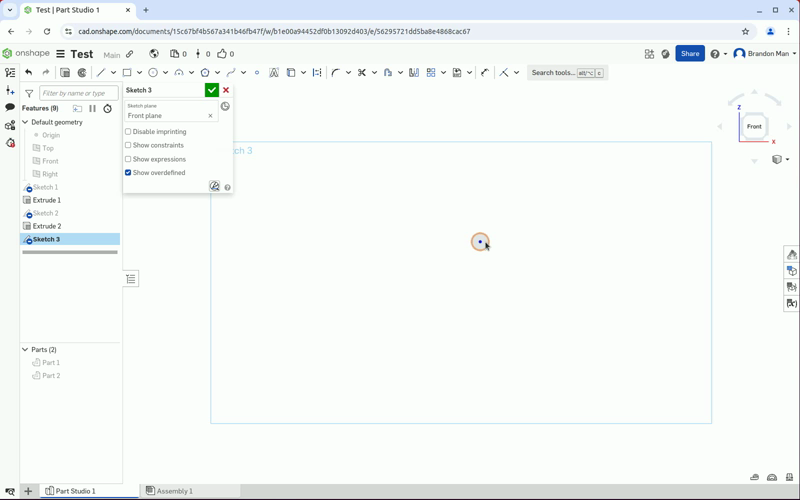
scroll(6)
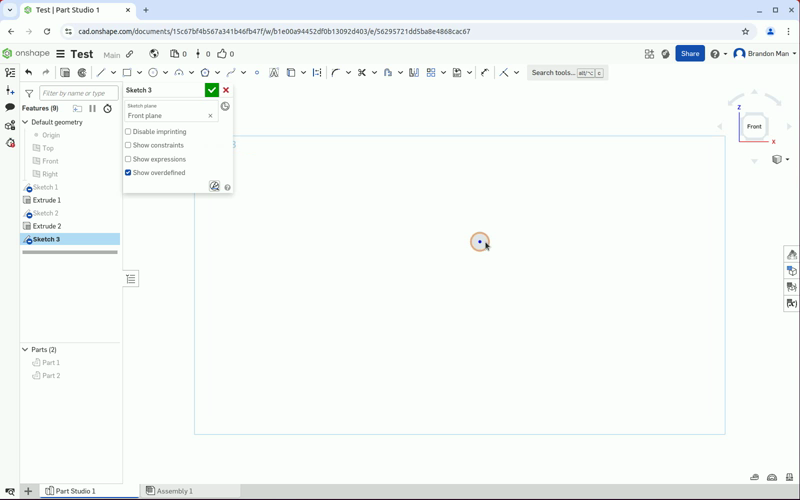
scroll(6)
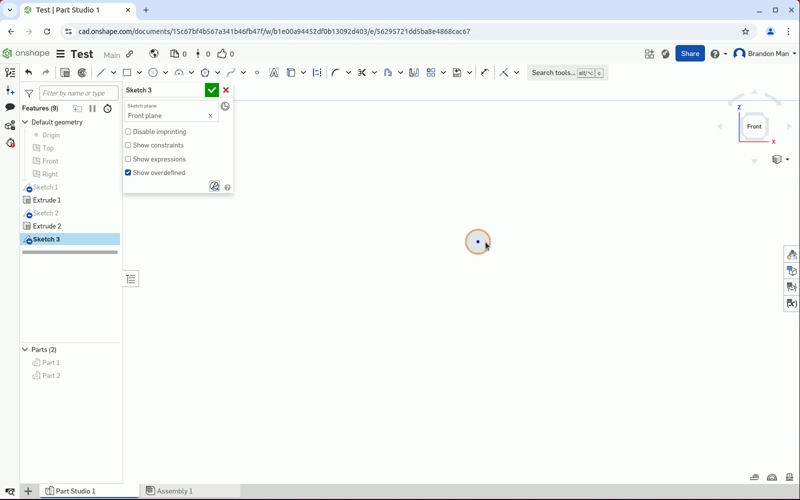
scroll(6)
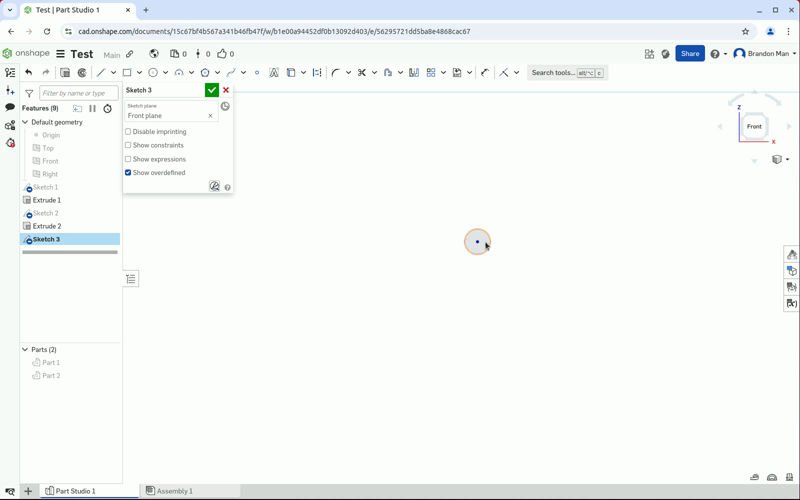
scroll(6)
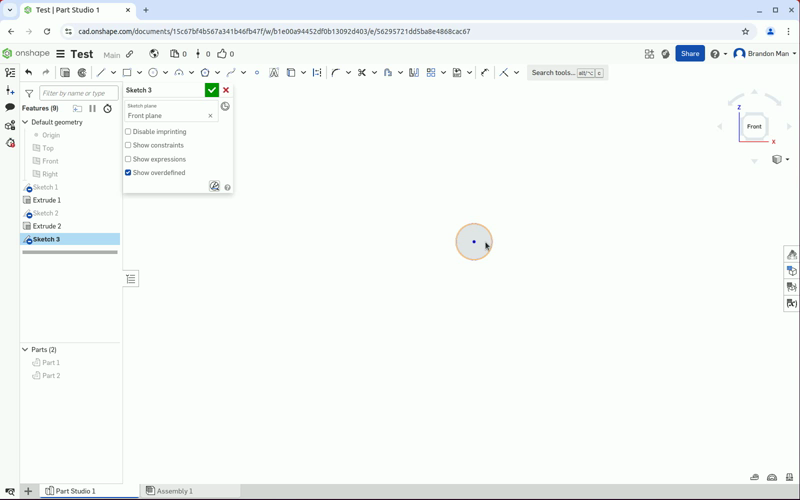
scroll(6)
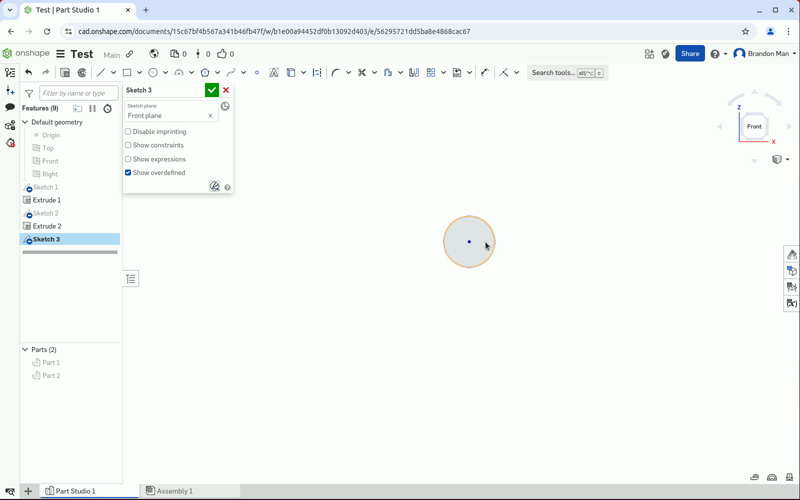
scroll(6)
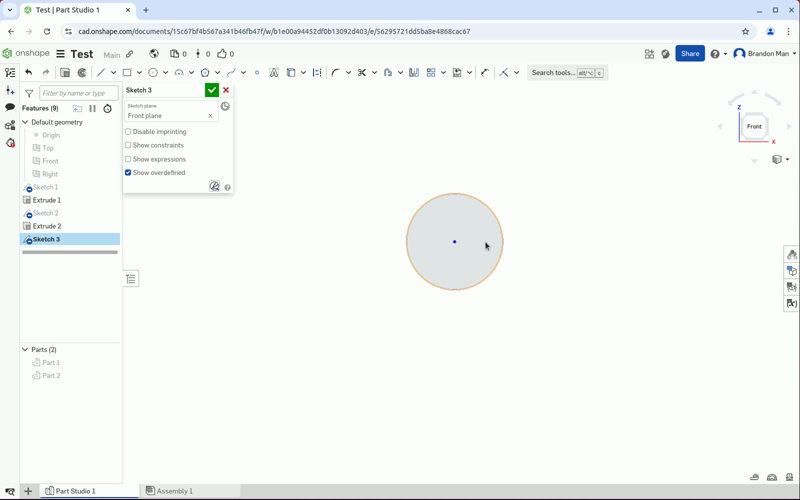
scroll(6)
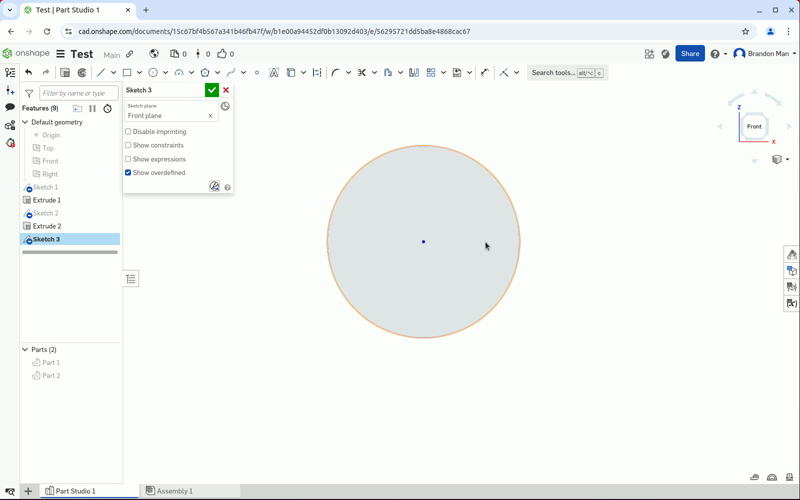
click(485, 241)
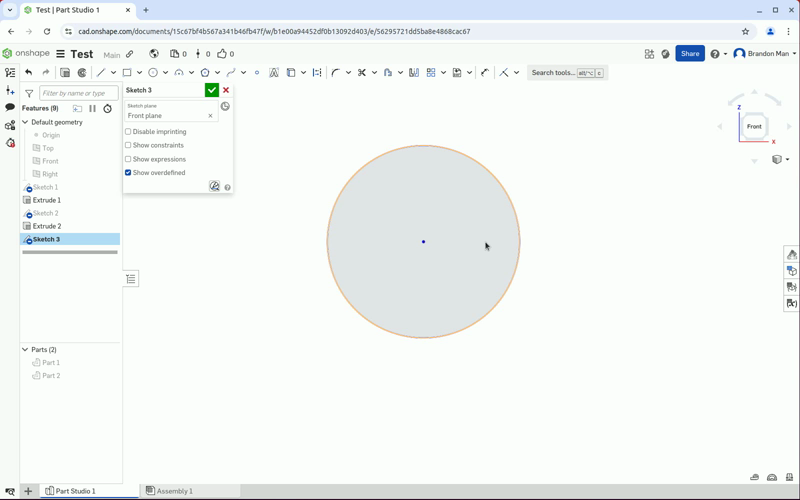
scroll(-6)
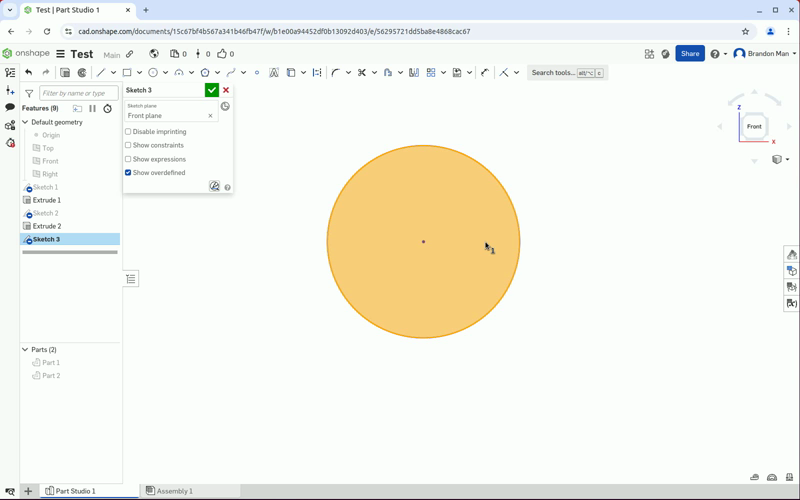
scroll(-6)
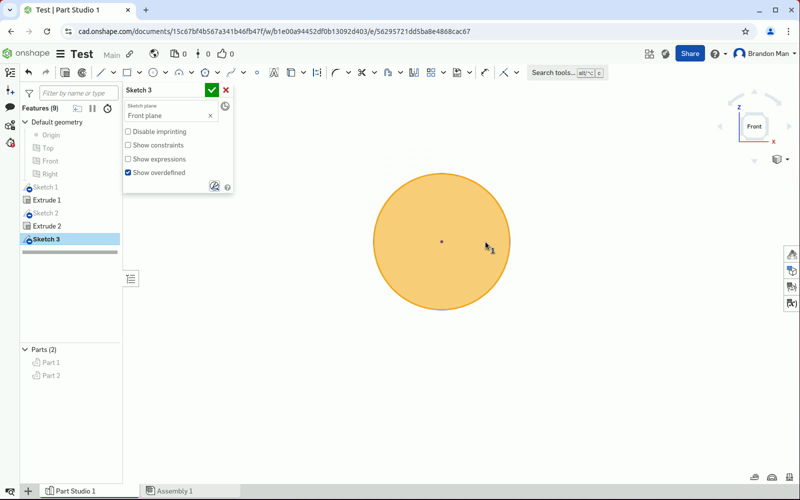
scroll(-6)
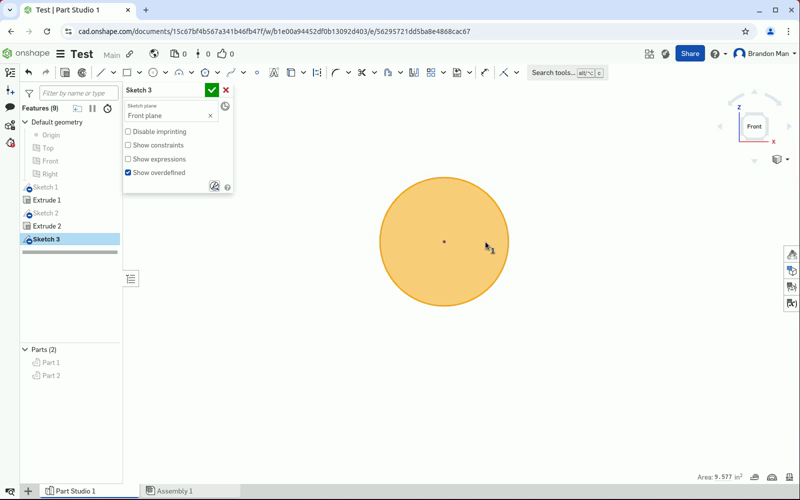
scroll(-6)
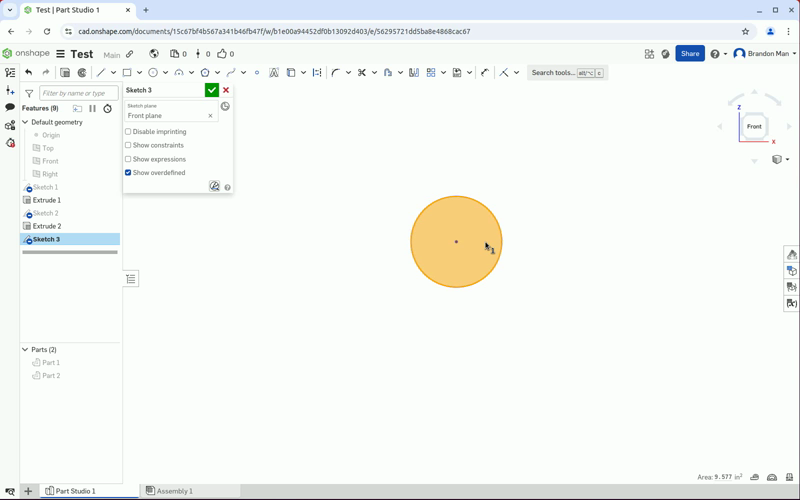
scroll(-6)
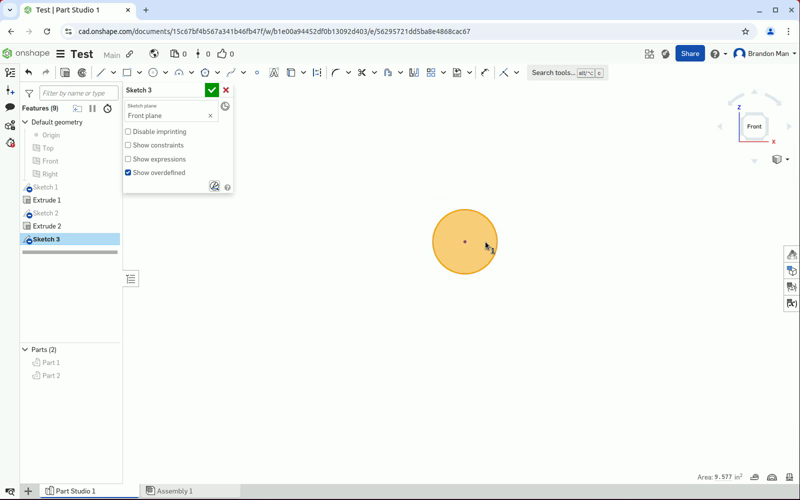
scroll(-6)
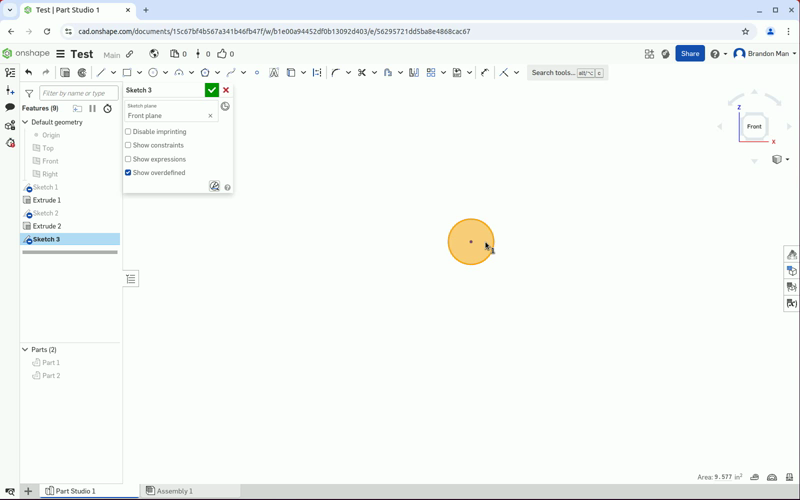
scroll(-6)
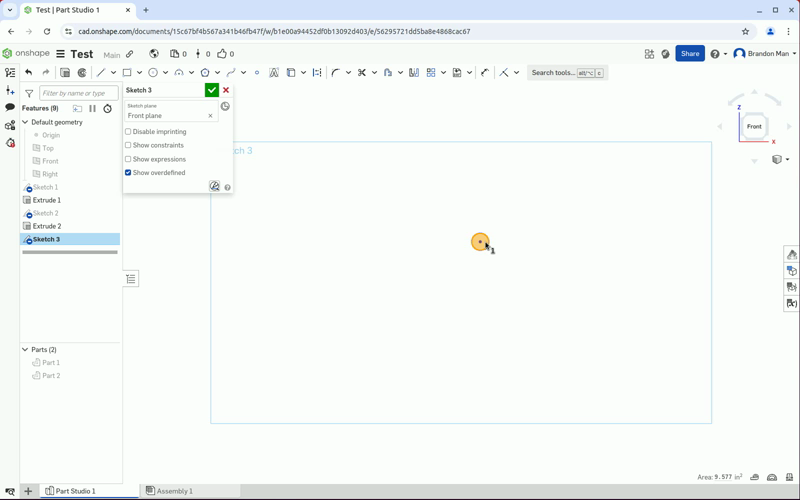
mouse_move(73, 352)
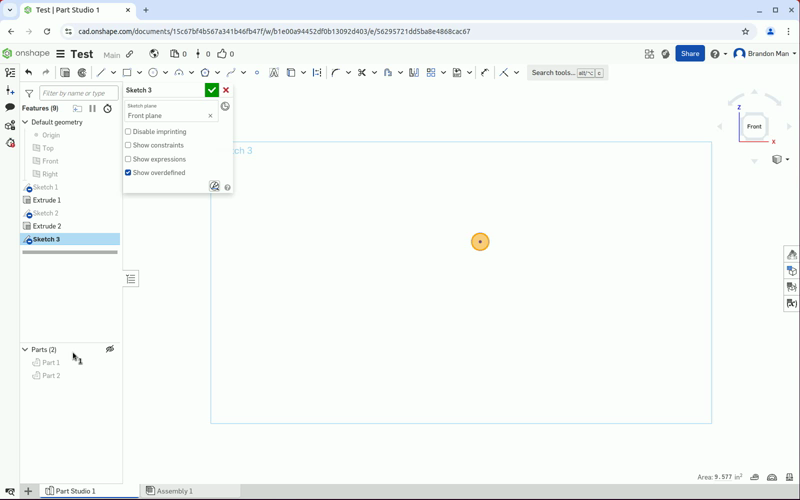
key(shift+y)
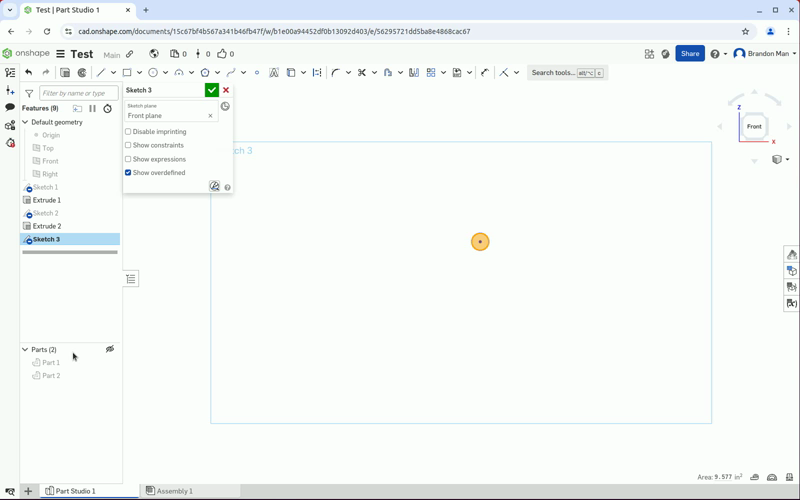
key(shift+e)
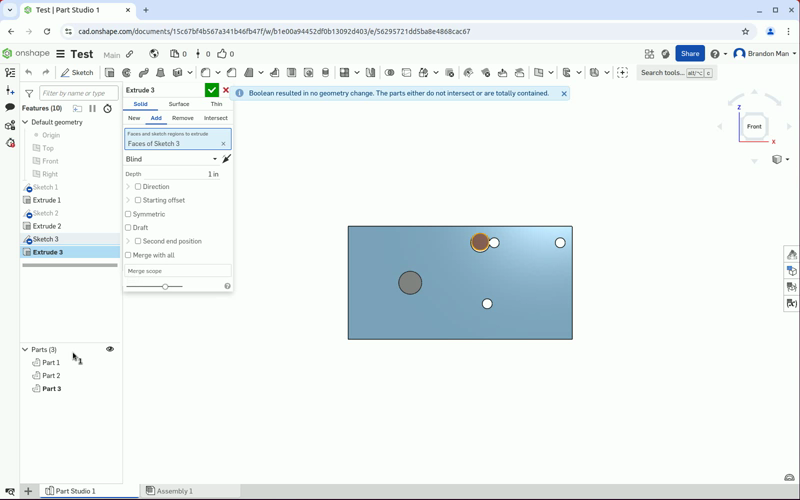
mouse_move(143, 106)
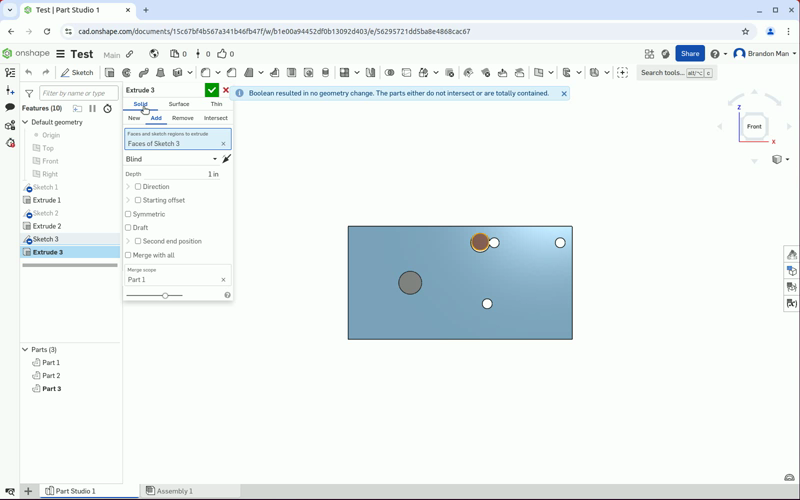
click(143, 106)
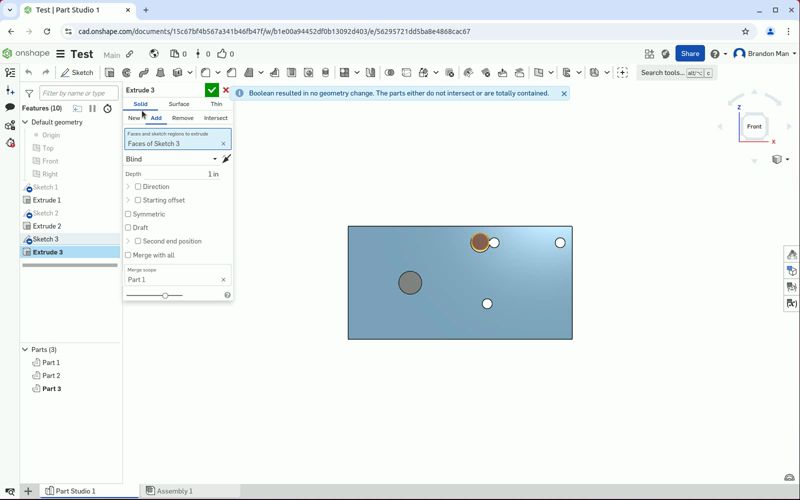
mouse_move(137, 120)
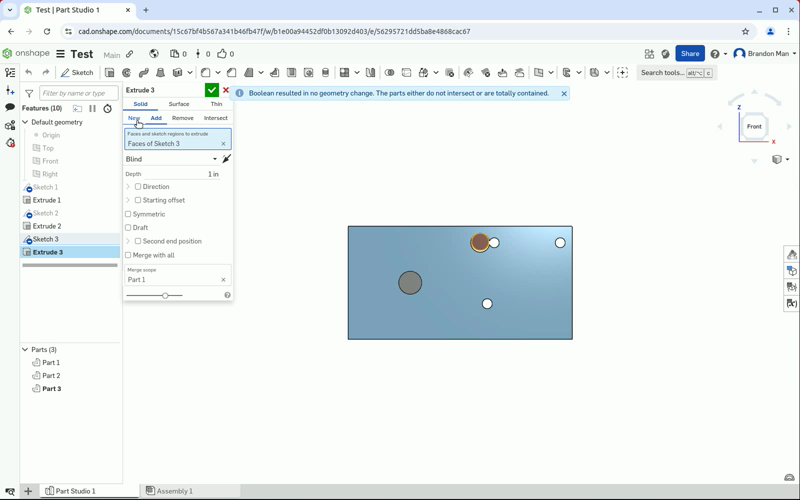
click(137, 120)
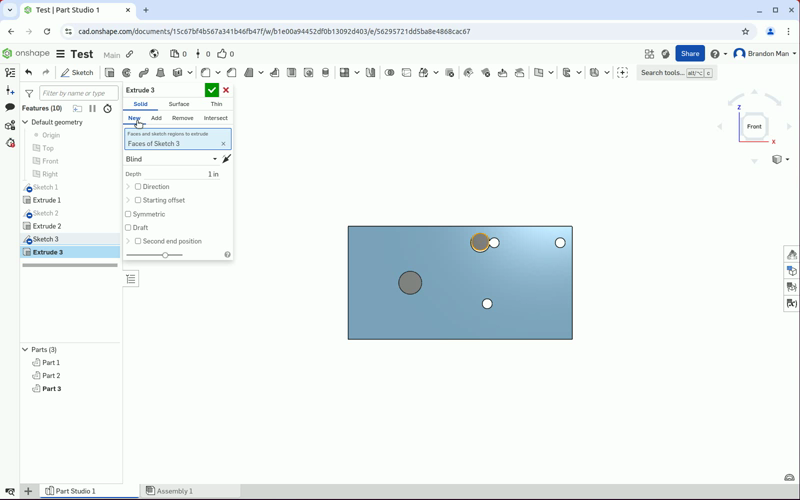
key(tab, 4)
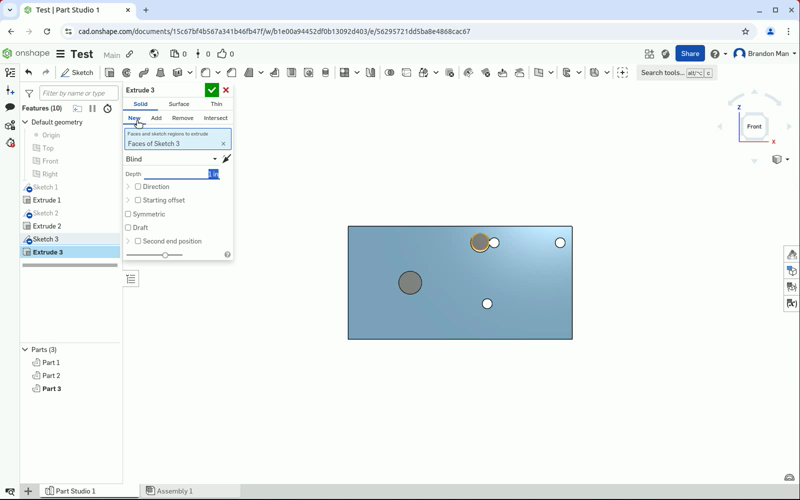
text(6.981)
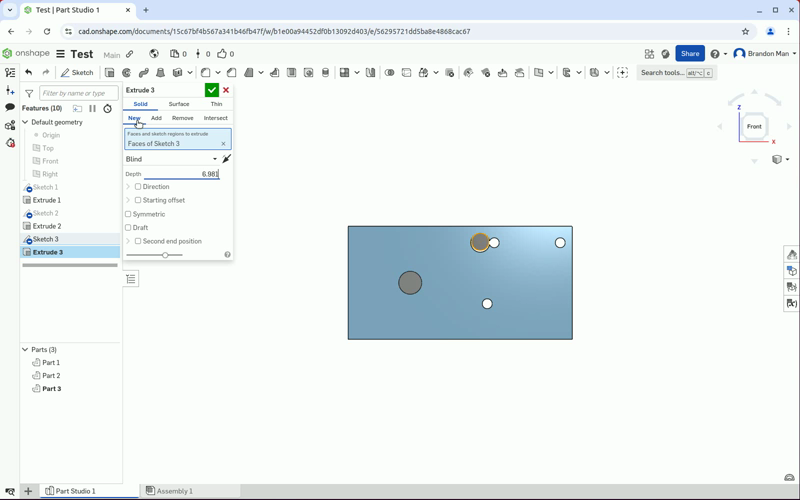
key(enter)
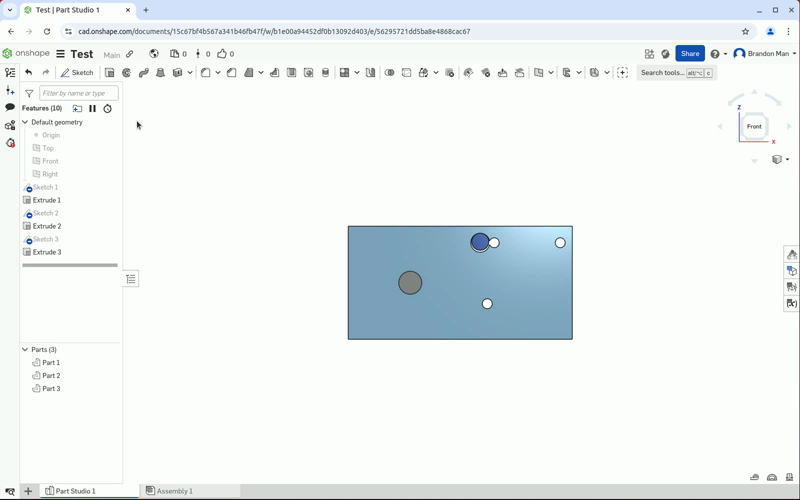
key(shift+h)
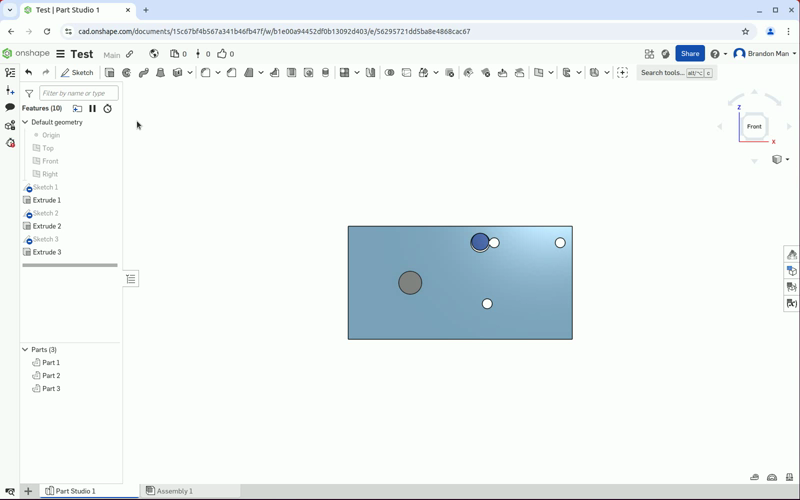
key(shift+h)
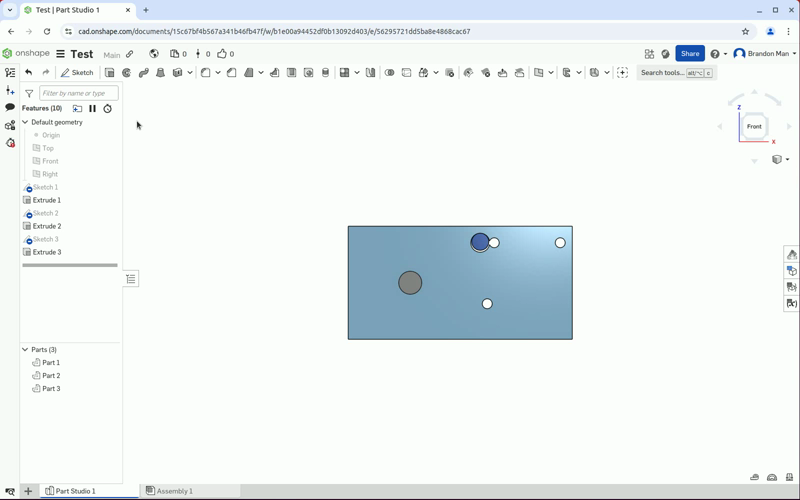
mouse_move(73, 189)
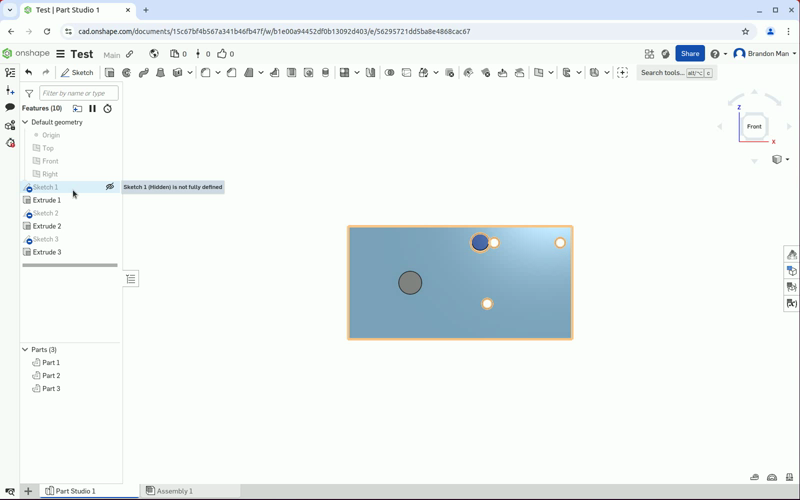
click(73, 189)
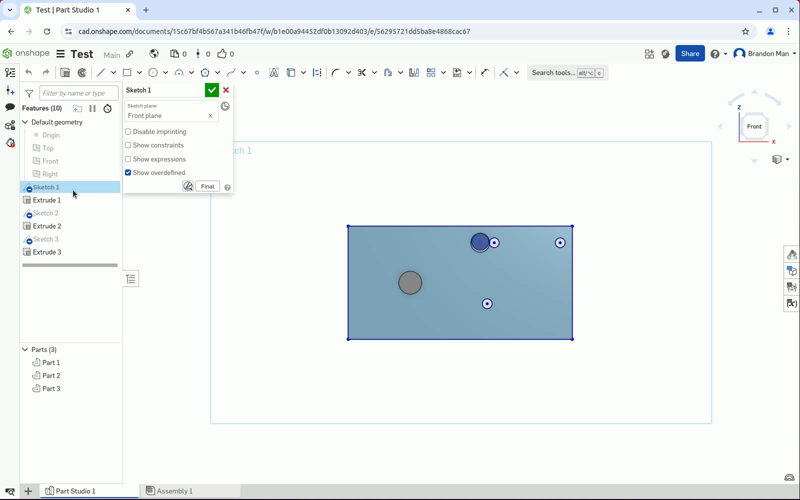
mouse_move(229, 92)
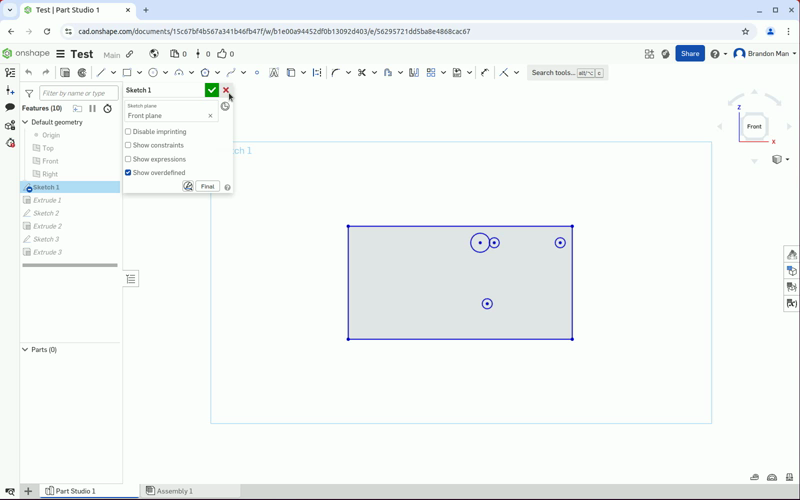
click(229, 92)
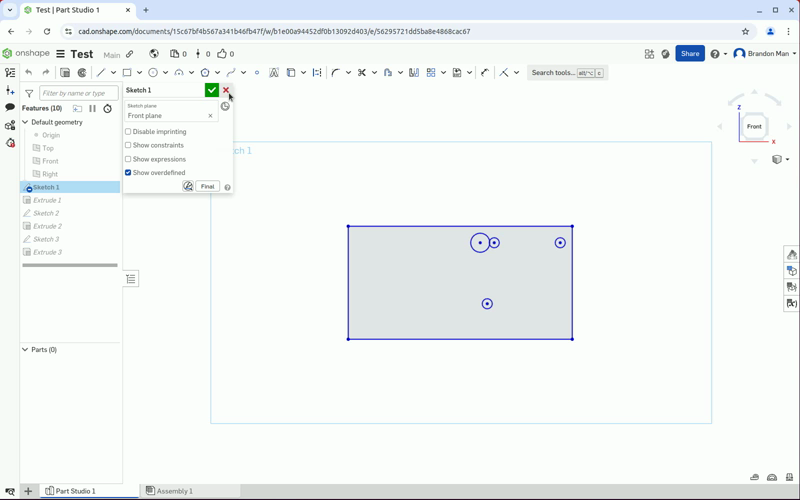
key(shift+s)
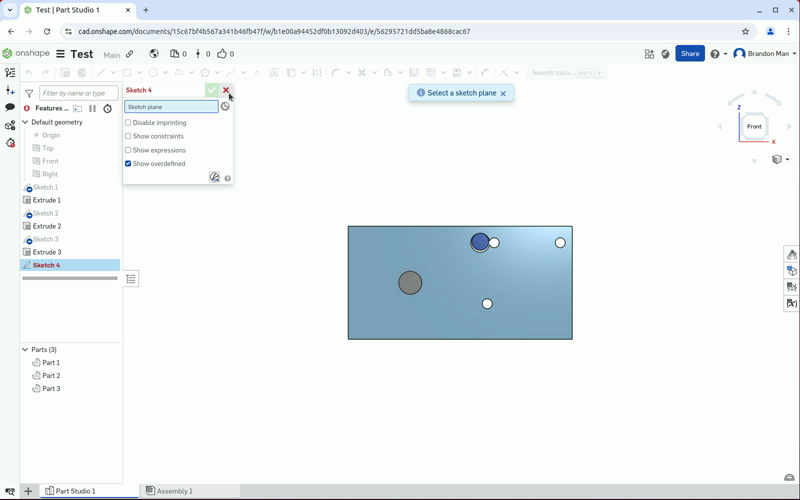
mouse_move(73, 163)
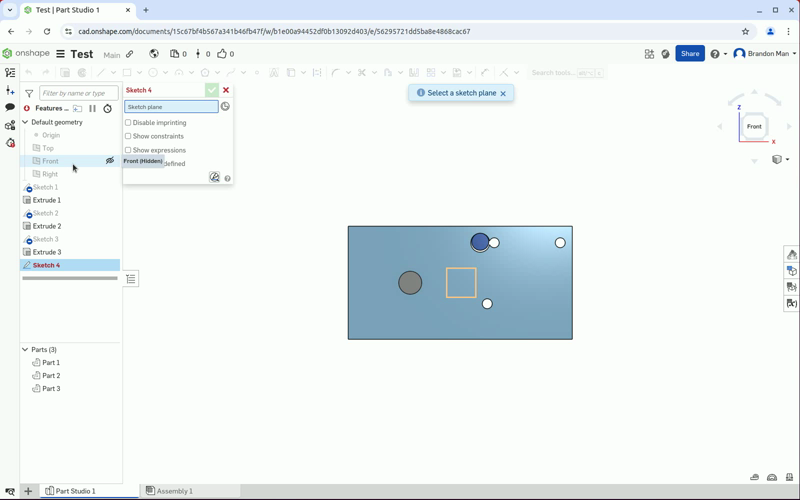
click(73, 163)
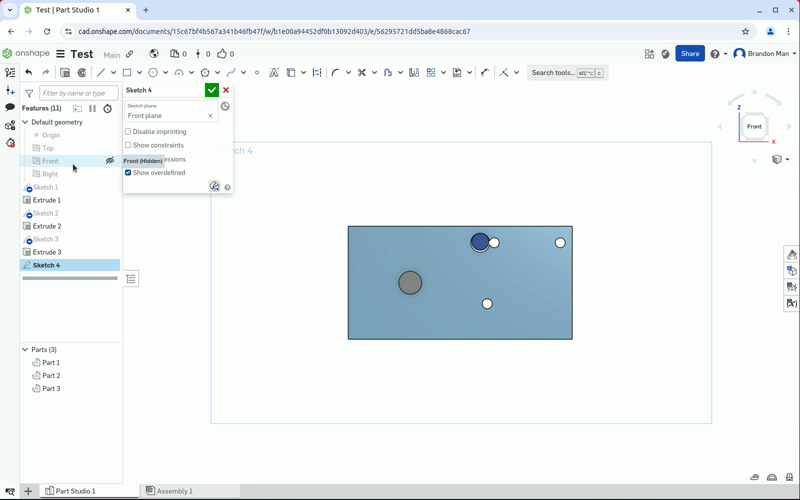
mouse_move(73, 352)
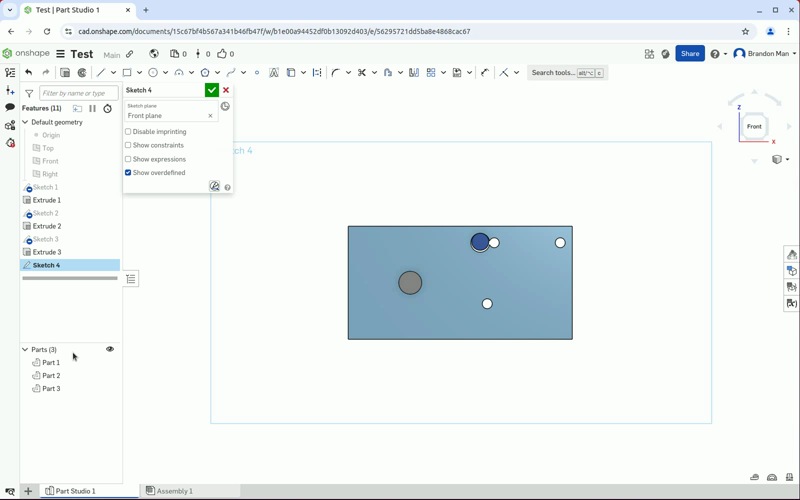
key(y)
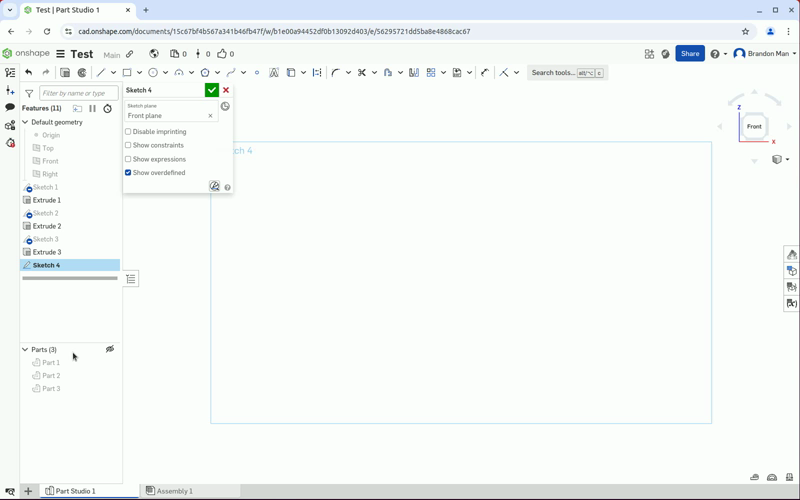
key(c)
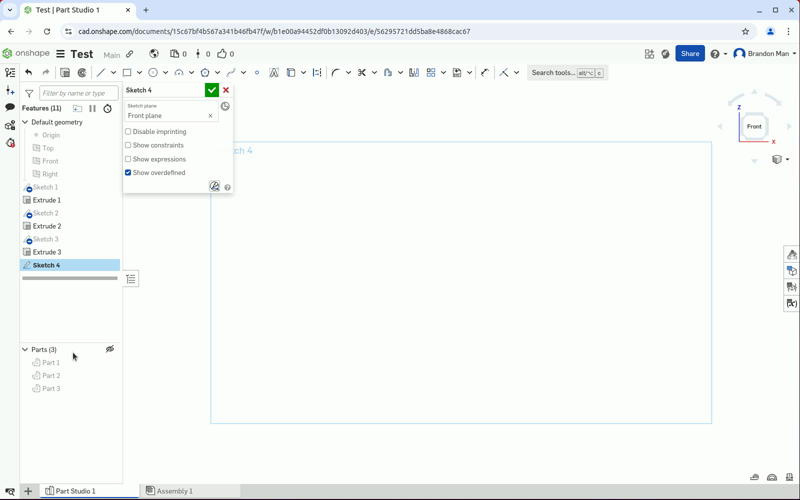
key_down(shift)
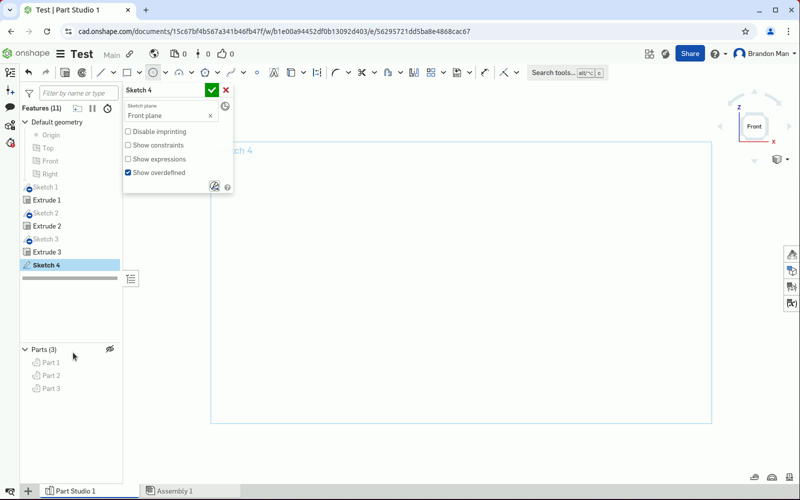
mouse_move(562, 241)
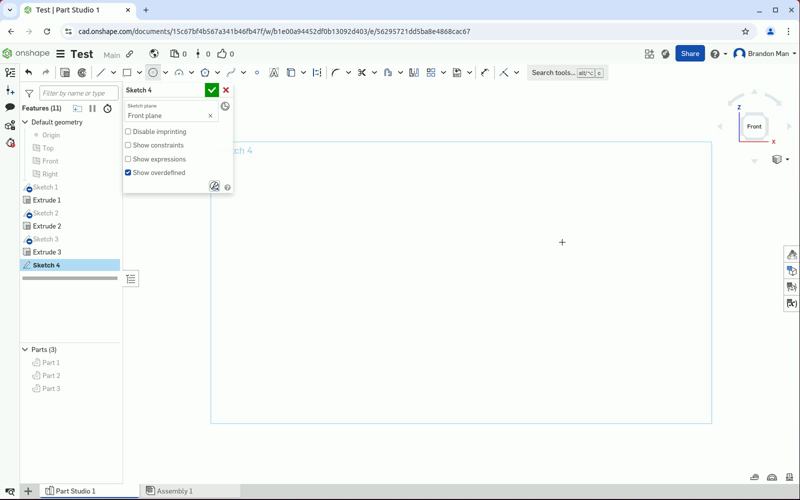
click(562, 241)
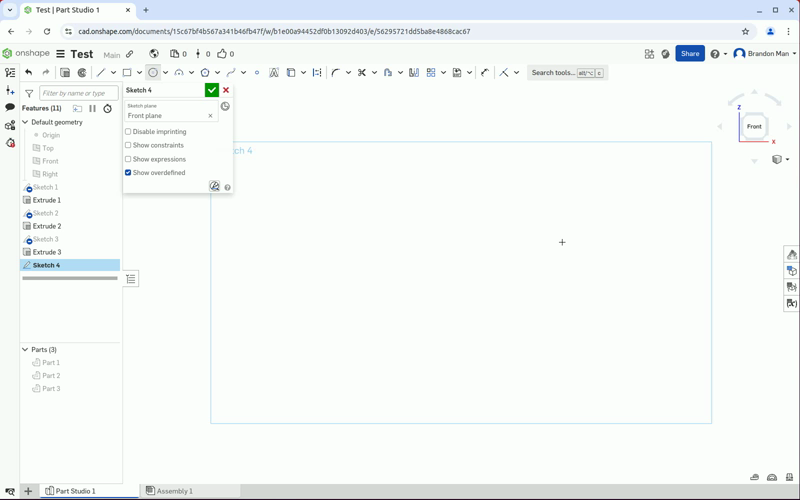
key_up(shift)
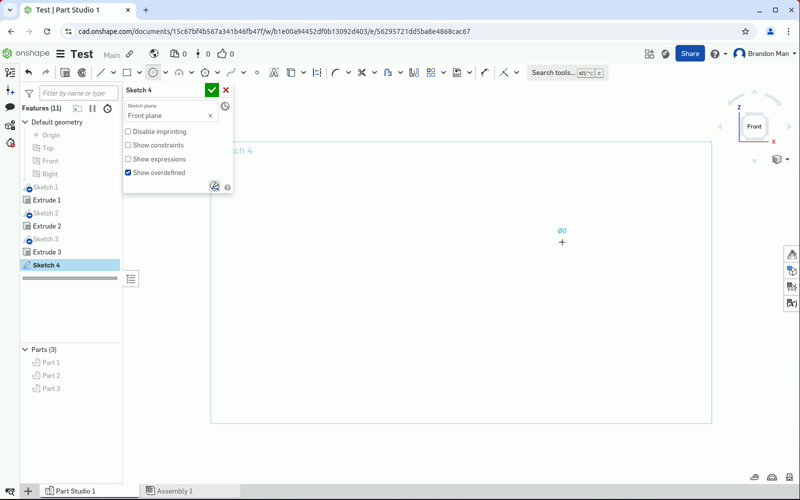
mouse_move(567, 241)
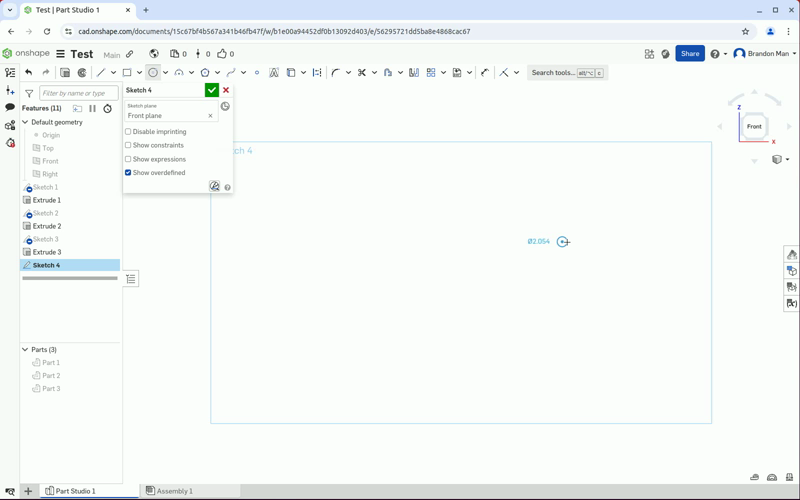
click(567, 241)
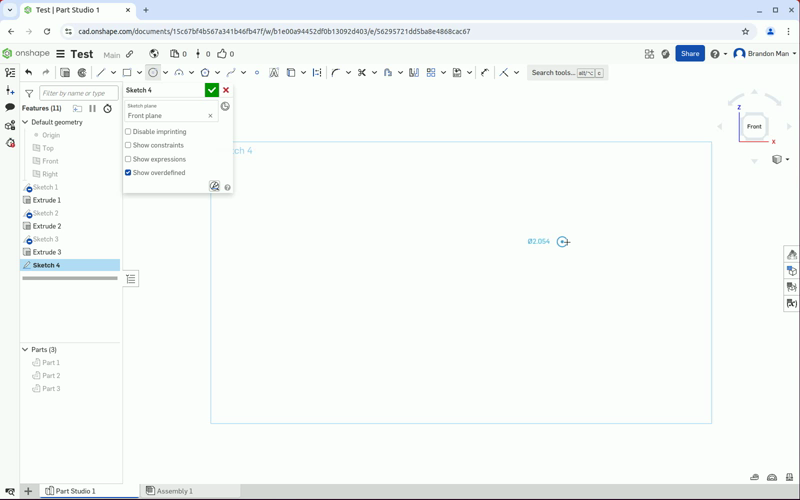
key(esc)
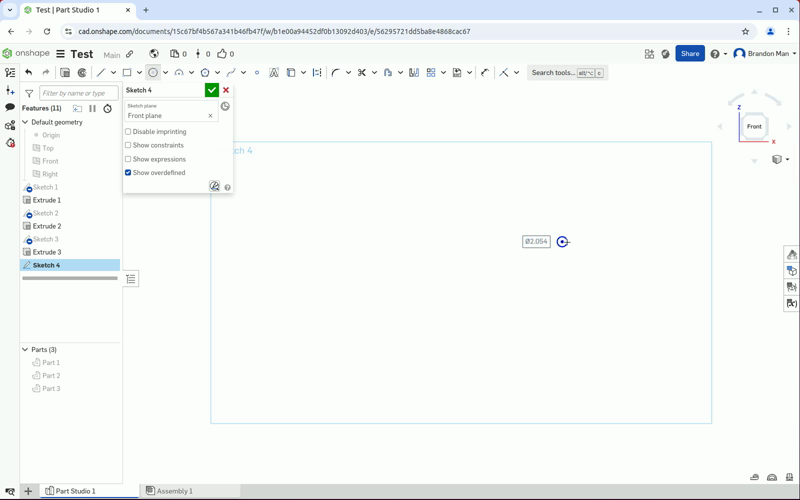
mouse_move(565, 238)
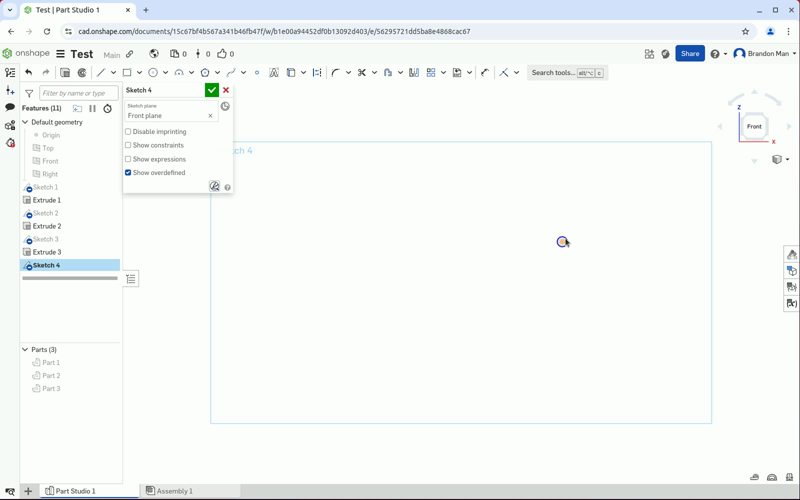
scroll(6)
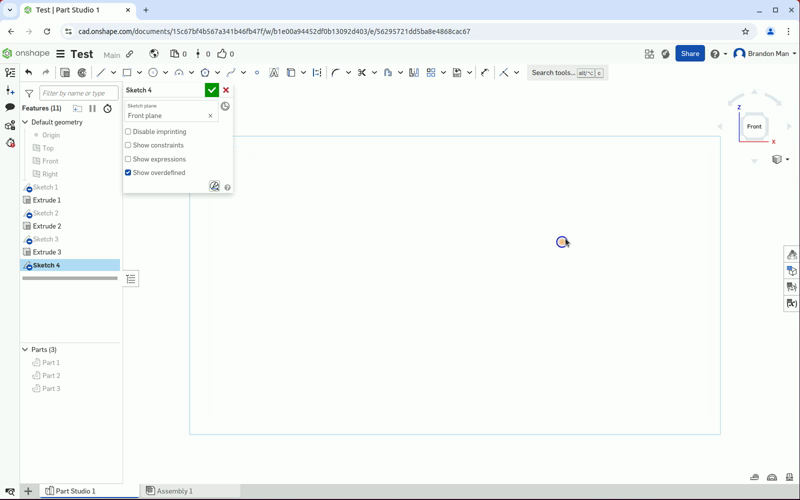
scroll(6)
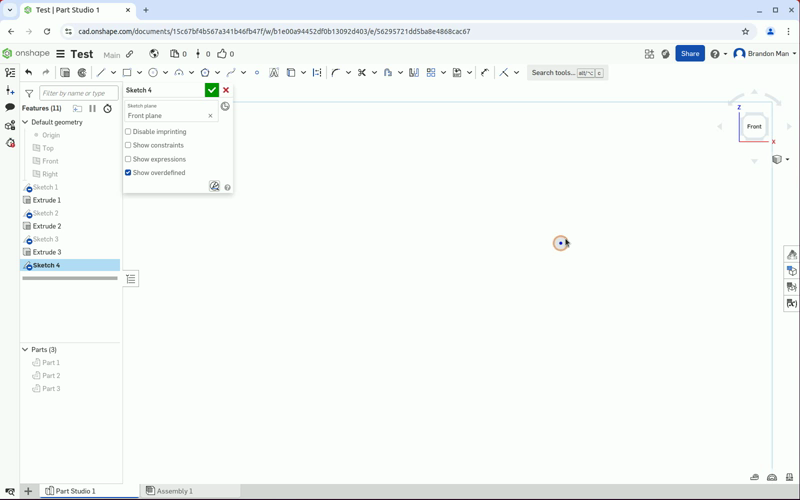
scroll(6)
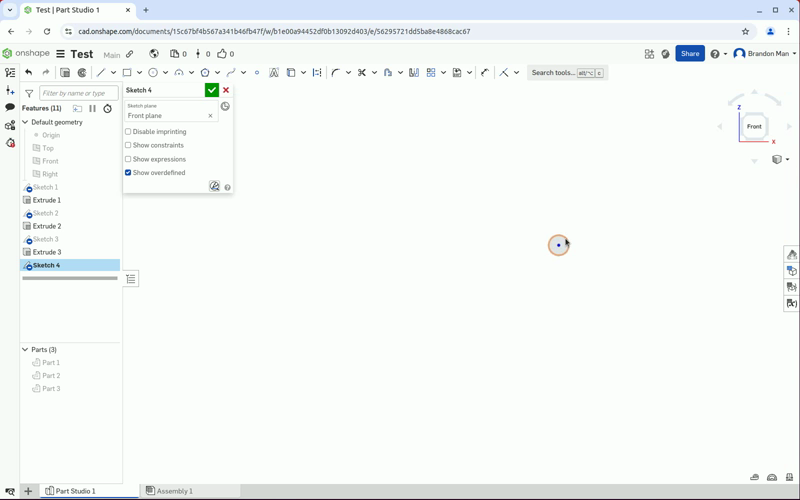
scroll(6)
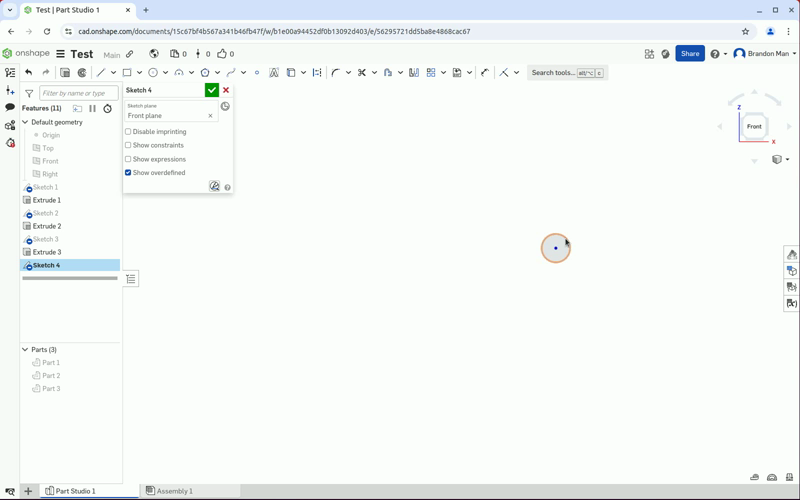
scroll(6)
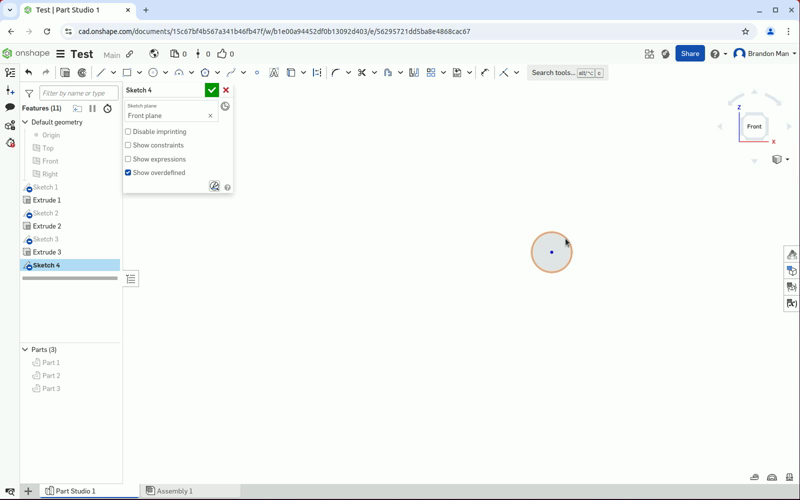
scroll(6)
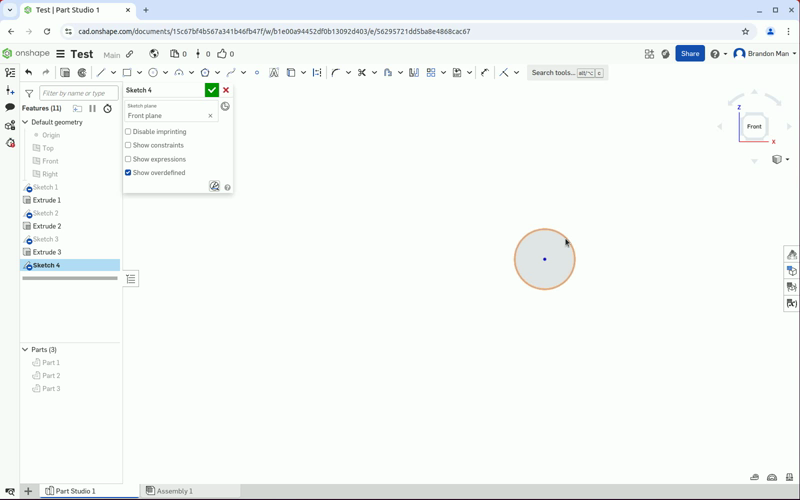
scroll(6)
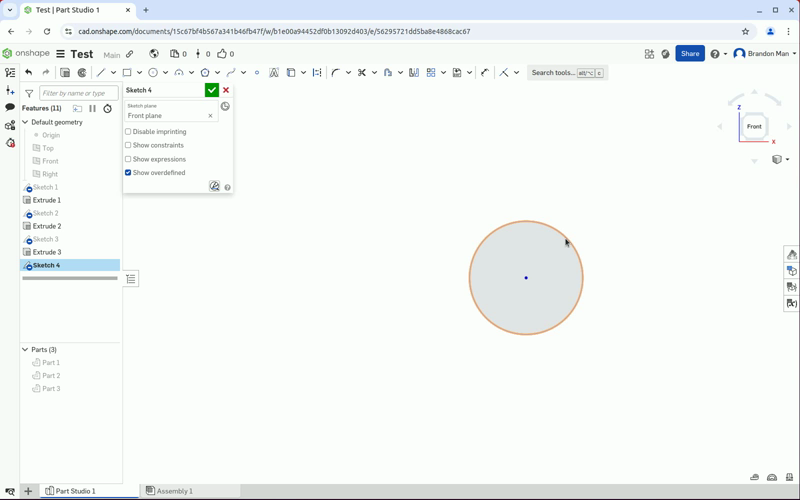
click(565, 238)
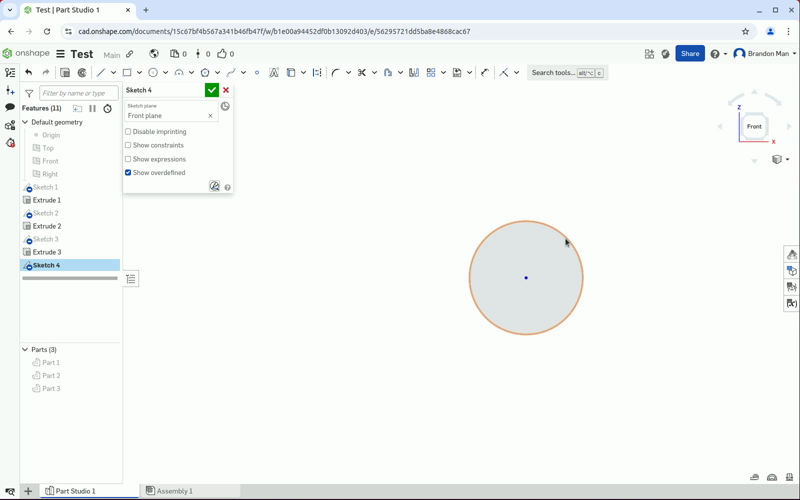
scroll(-6)
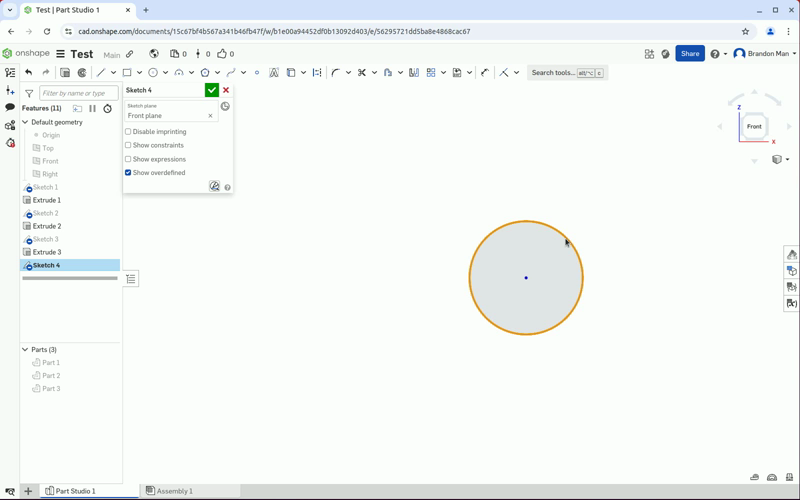
scroll(-6)
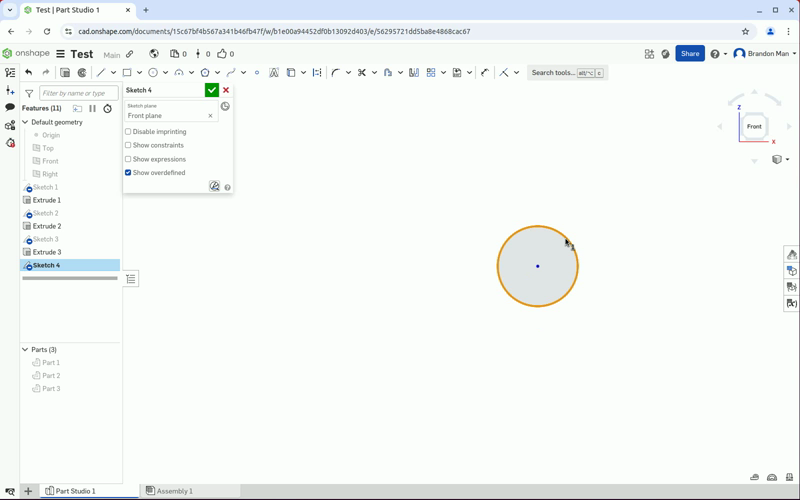
scroll(-6)
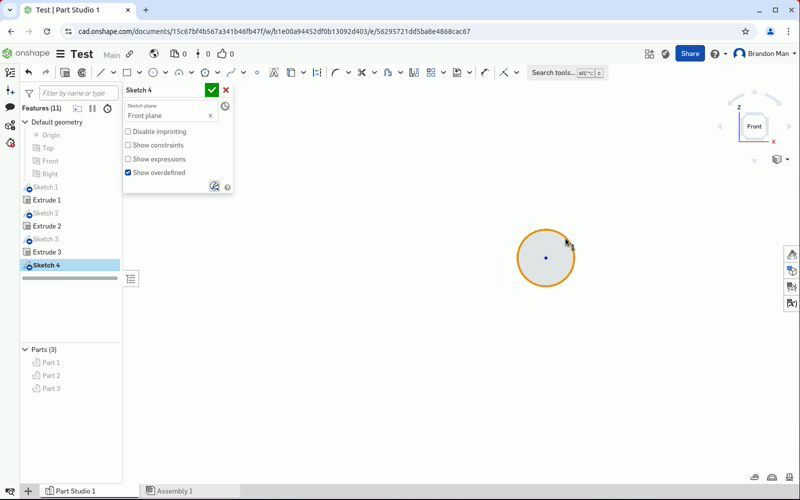
scroll(-6)
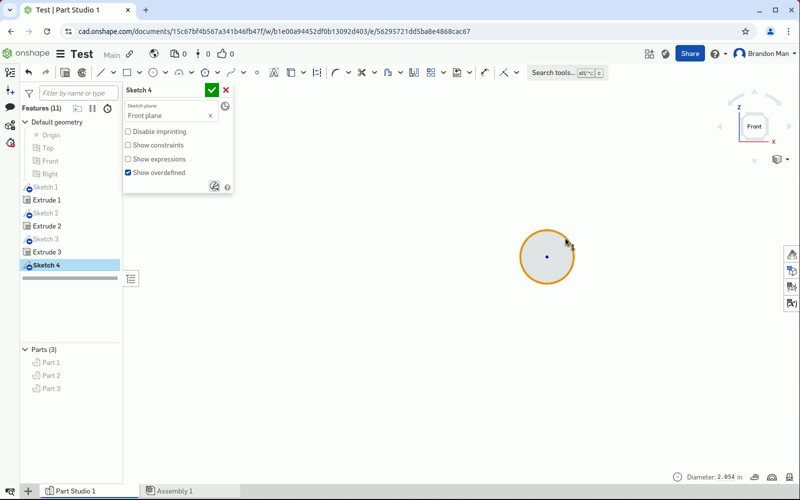
scroll(-6)
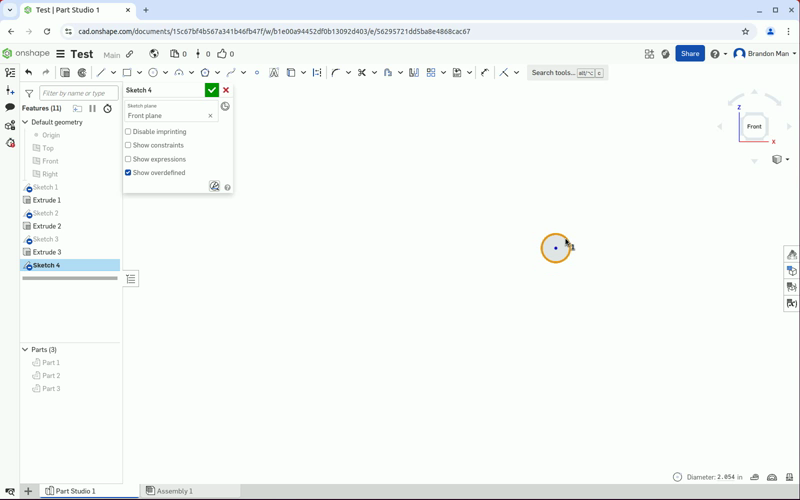
scroll(-6)
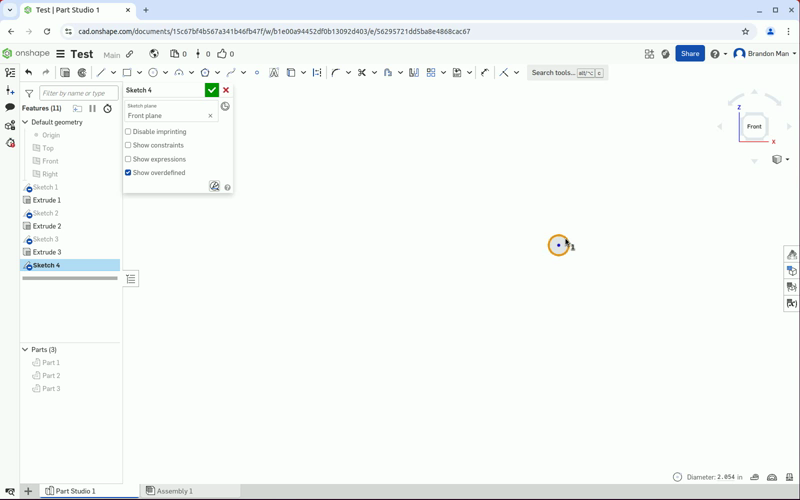
scroll(-6)
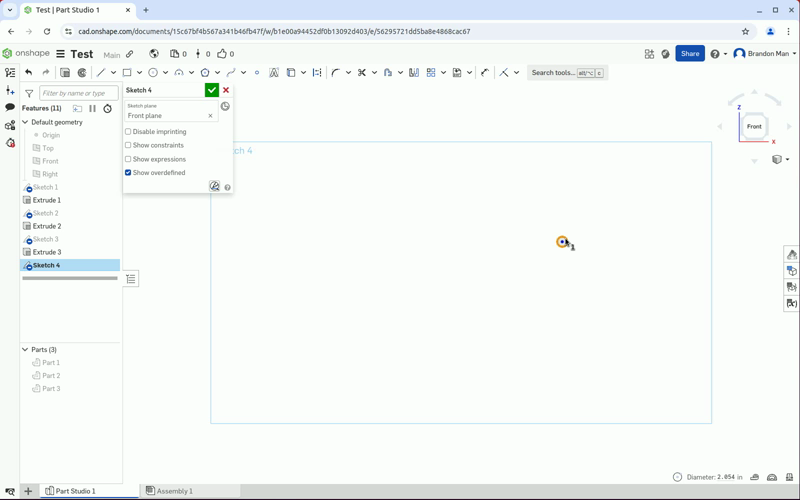
mouse_move(73, 352)
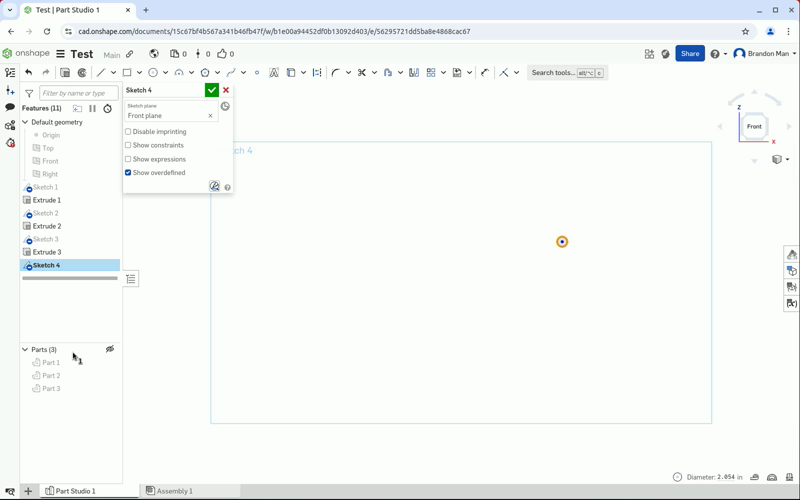
key(shift+y)
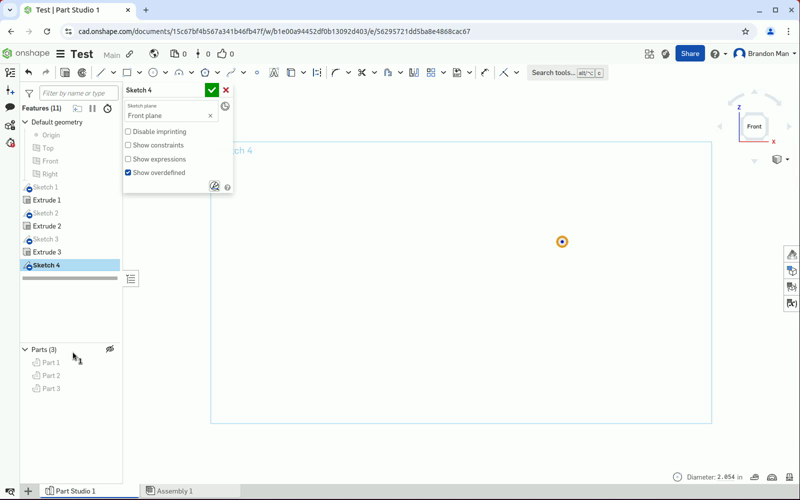
key(shift+e)
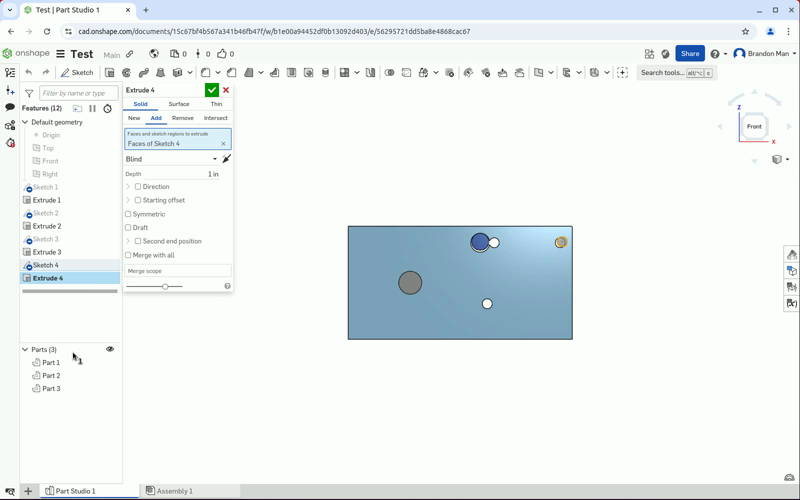
mouse_move(143, 106)
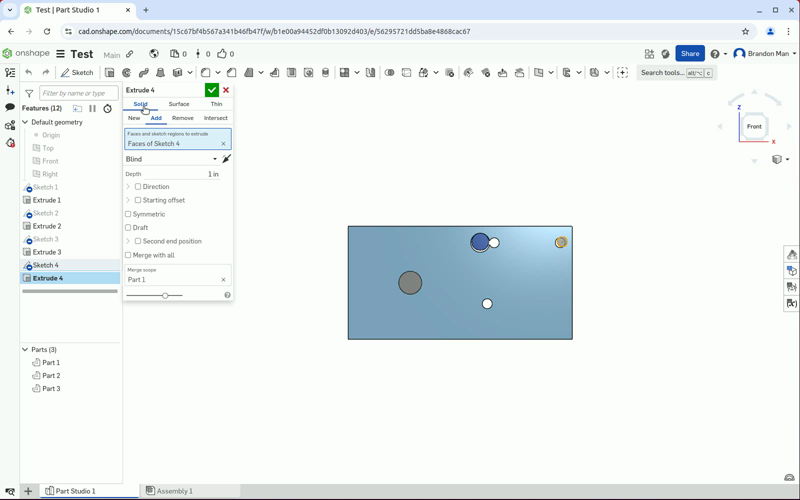
click(143, 106)
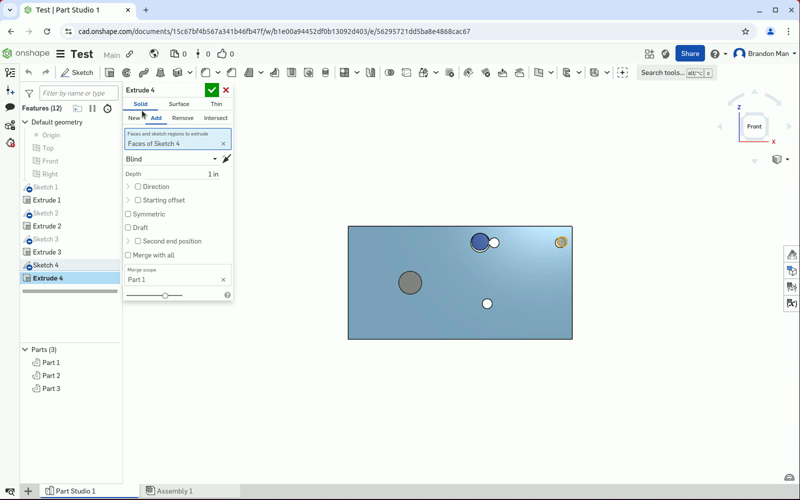
mouse_move(137, 120)
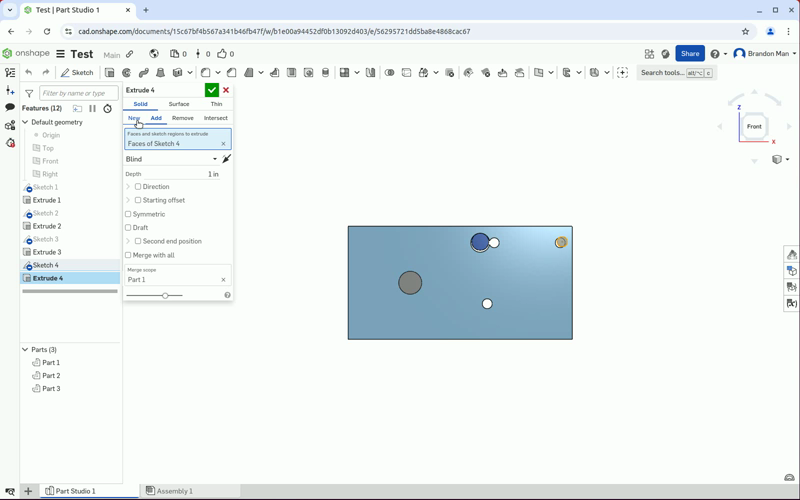
click(137, 120)
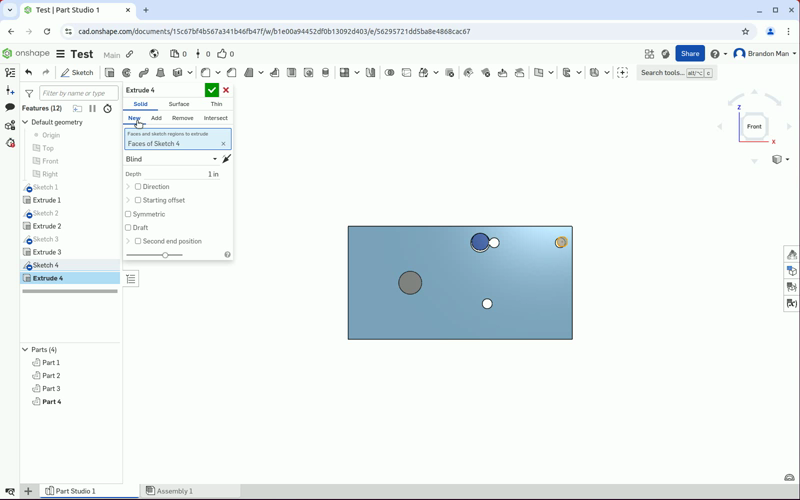
key(tab, 4)
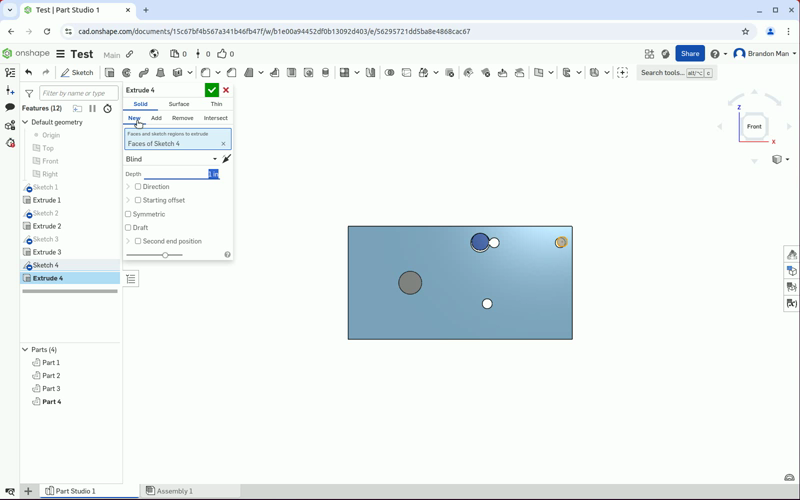
text(6.981)
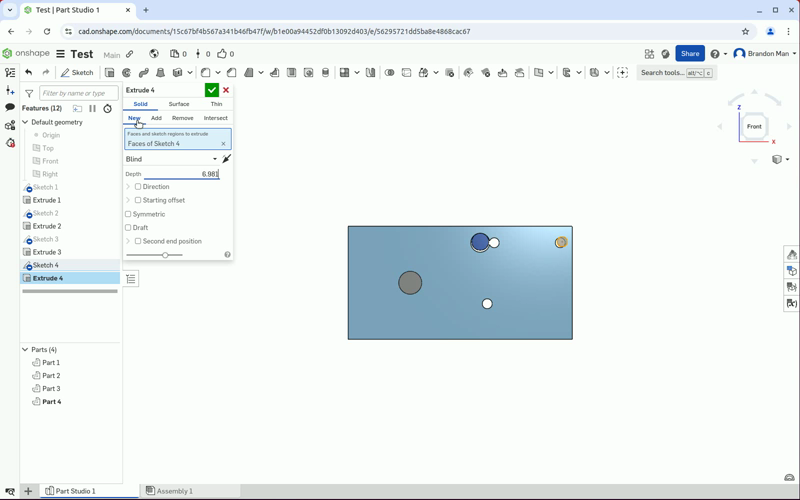
key(enter)
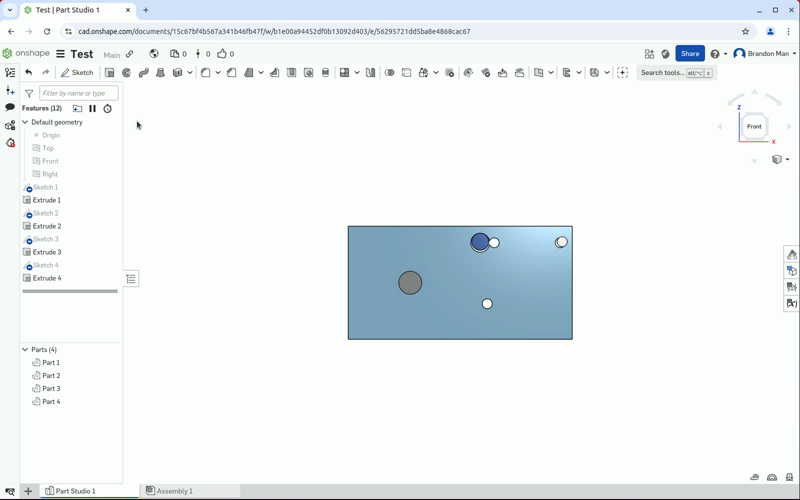
key(shift+h)
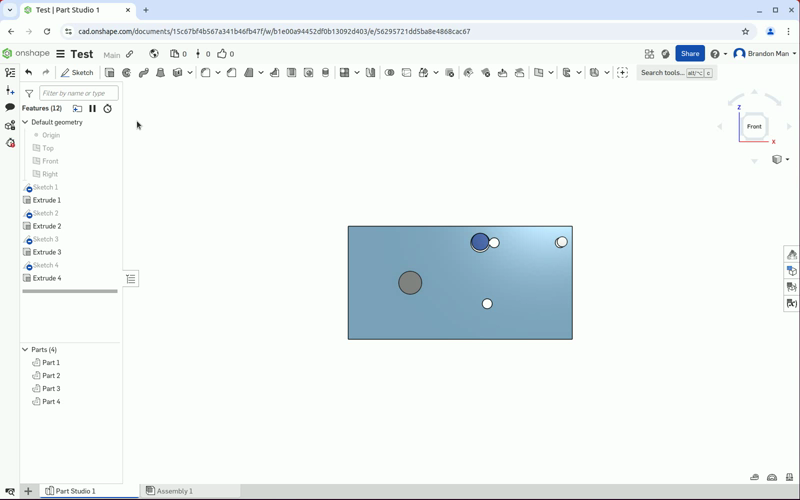
key(shift+h)
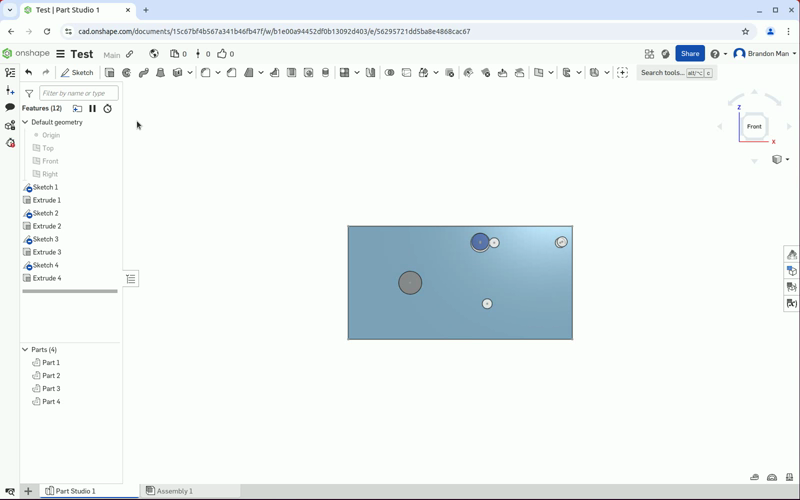
key(shift+7)
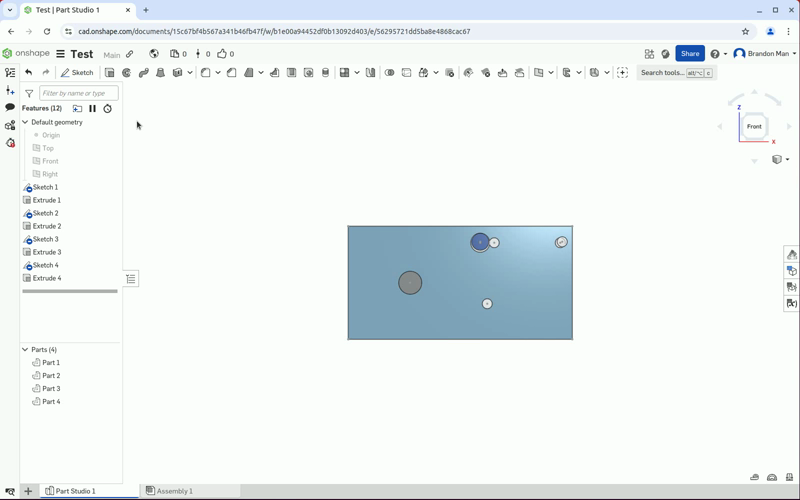
key(left, 2)
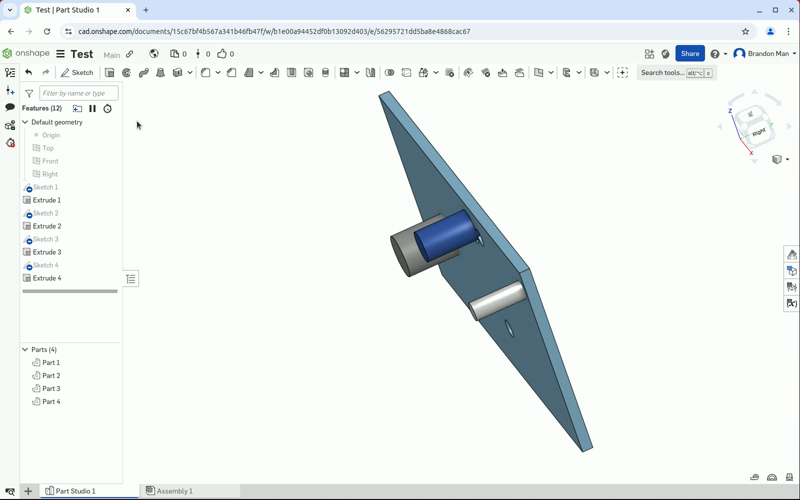
key(down, 2)
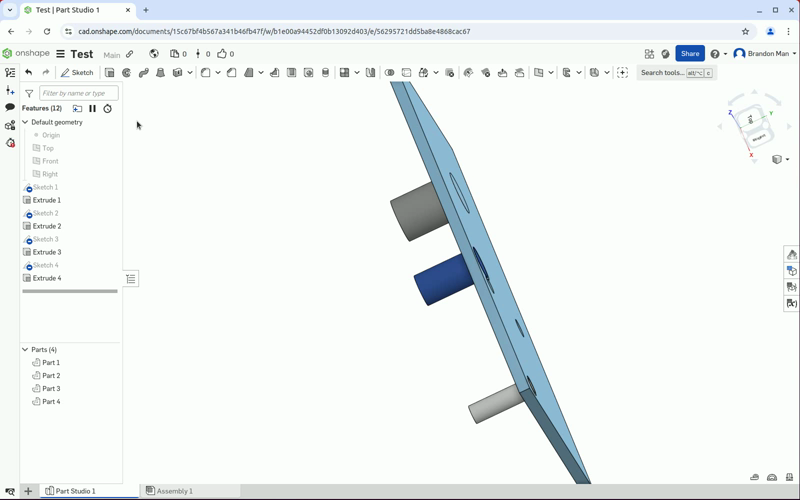
key(up, 2)
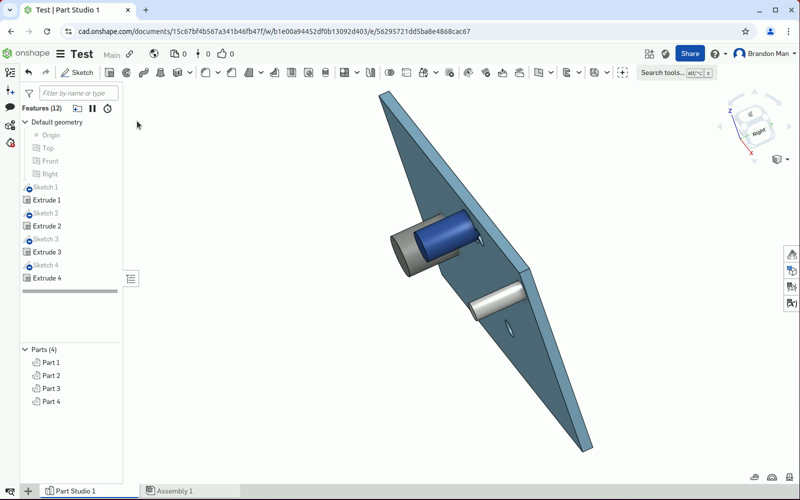
key(right, 2)
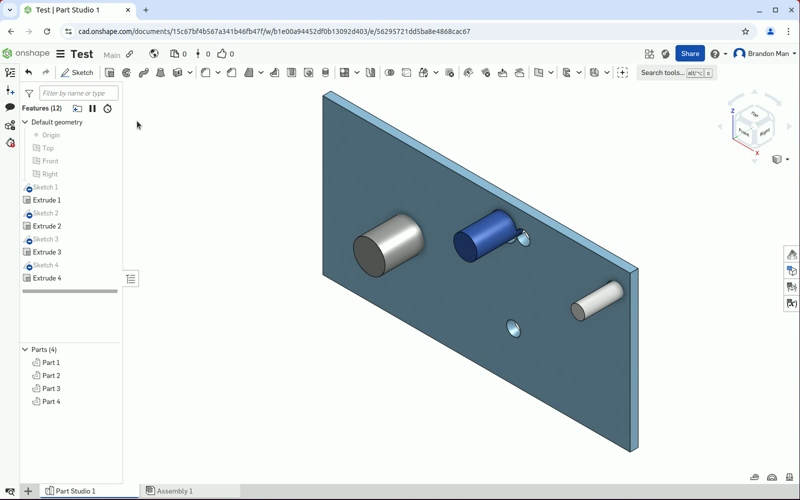
mouse_move(73, 189)
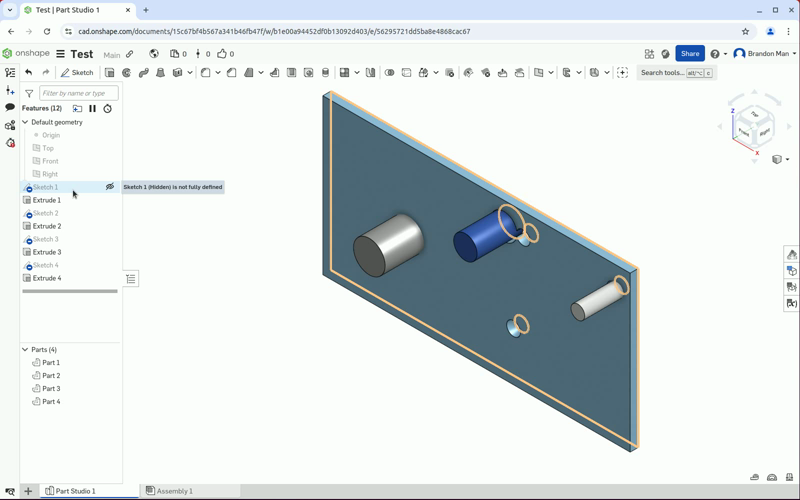
click(73, 189)